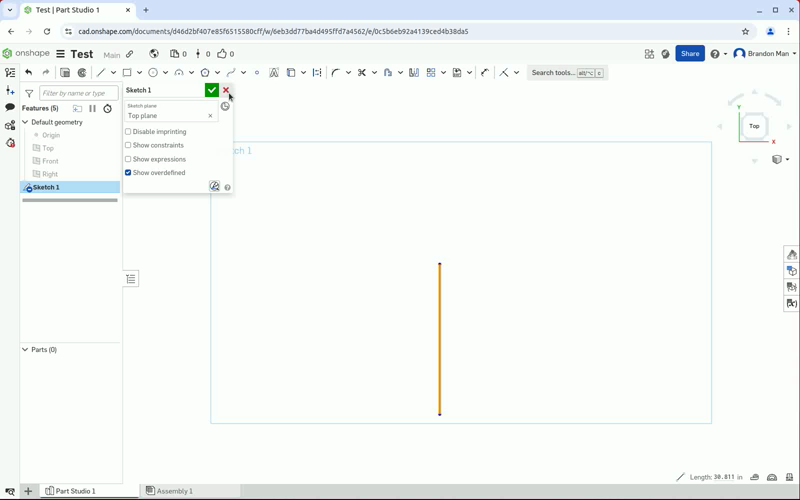
key(shift+h)
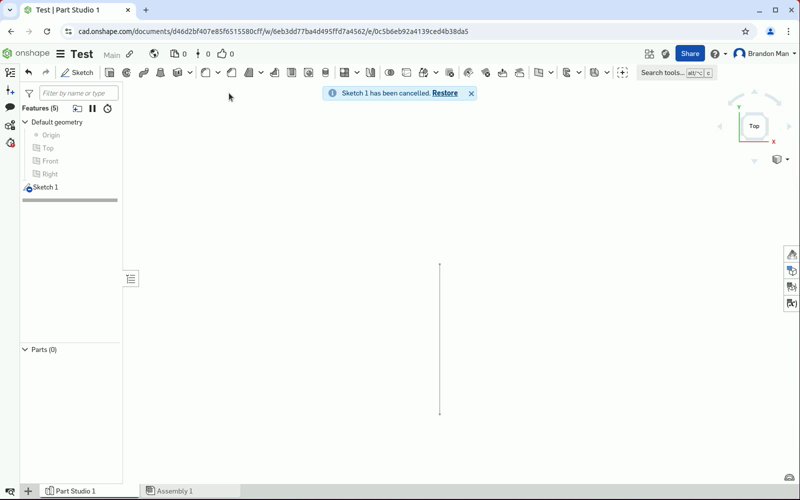
mouse_move(73, 352)
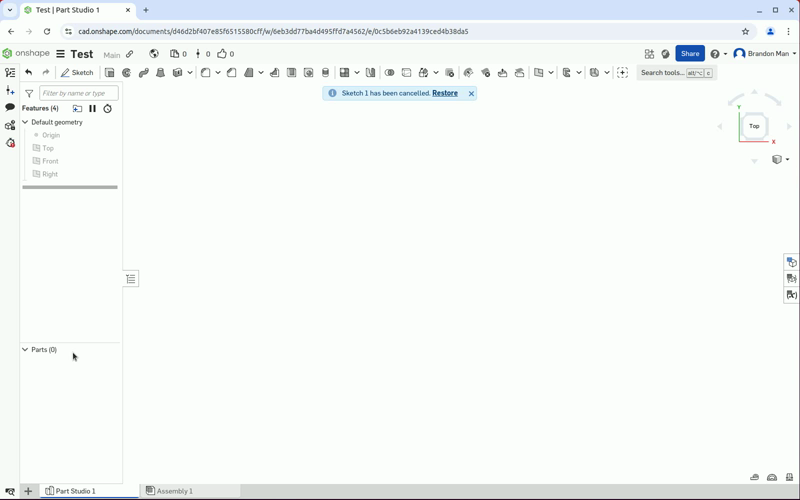
key(y)
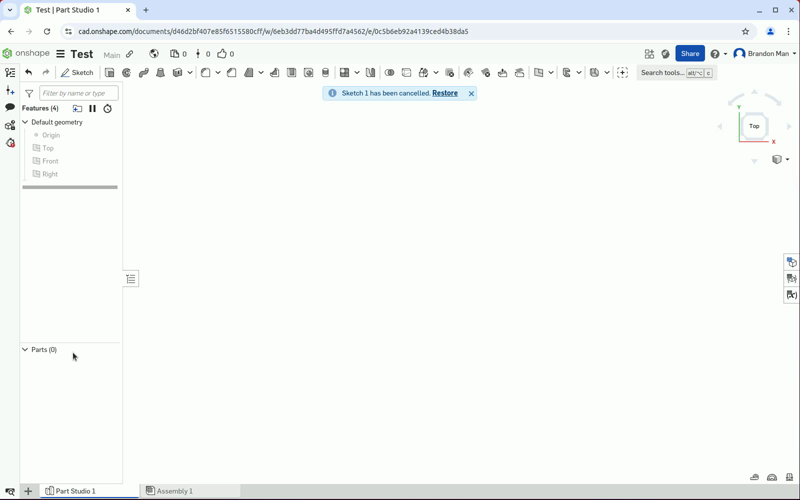
key(shift+p)
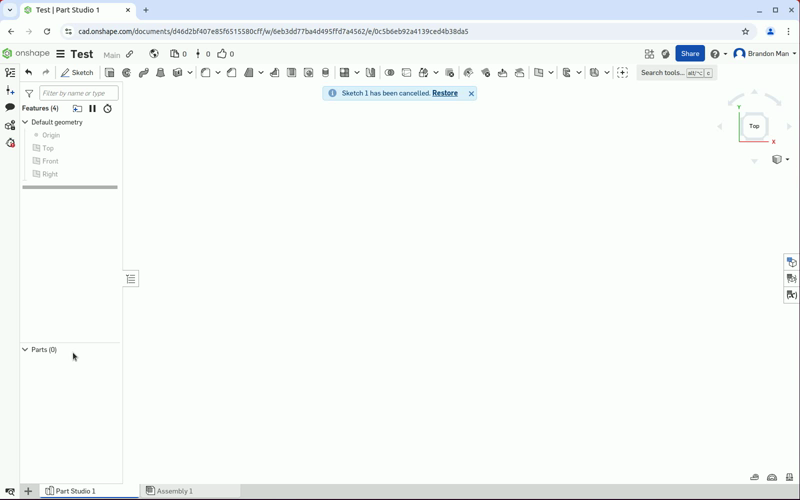
key(space)
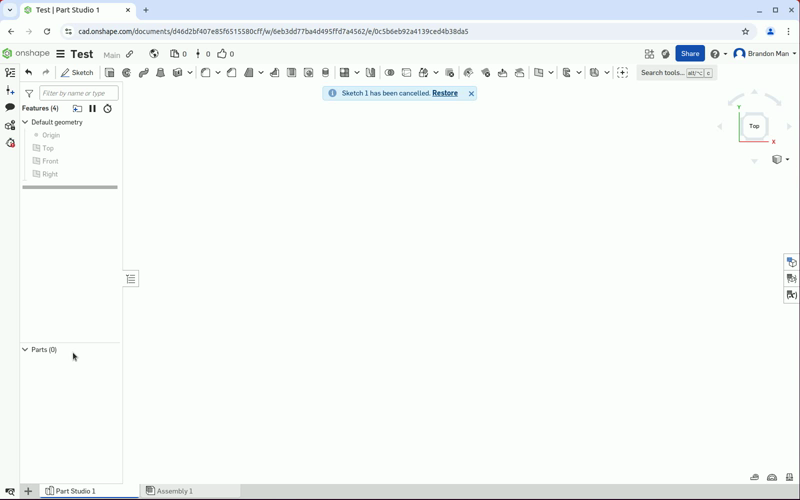
key_down(shift)
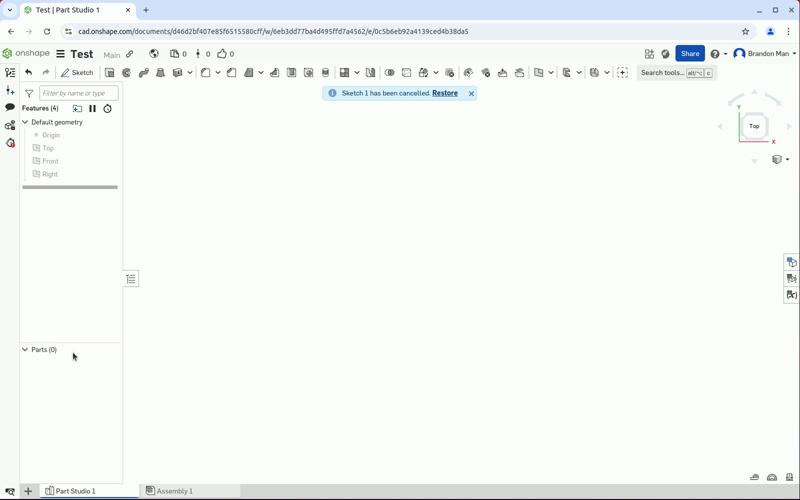
key(up)
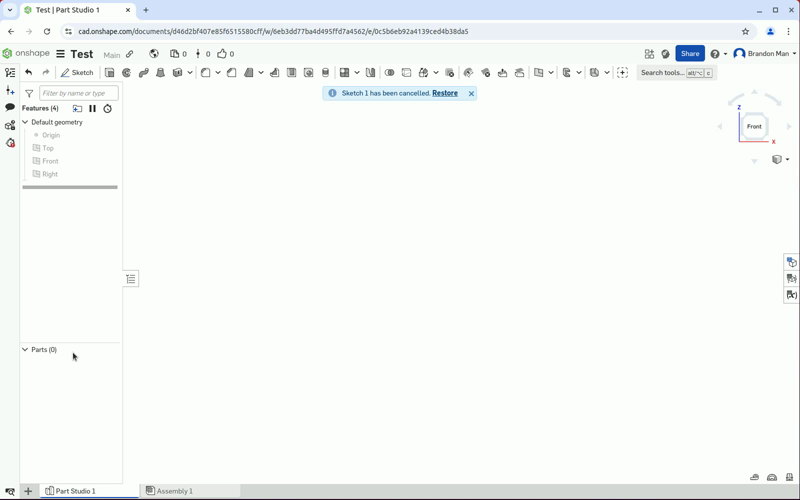
key_up(shift)
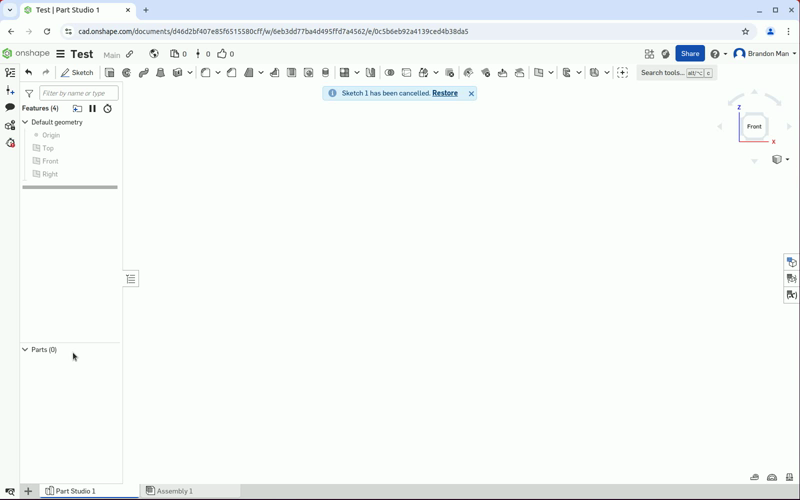
mouse_move(73, 352)
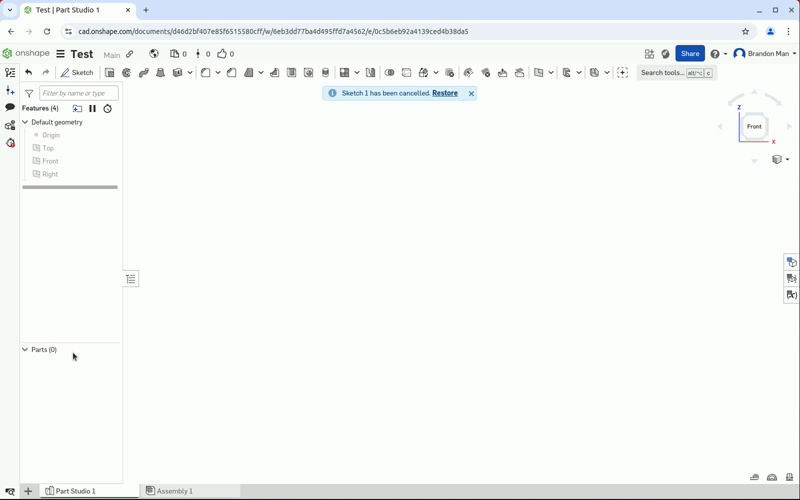
key(shift+y)
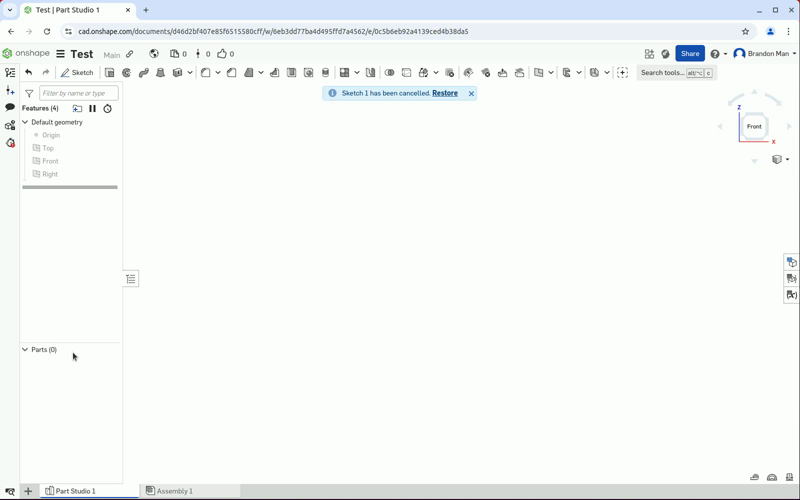
key(shift+s)
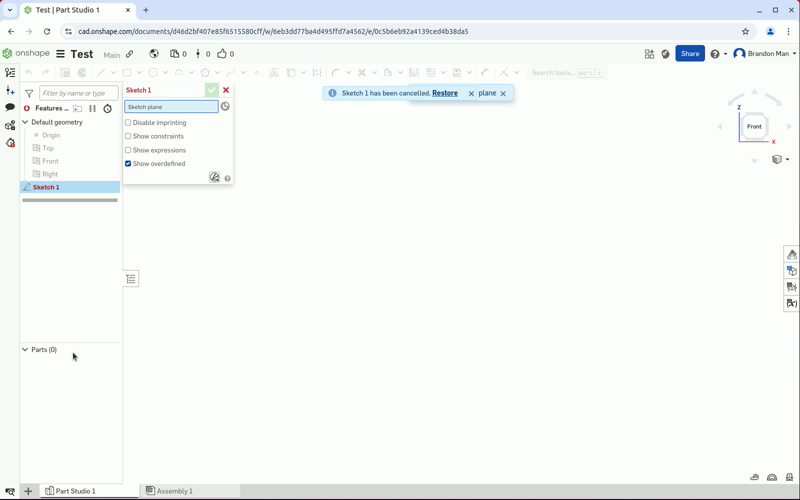
mouse_move(73, 163)
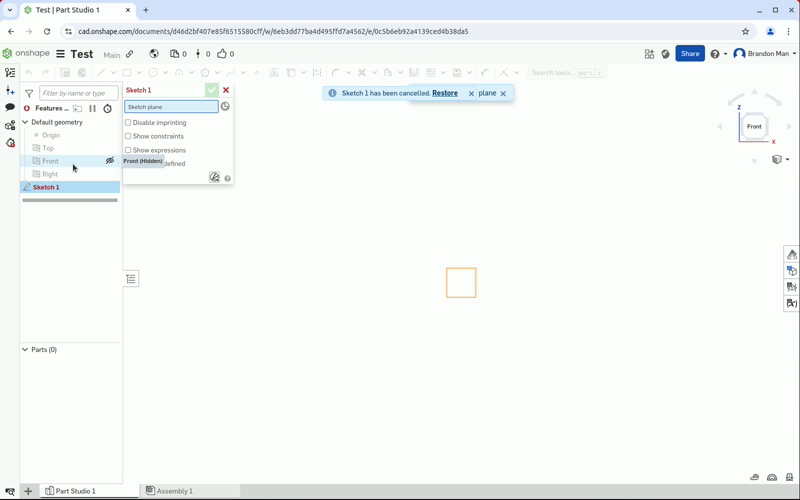
click(73, 163)
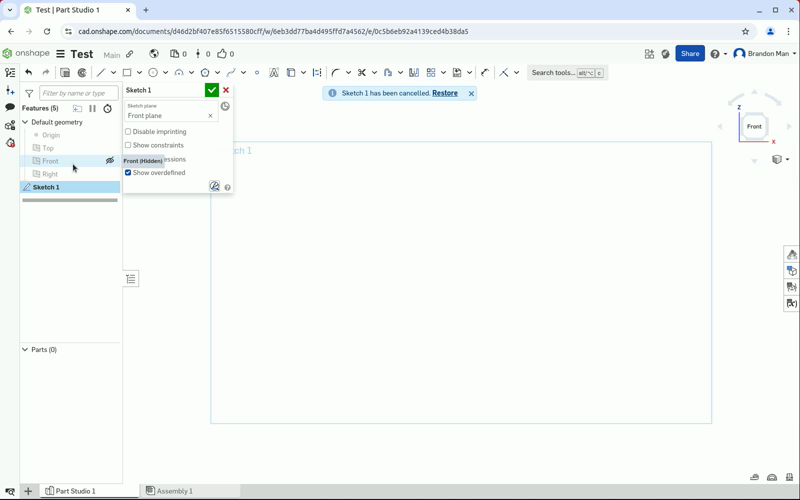
mouse_move(73, 352)
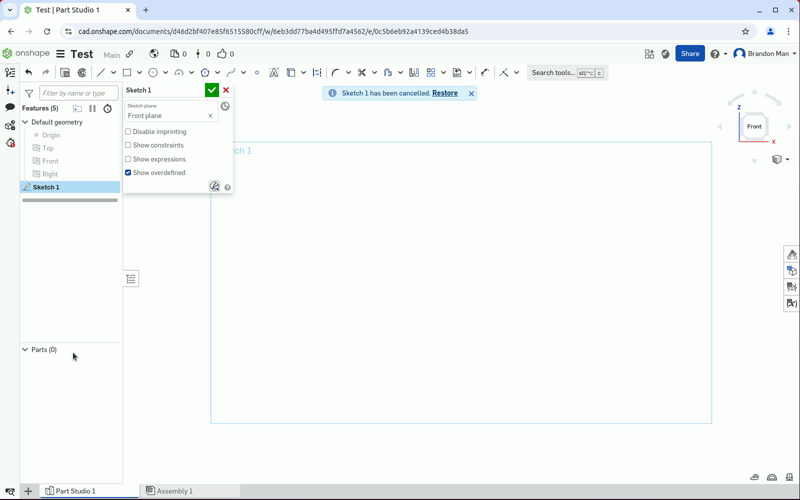
key(y)
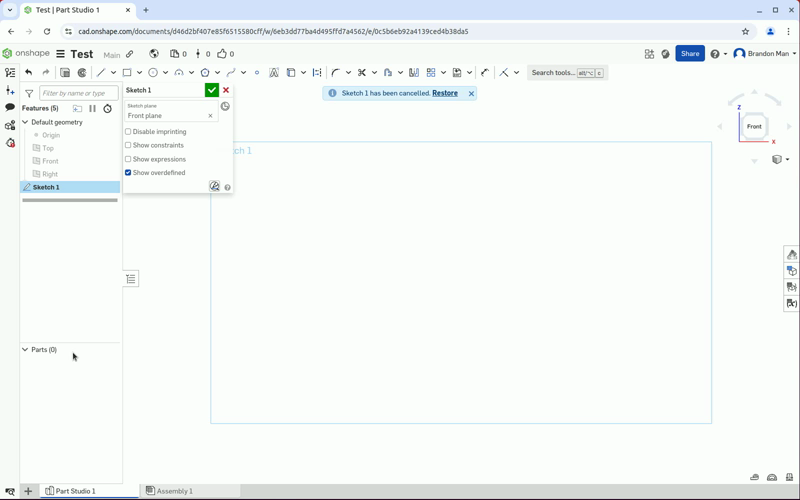
key(l)
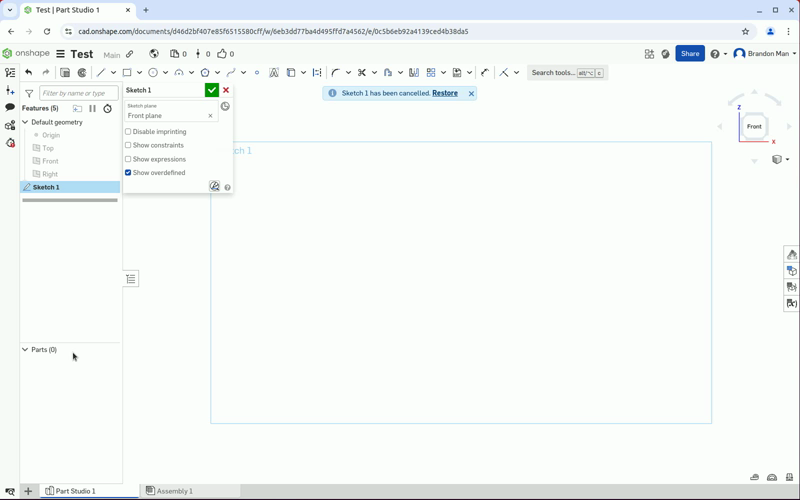
key_down(shift)
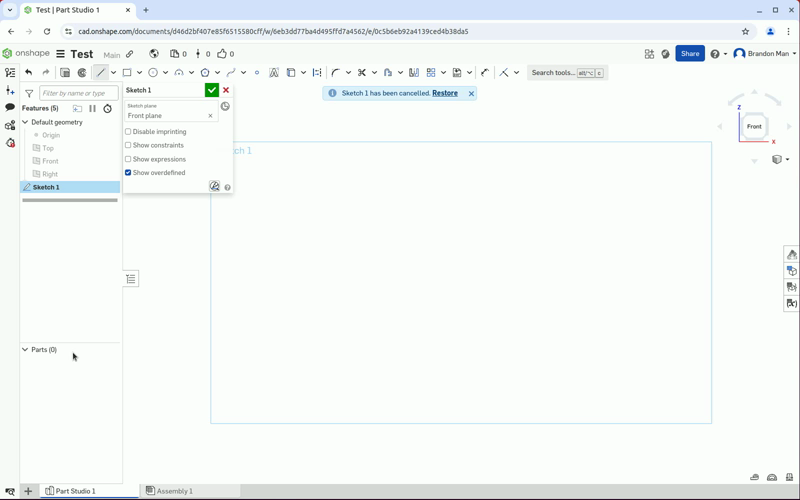
mouse_move(348, 342)
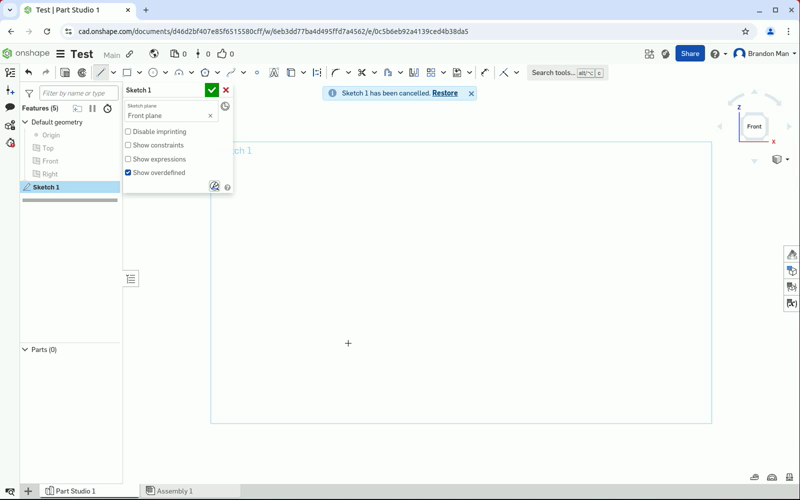
click(348, 342)
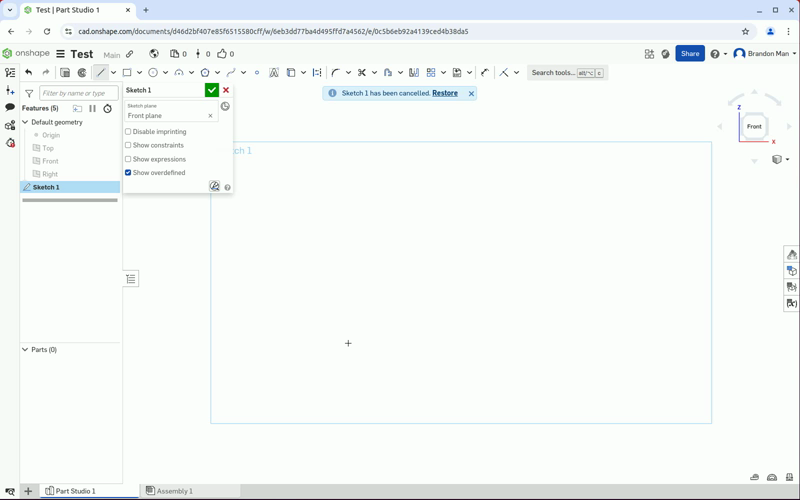
key_up(shift)
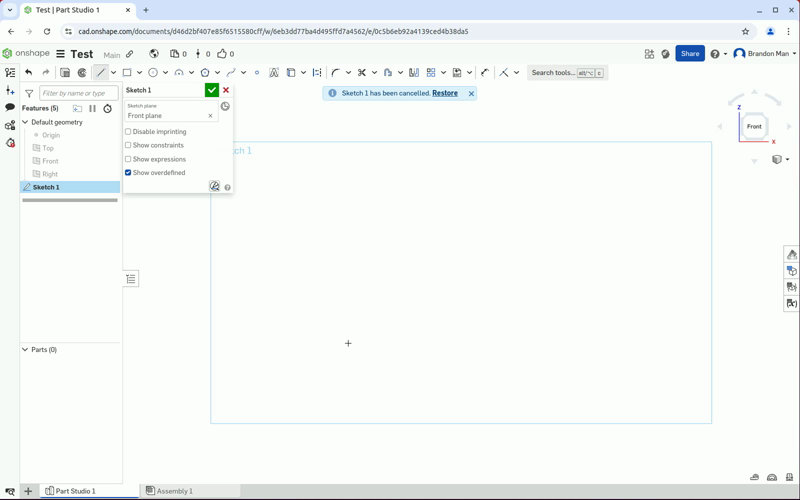
key_down(shift)
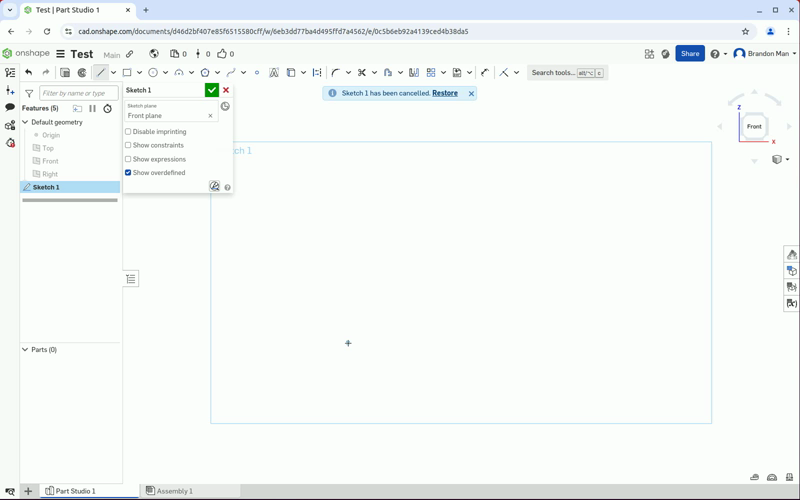
mouse_move(378, 342)
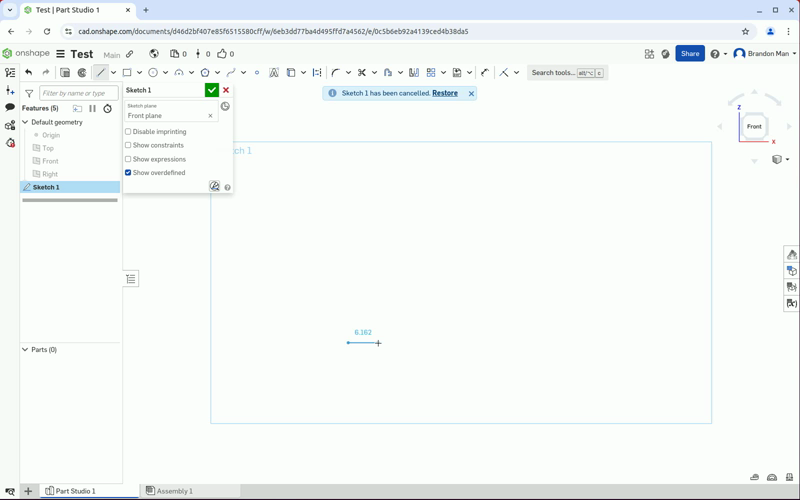
mouse_move(369, 342)
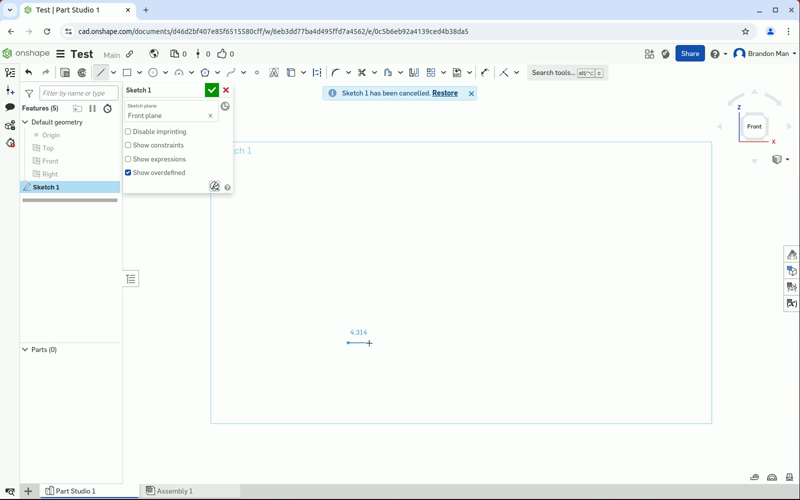
click(369, 342)
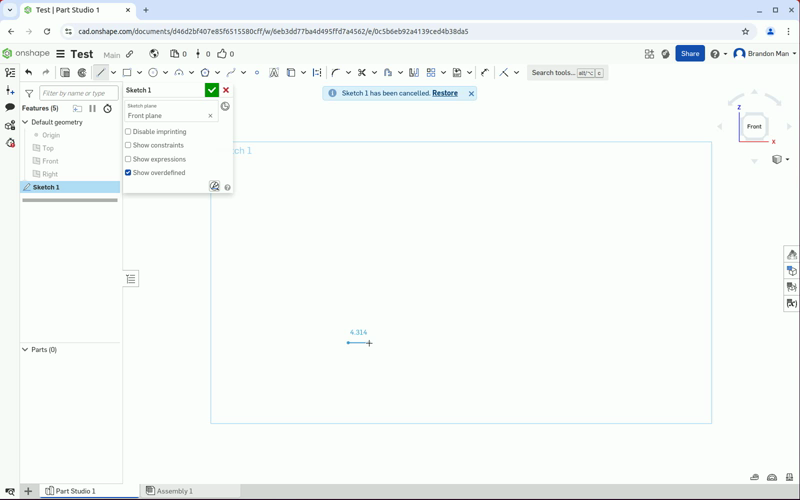
key_up(shift)
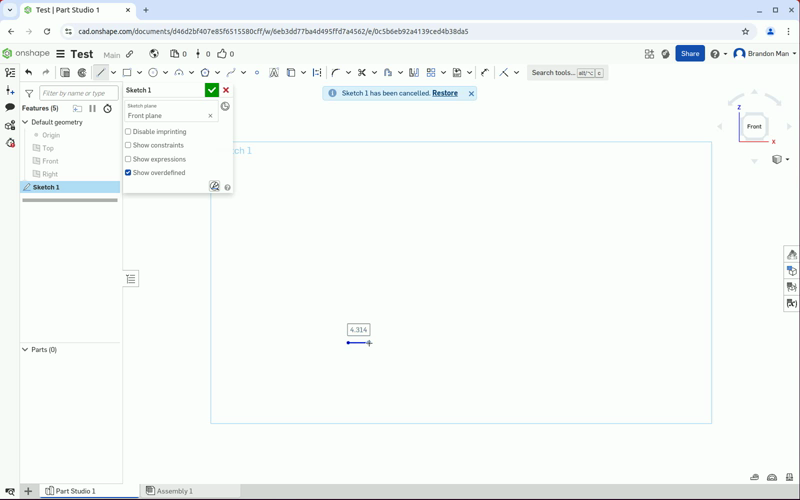
key_down(shift)
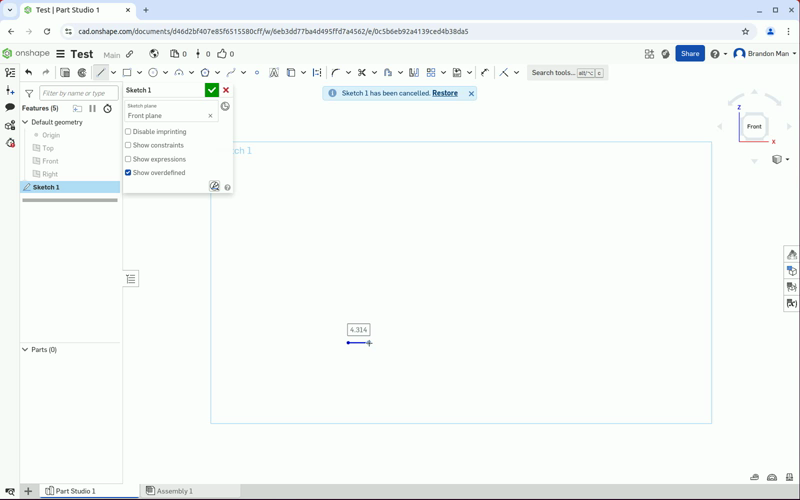
mouse_move(399, 342)
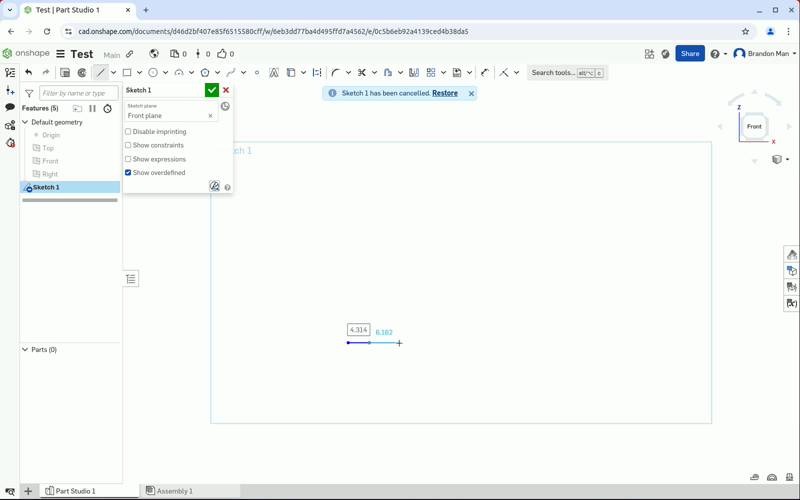
mouse_move(369, 321)
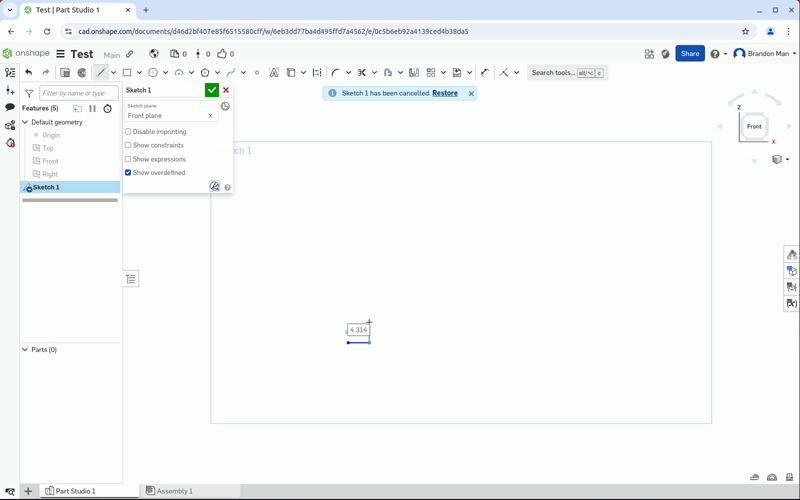
click(369, 321)
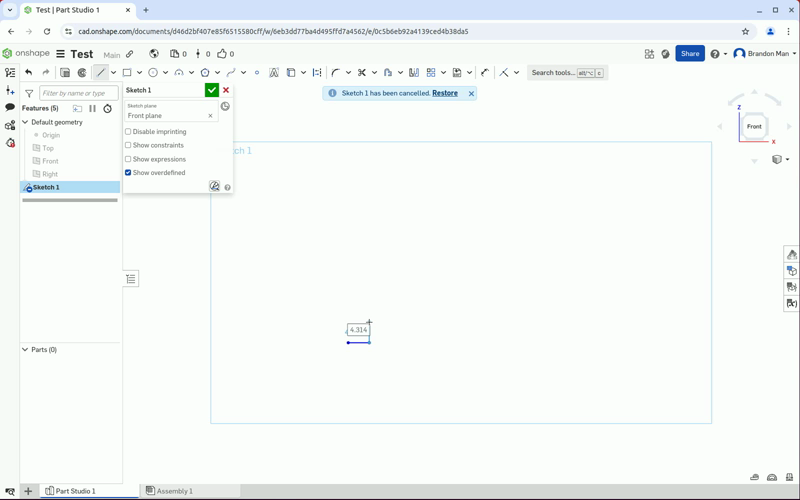
key_up(shift)
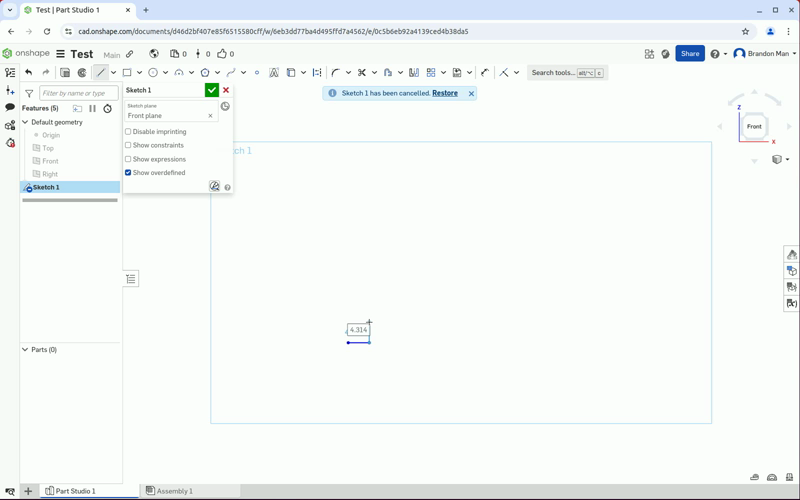
key_down(shift)
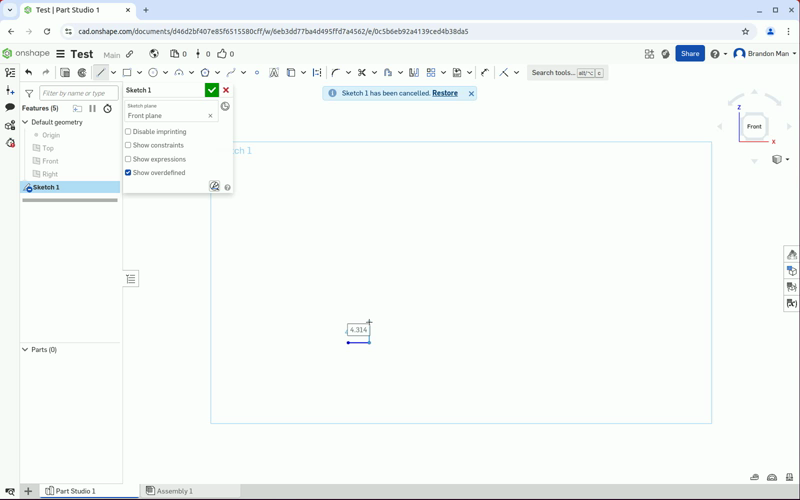
mouse_move(369, 243)
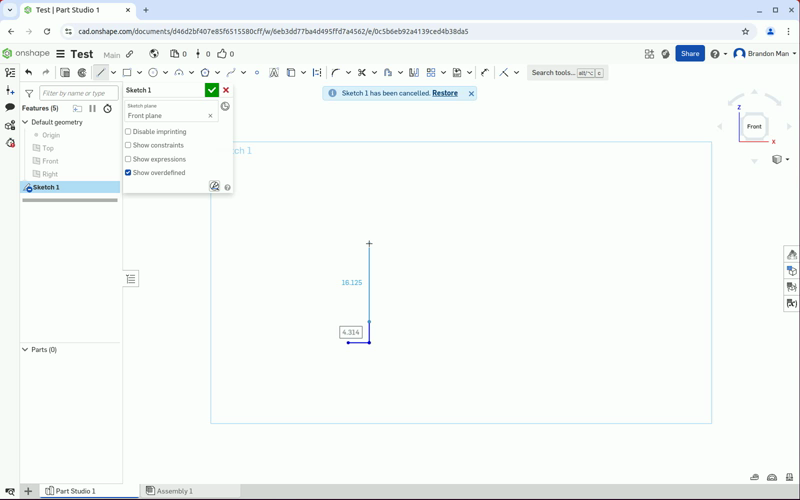
click(369, 243)
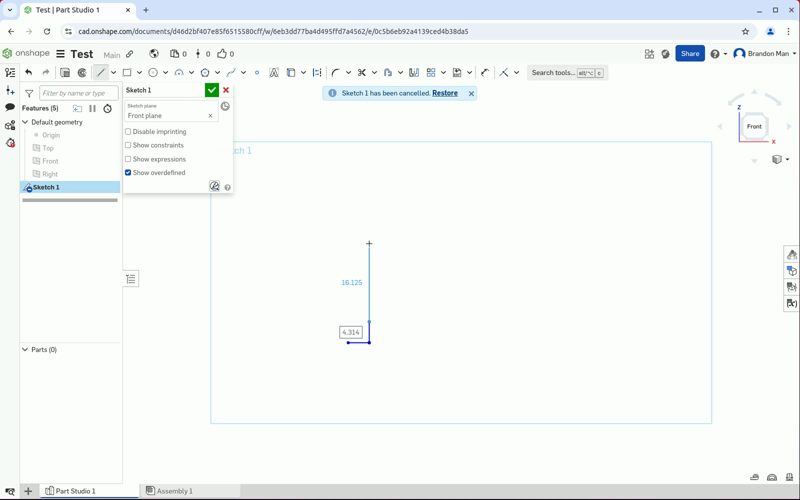
key_up(shift)
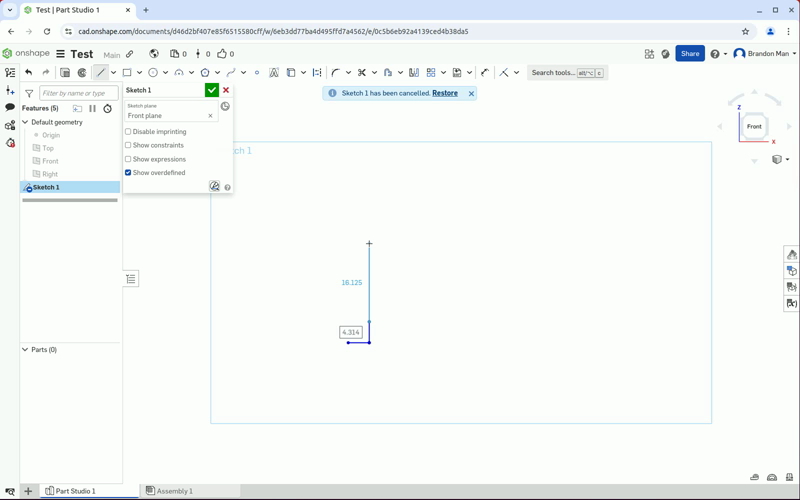
key_down(shift)
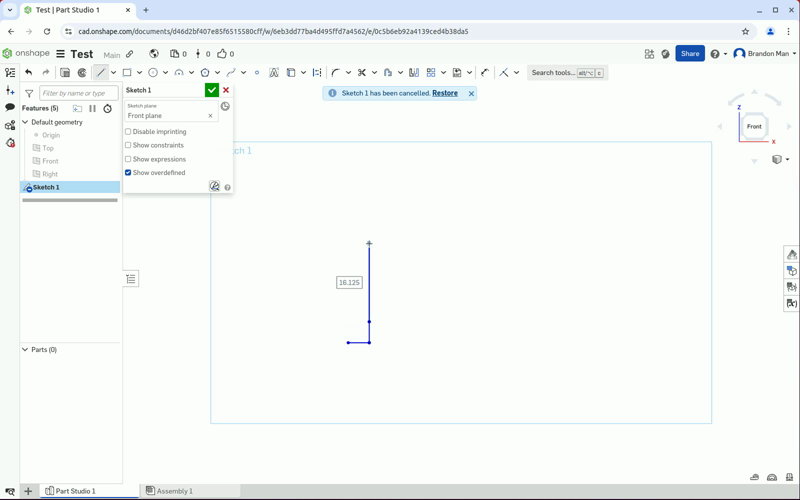
mouse_move(399, 243)
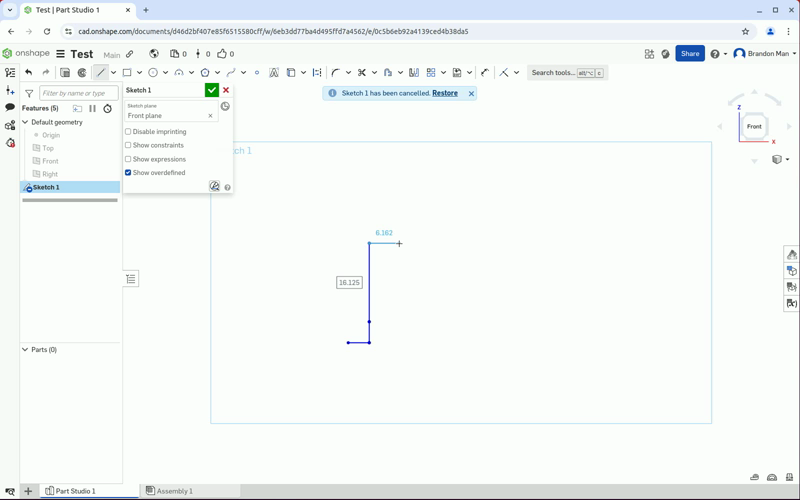
mouse_move(348, 243)
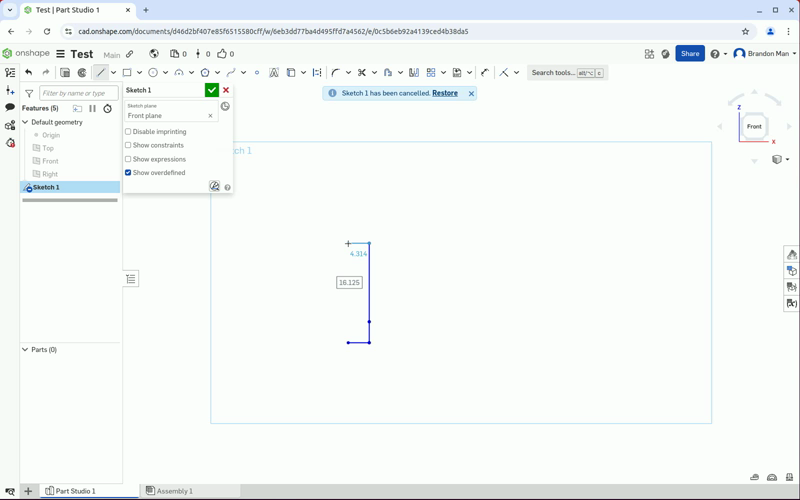
click(348, 243)
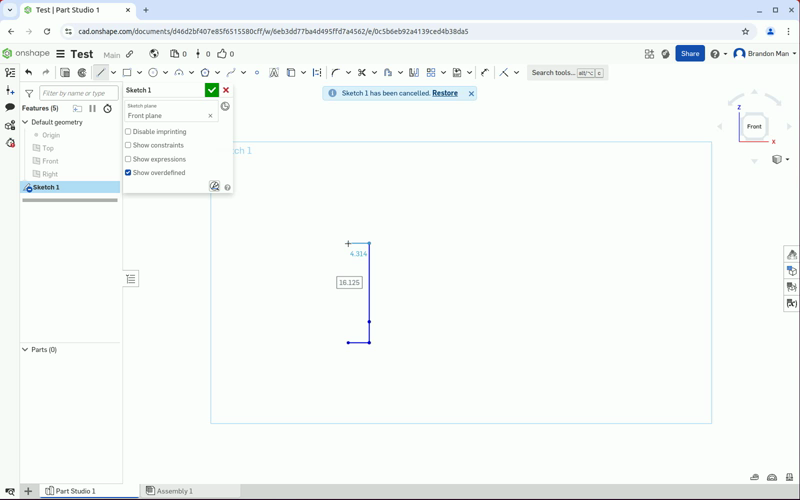
key_up(shift)
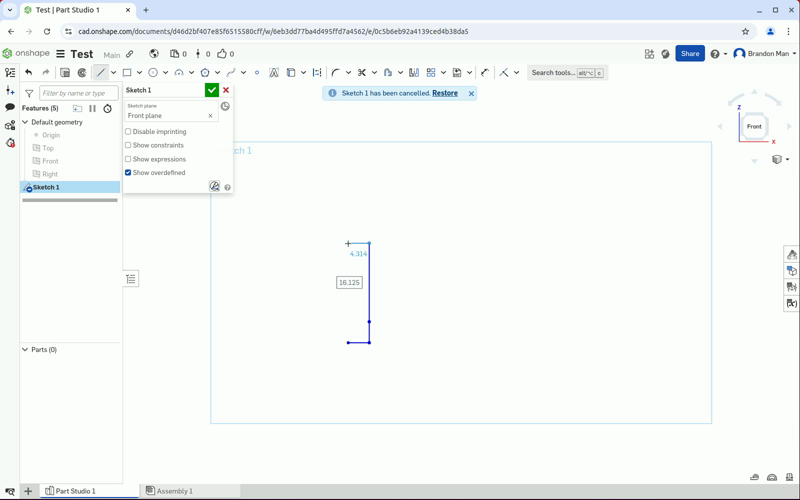
key_down(shift)
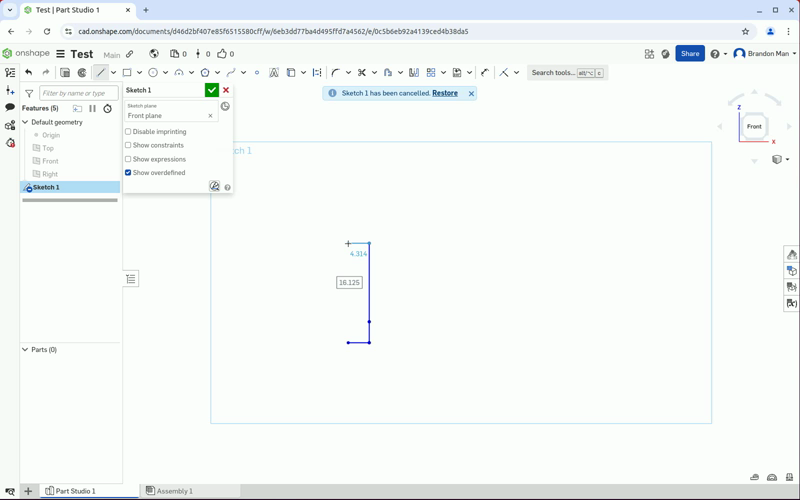
mouse_move(348, 342)
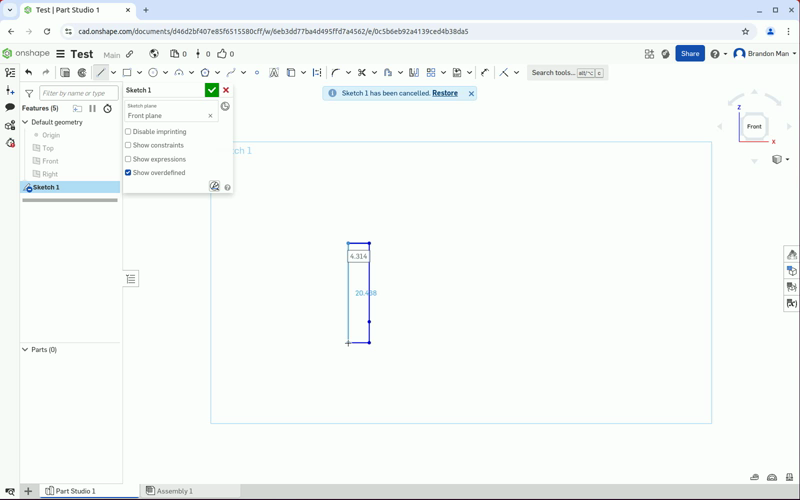
key_up(shift)
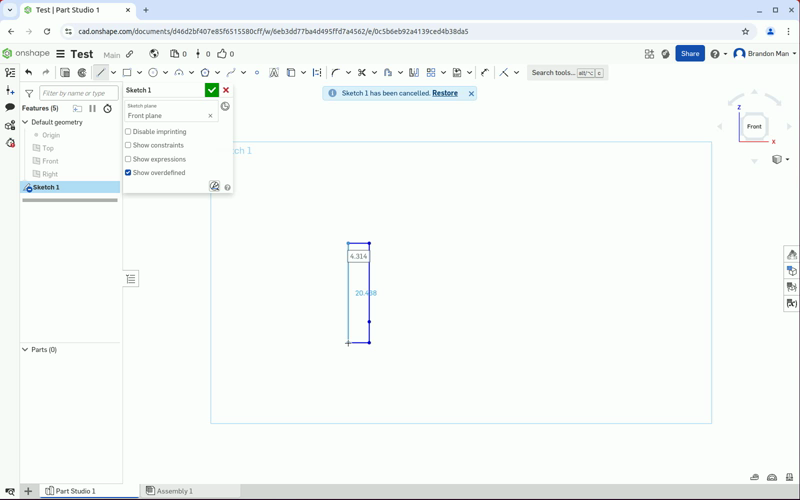
click(348, 342)
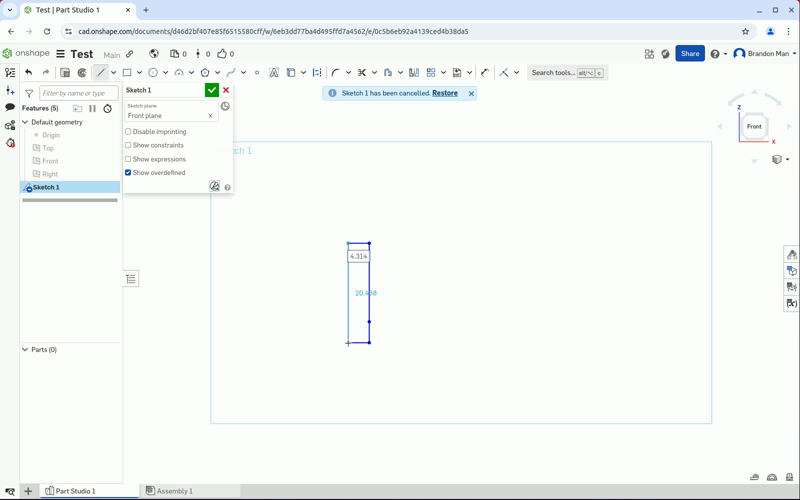
key(esc)
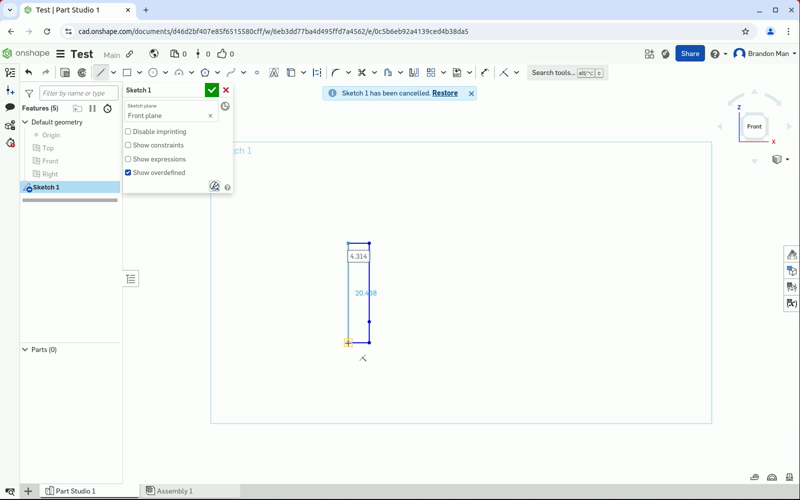
mouse_move(367, 275)
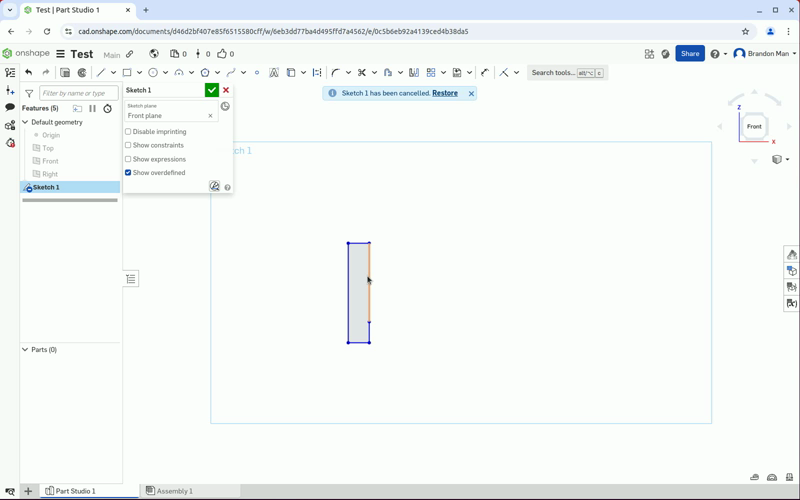
click(367, 275)
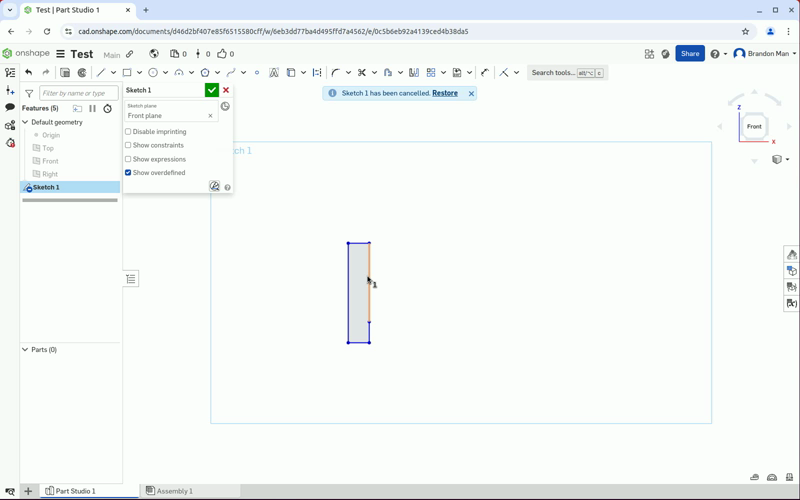
mouse_move(73, 352)
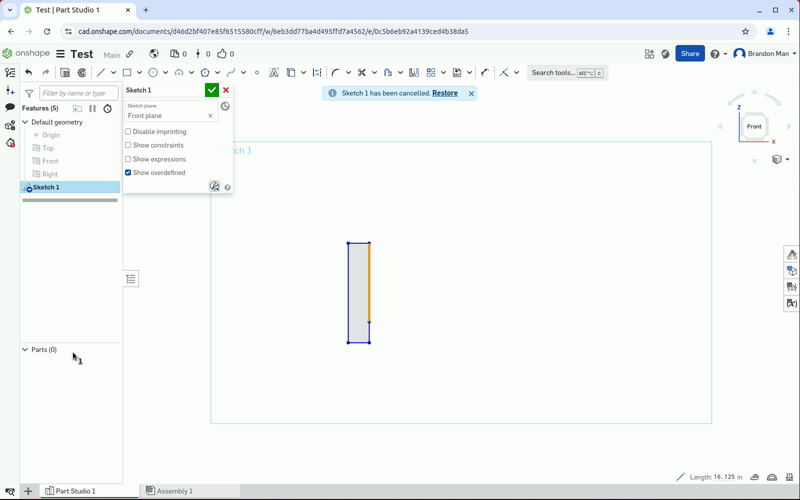
key(shift+y)
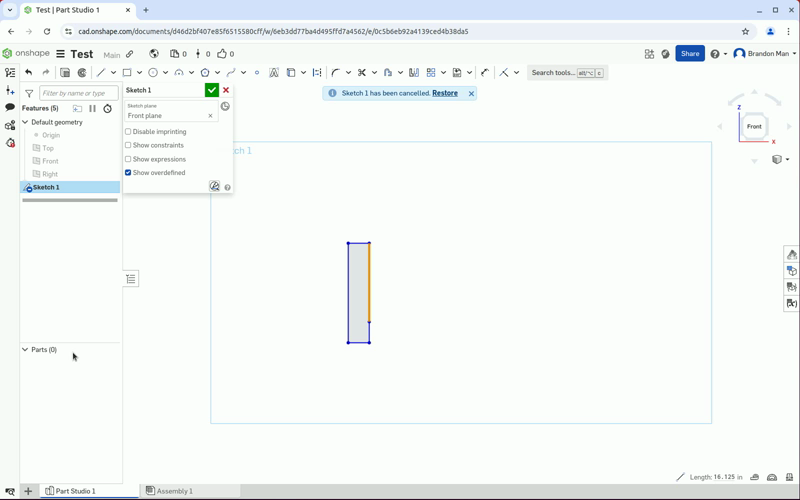
key(shift+e)
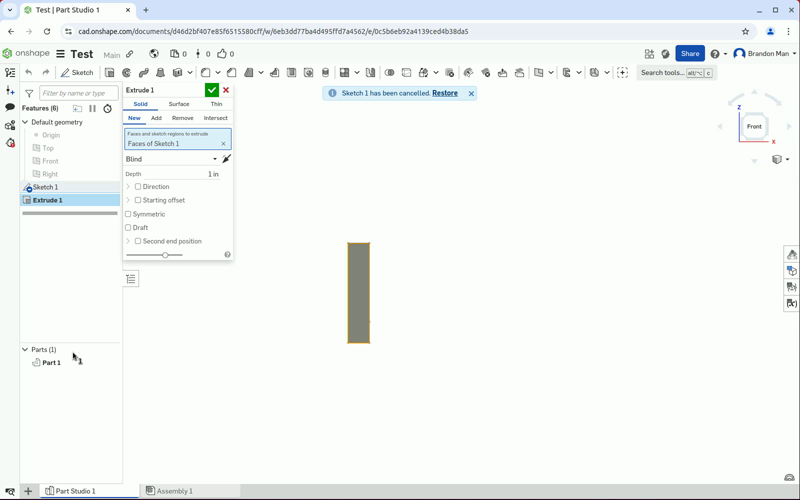
mouse_move(143, 106)
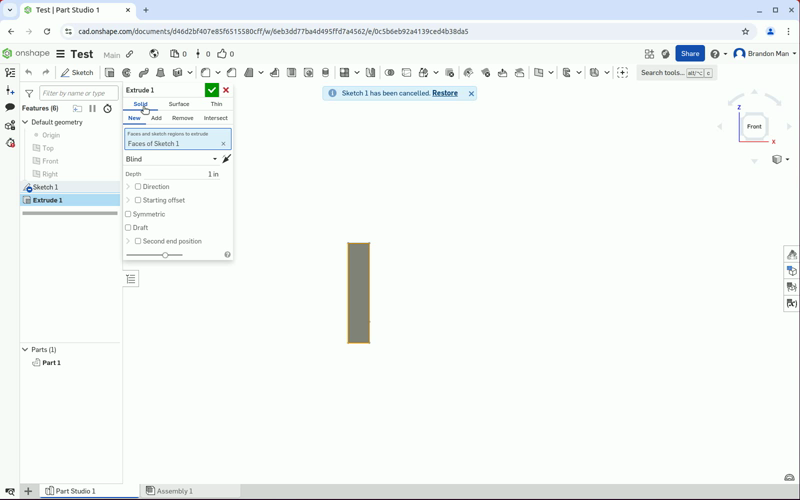
click(143, 106)
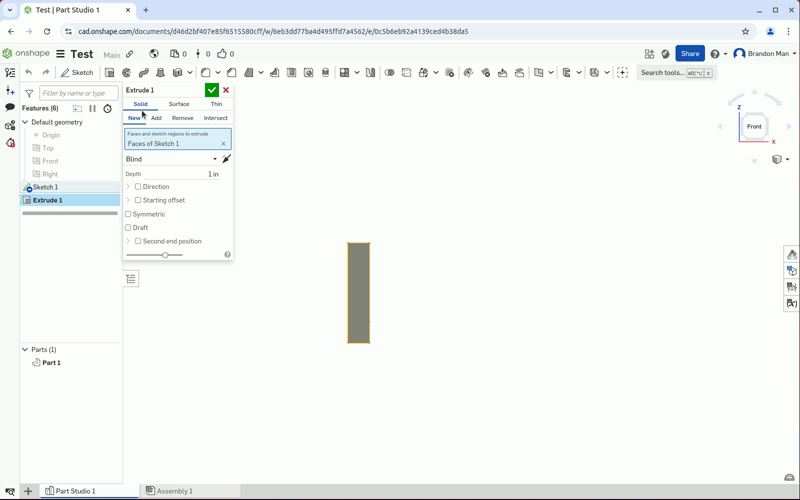
mouse_move(137, 120)
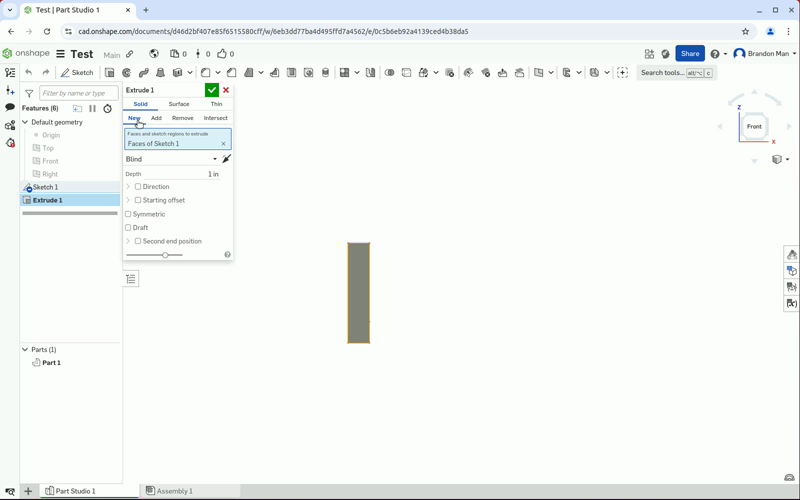
click(137, 120)
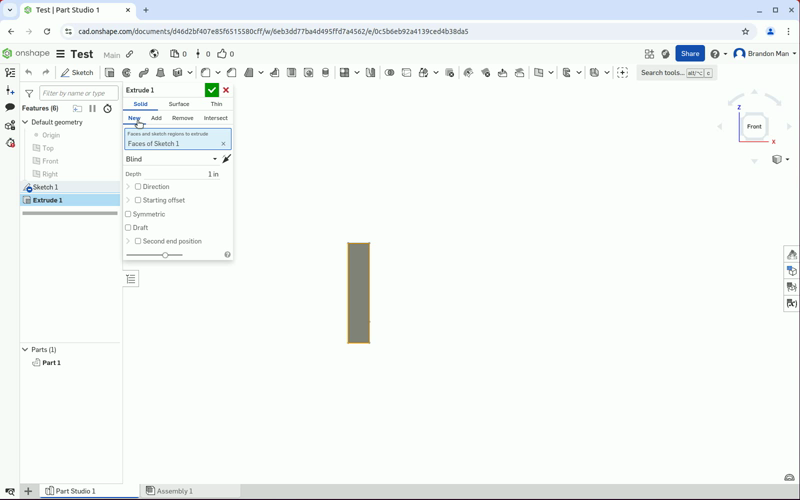
key(tab, 4)
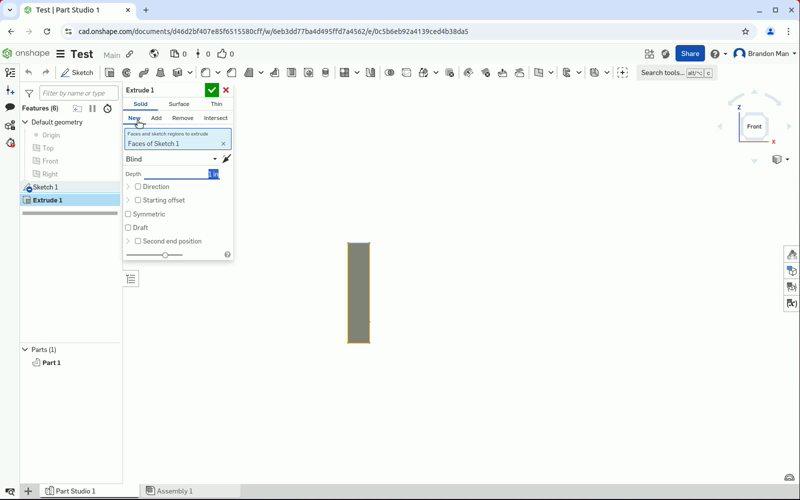
text(4.333)
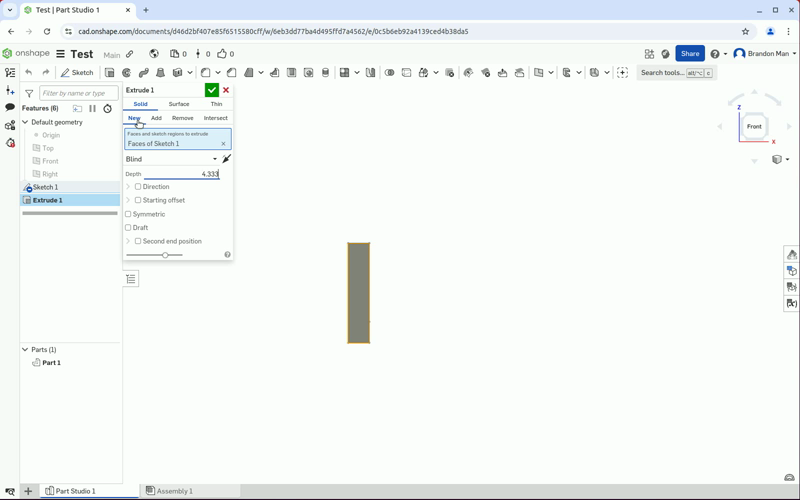
key(enter)
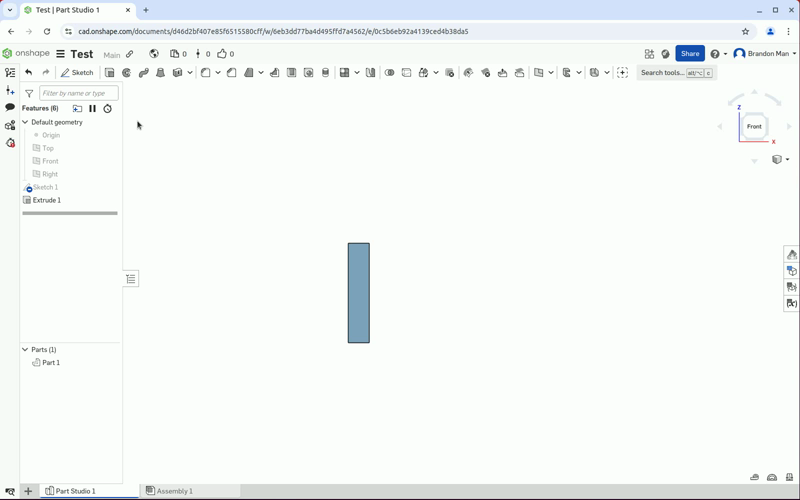
key(shift+h)
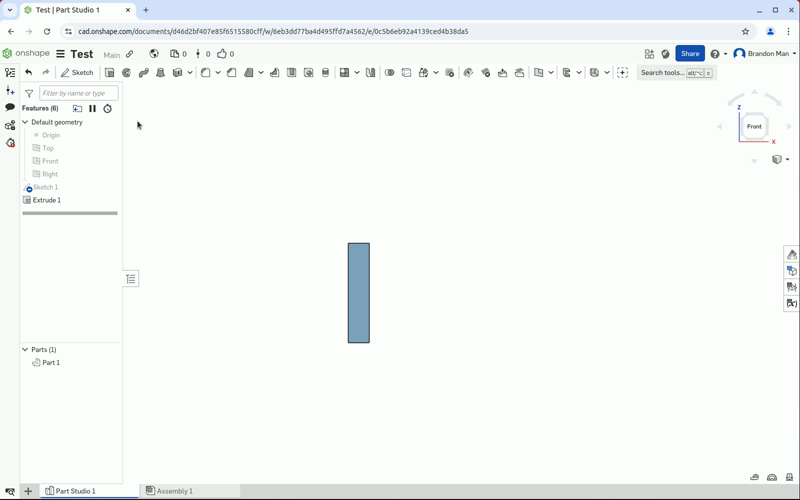
key(shift+h)
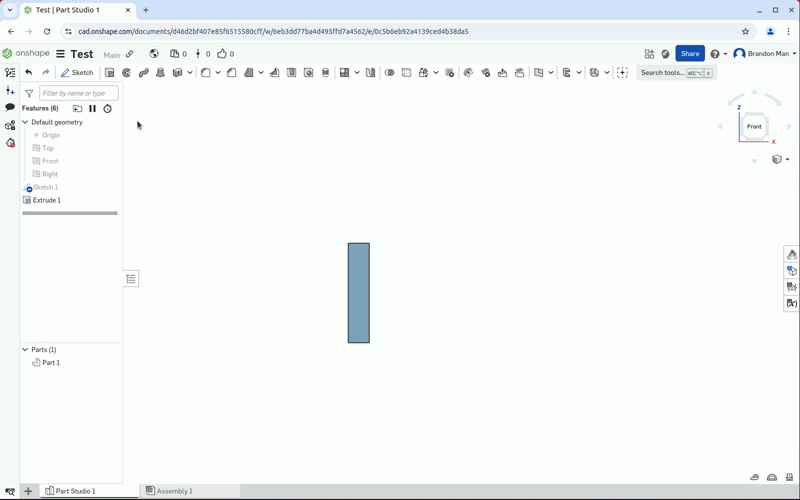
mouse_move(73, 189)
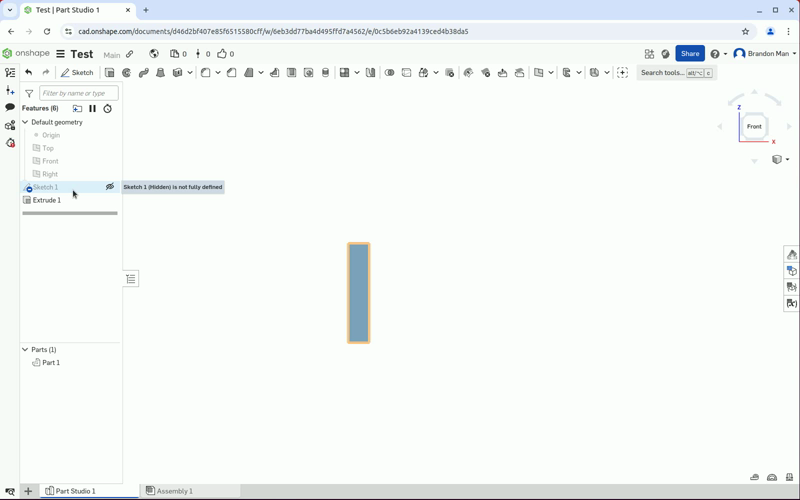
click(73, 189)
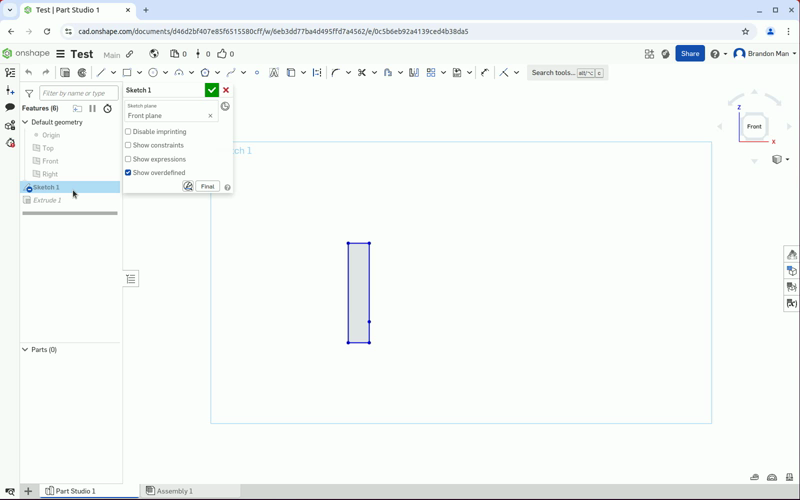
mouse_move(229, 92)
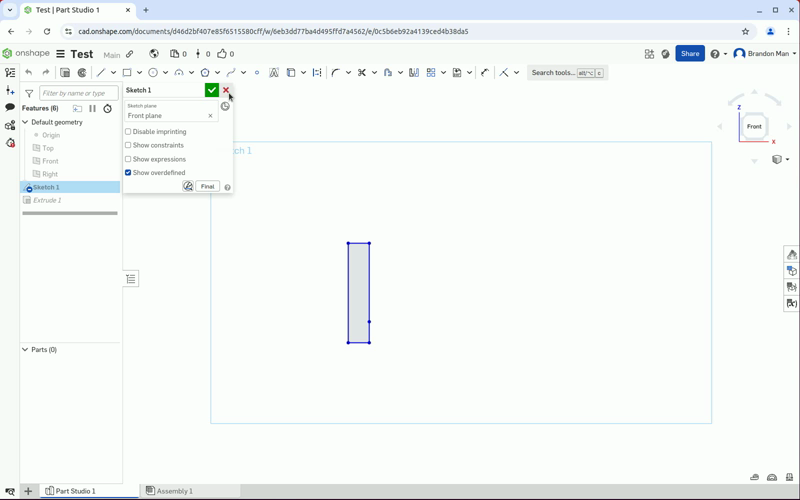
click(229, 92)
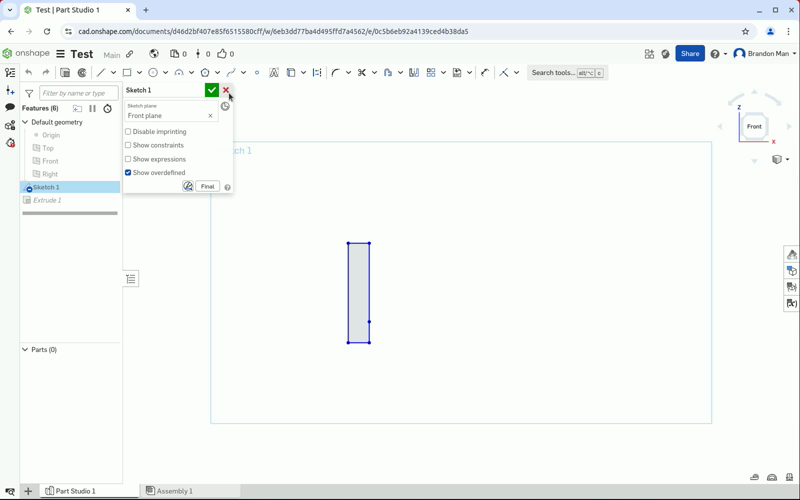
key(shift+s)
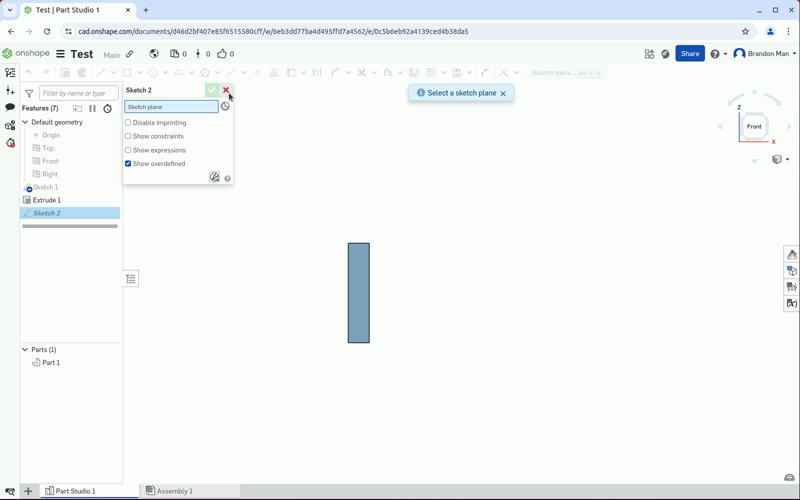
mouse_move(73, 163)
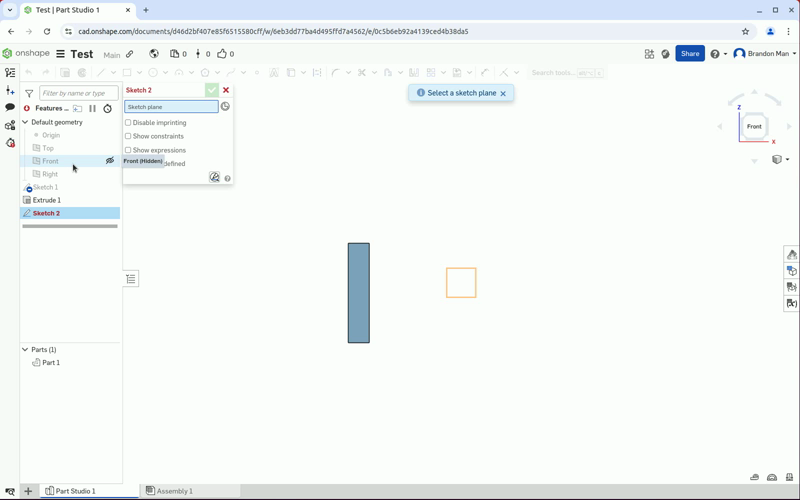
click(73, 163)
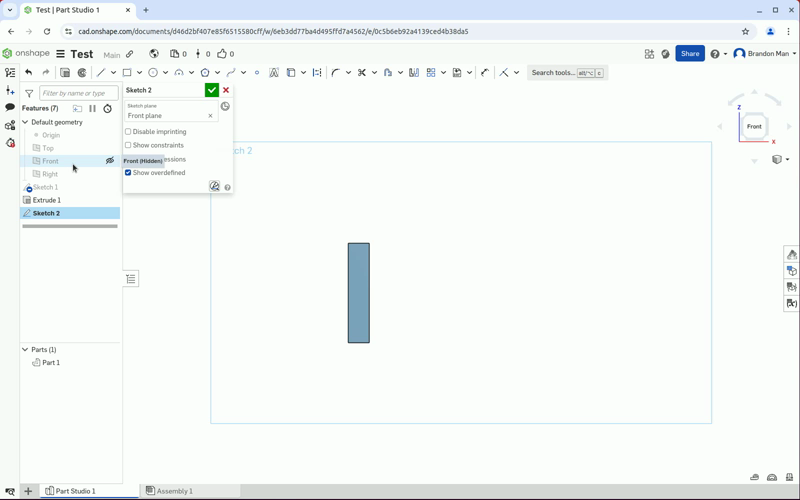
mouse_move(73, 352)
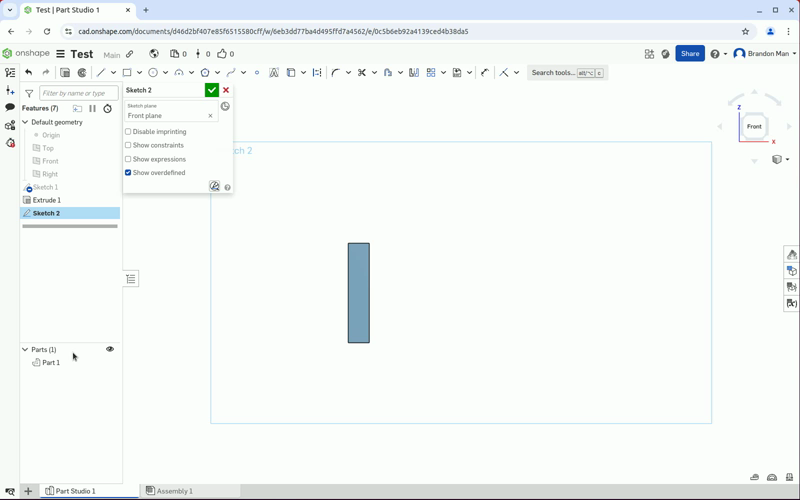
key(y)
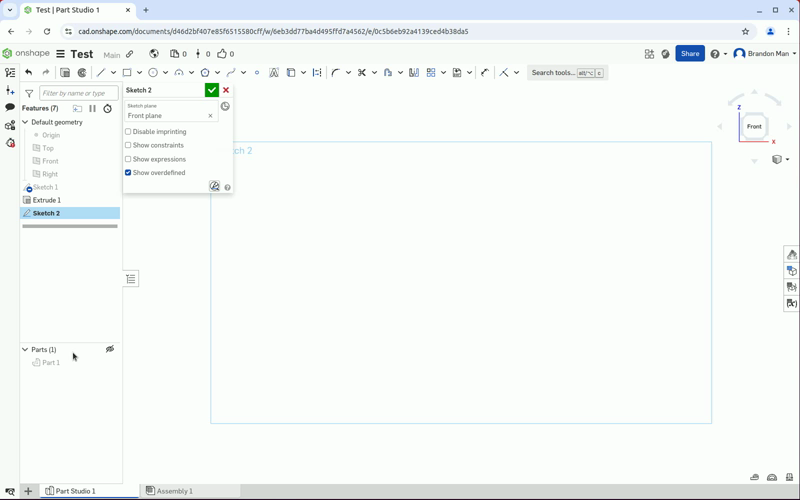
key(l)
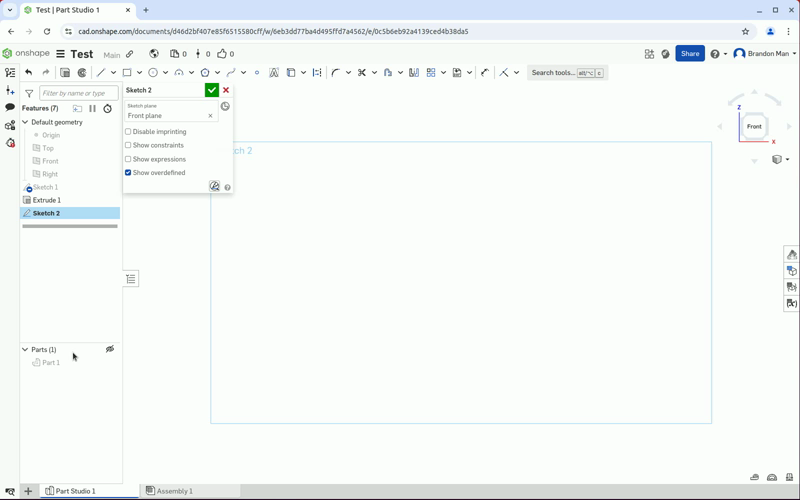
key_down(shift)
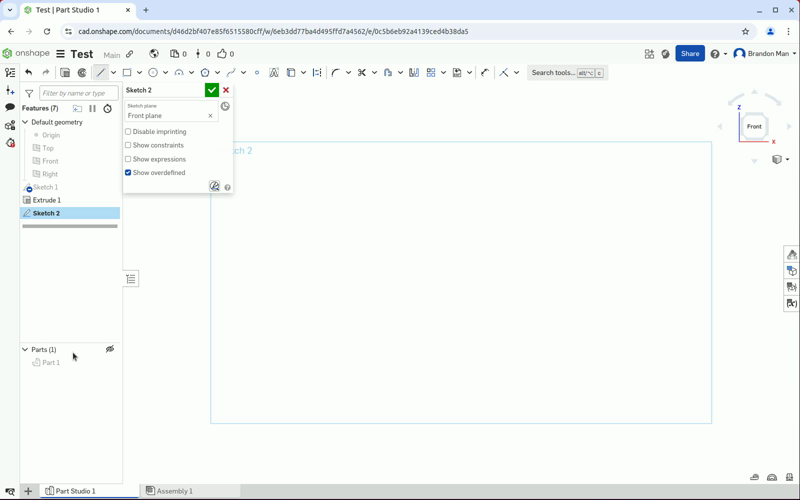
mouse_move(369, 342)
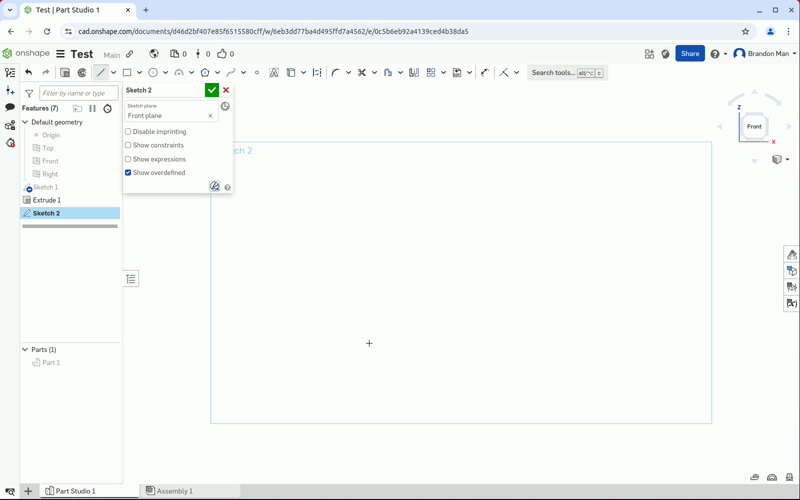
click(369, 342)
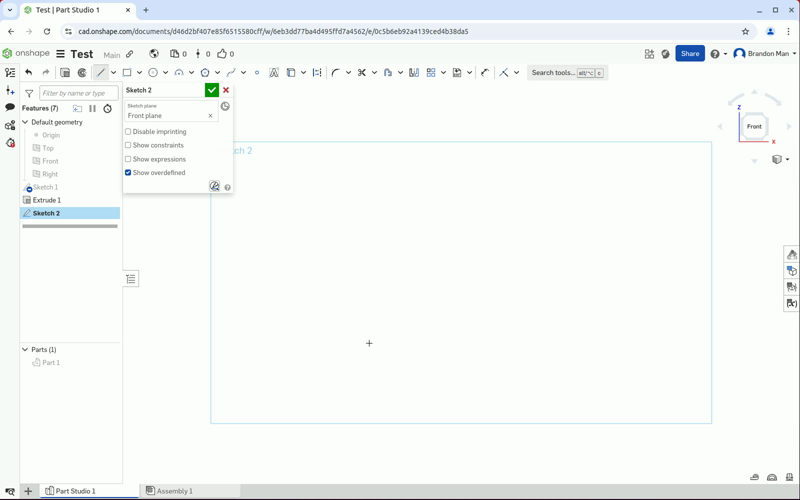
key_up(shift)
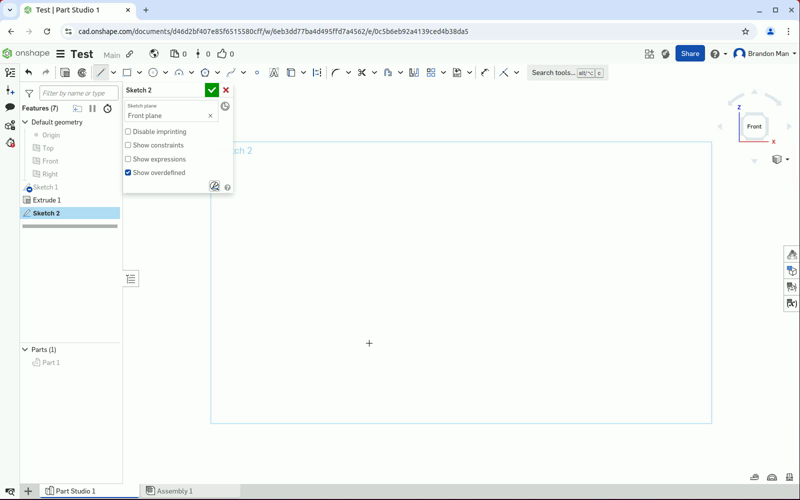
key_down(shift)
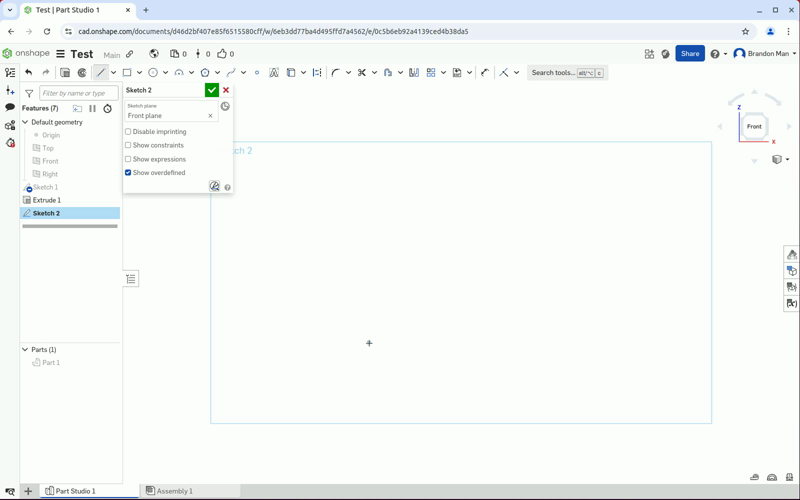
mouse_move(472, 342)
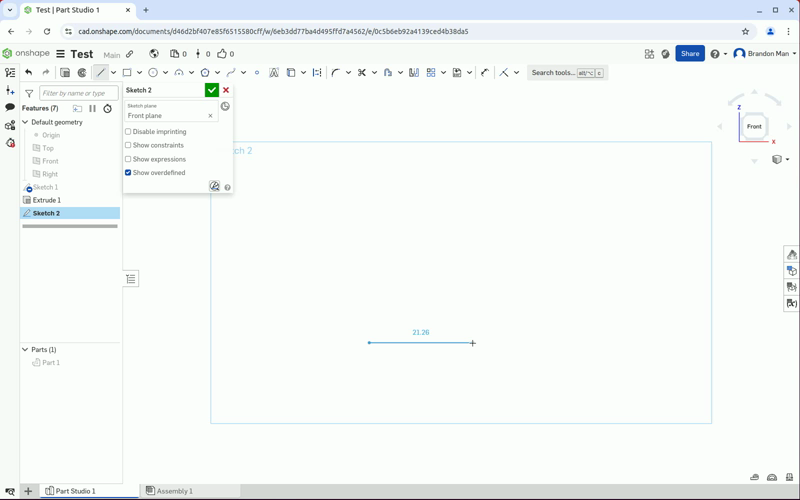
click(472, 342)
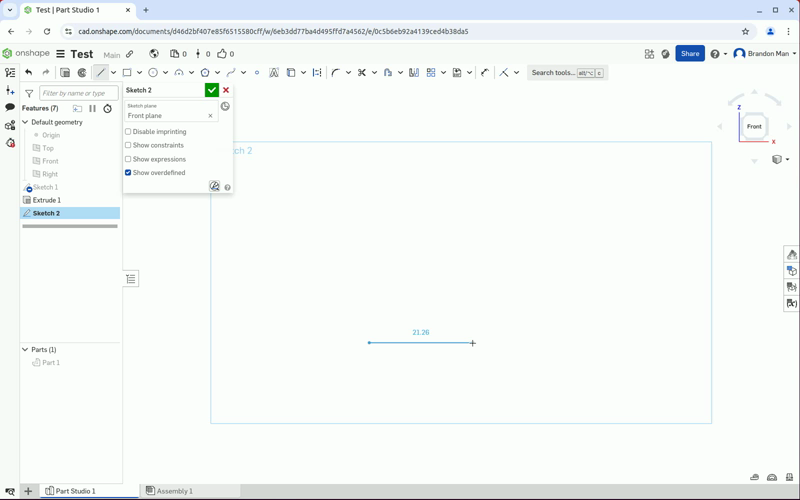
key_up(shift)
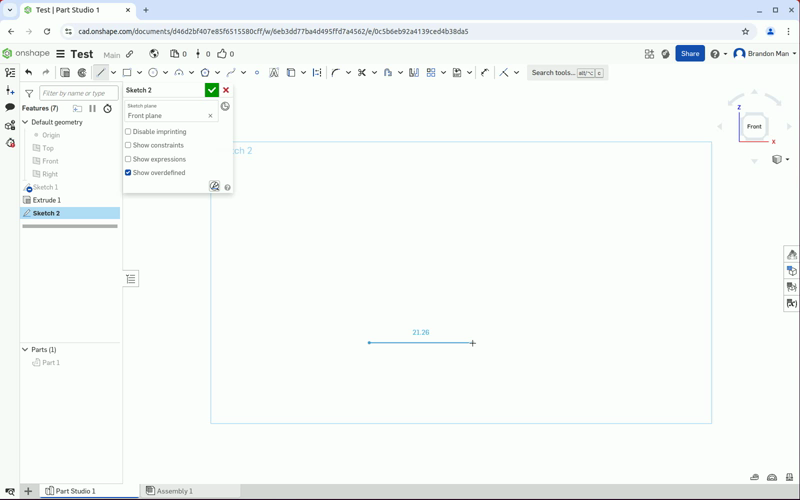
key_down(shift)
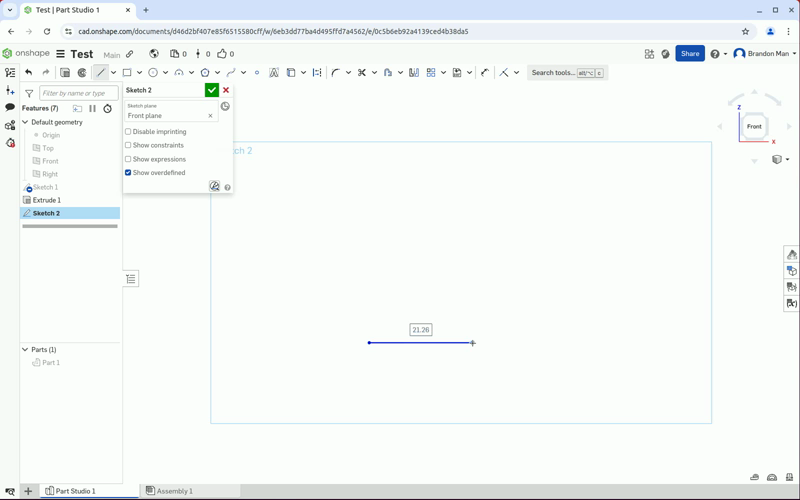
mouse_move(502, 342)
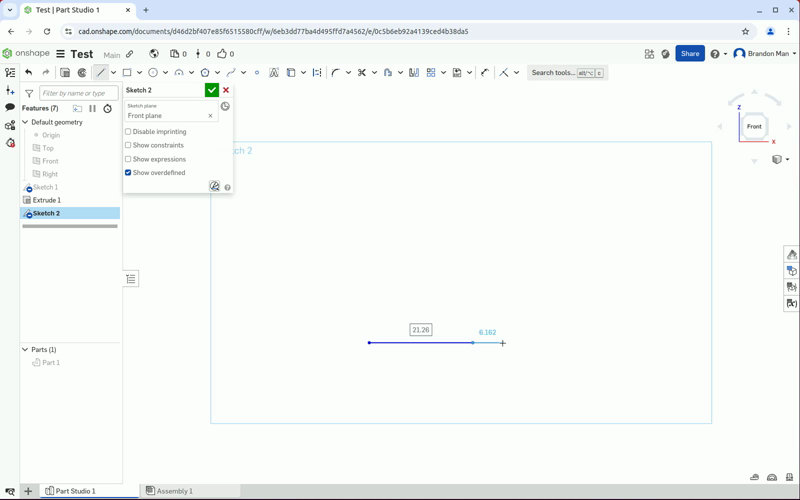
mouse_move(472, 321)
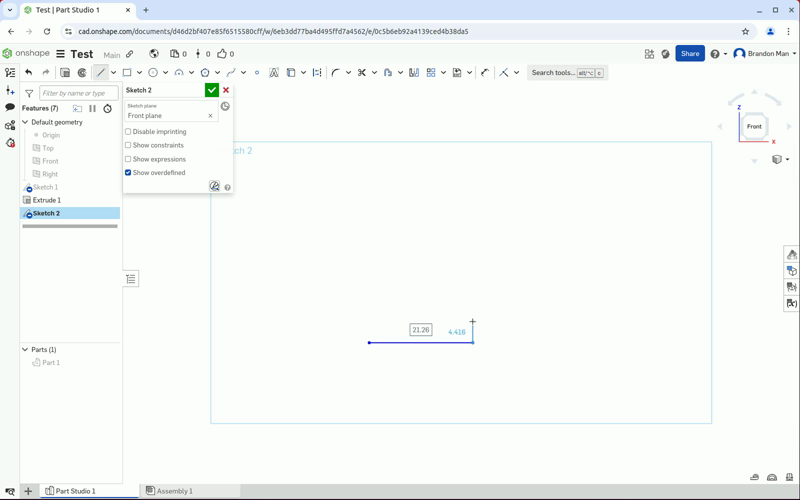
click(472, 321)
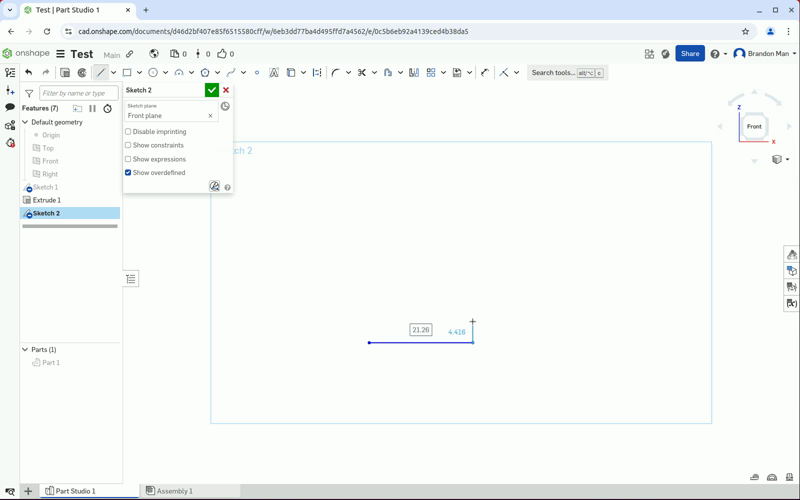
key_up(shift)
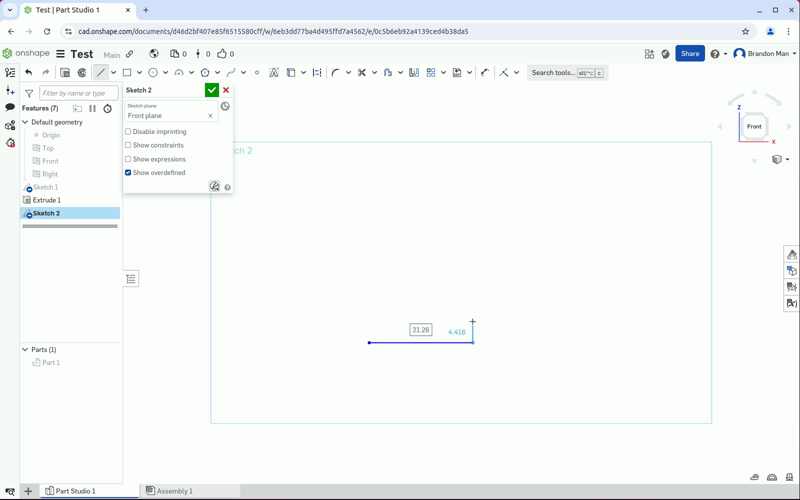
key_down(shift)
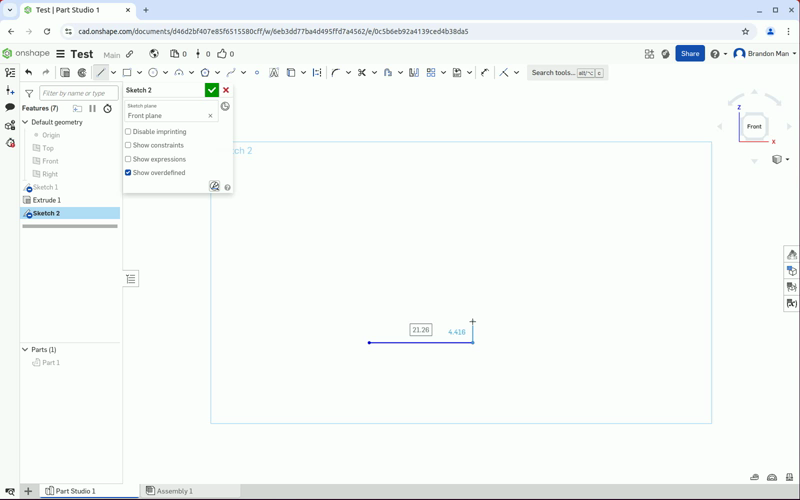
mouse_move(369, 321)
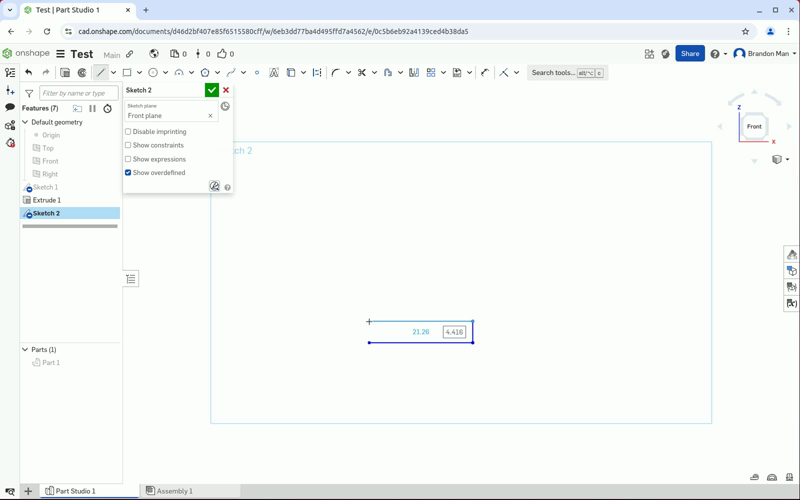
click(369, 321)
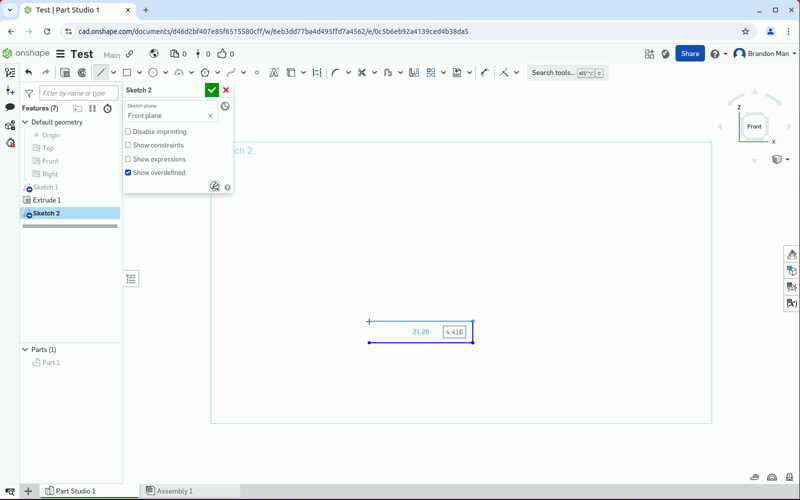
key_up(shift)
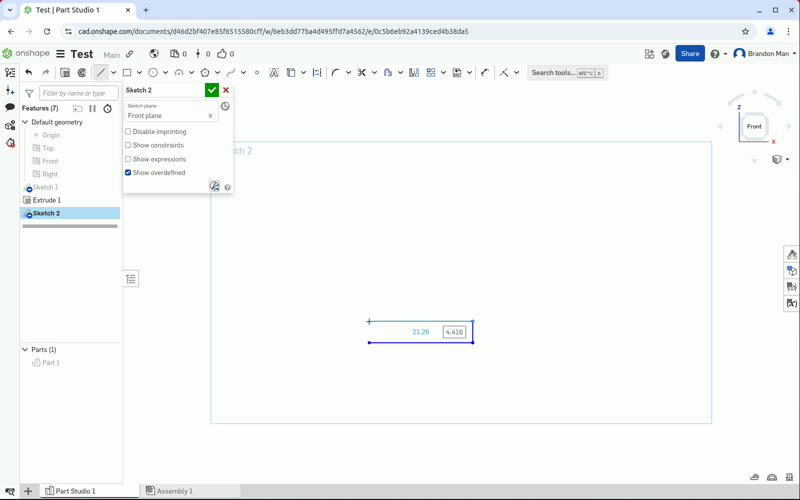
mouse_move(399, 321)
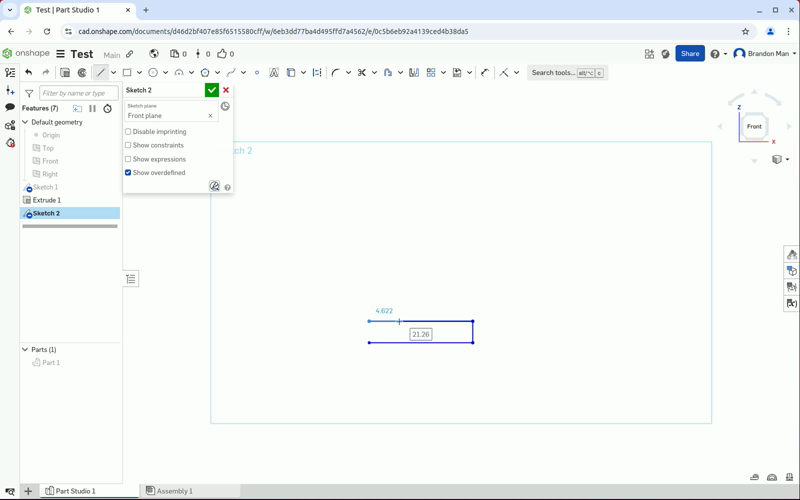
key_down(shift)
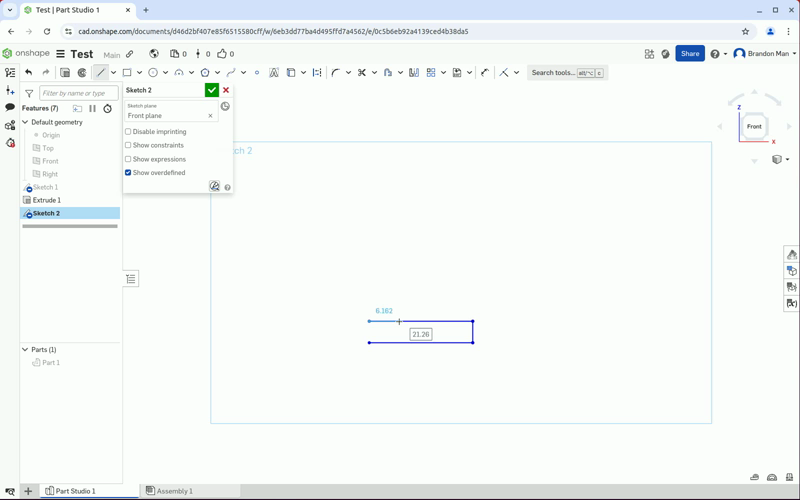
mouse_move(369, 342)
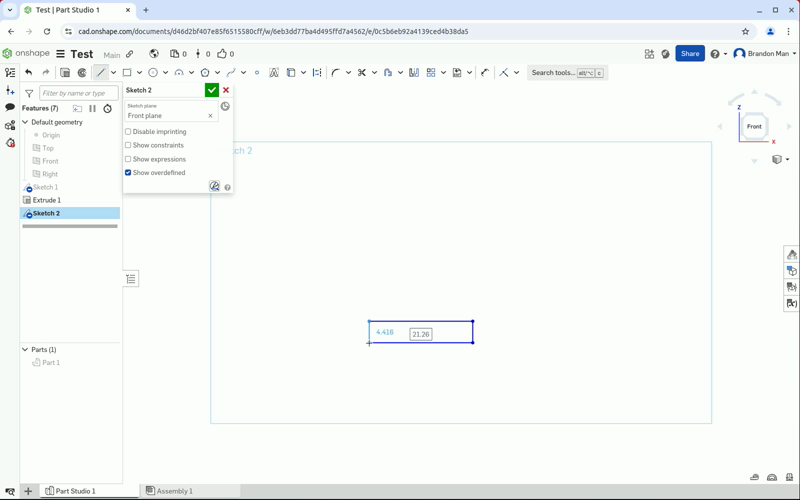
key_up(shift)
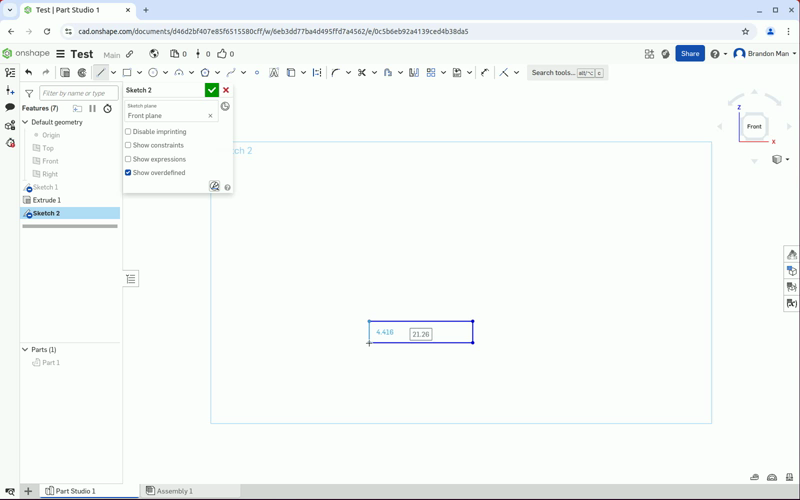
click(369, 342)
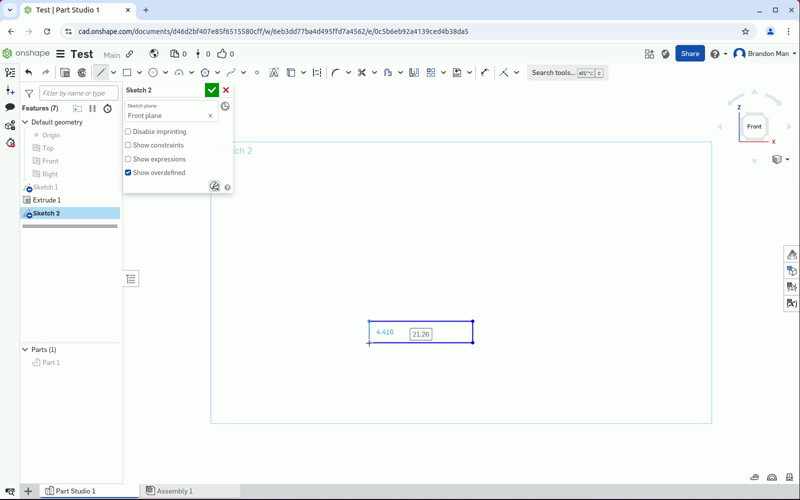
key(esc)
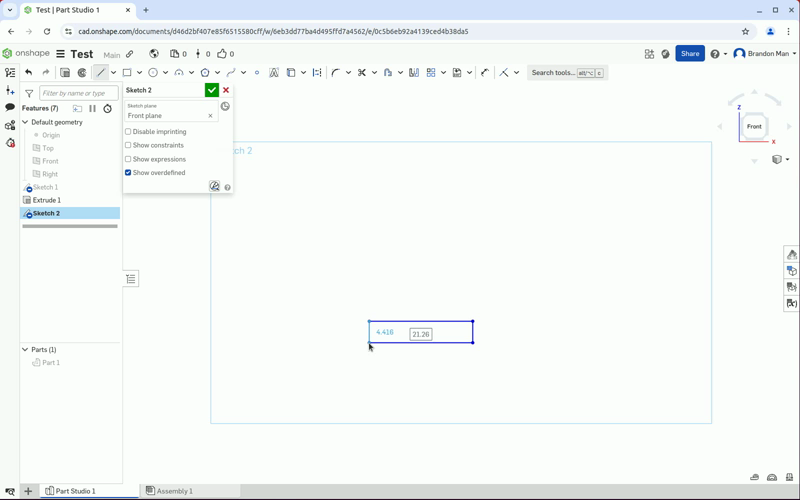
mouse_move(372, 330)
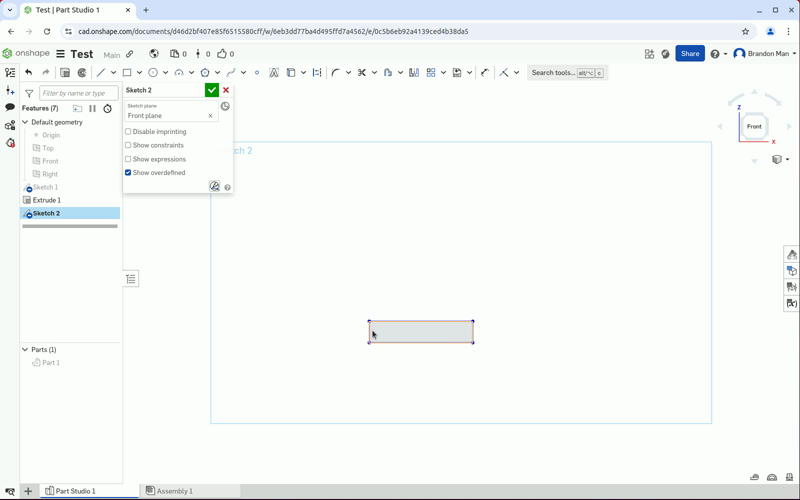
click(372, 330)
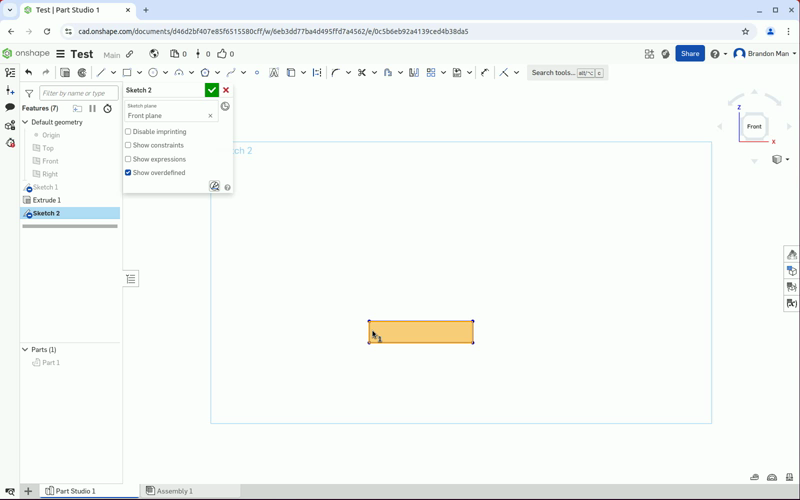
mouse_move(73, 352)
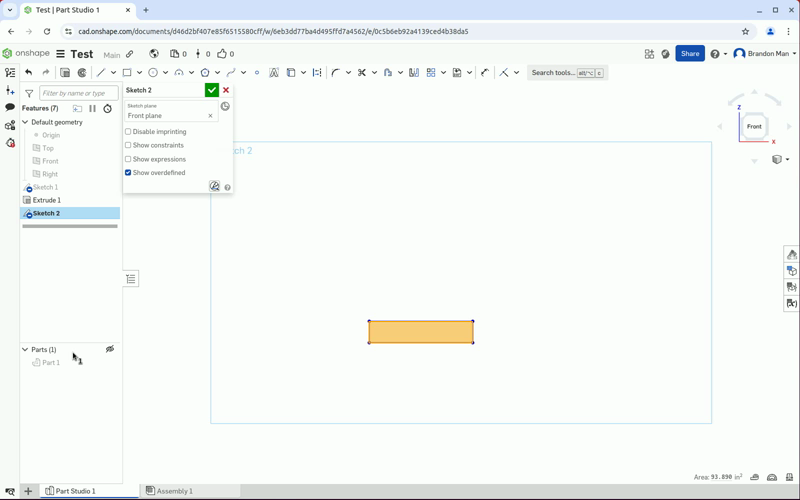
key(shift+y)
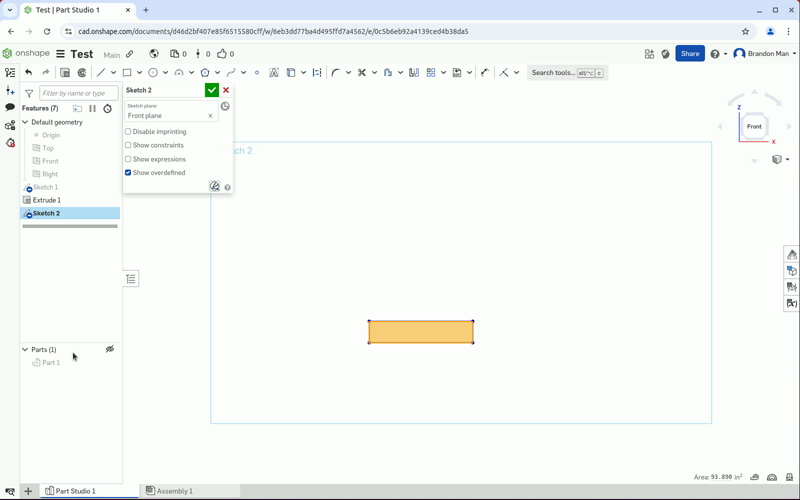
key(shift+e)
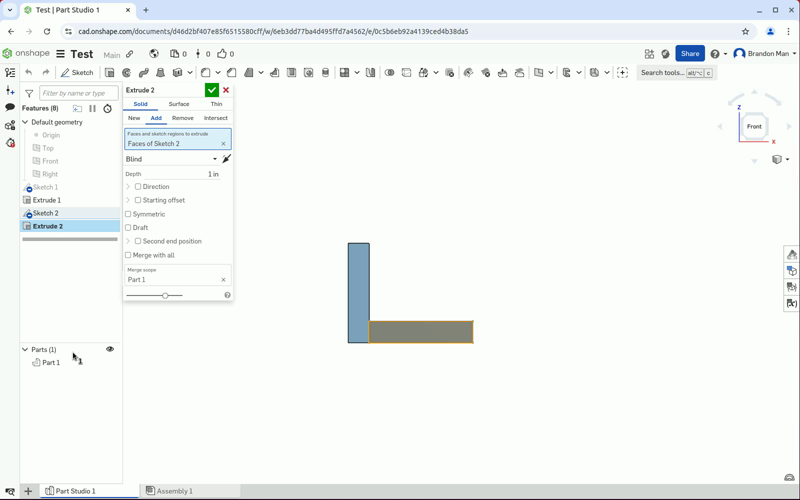
mouse_move(143, 106)
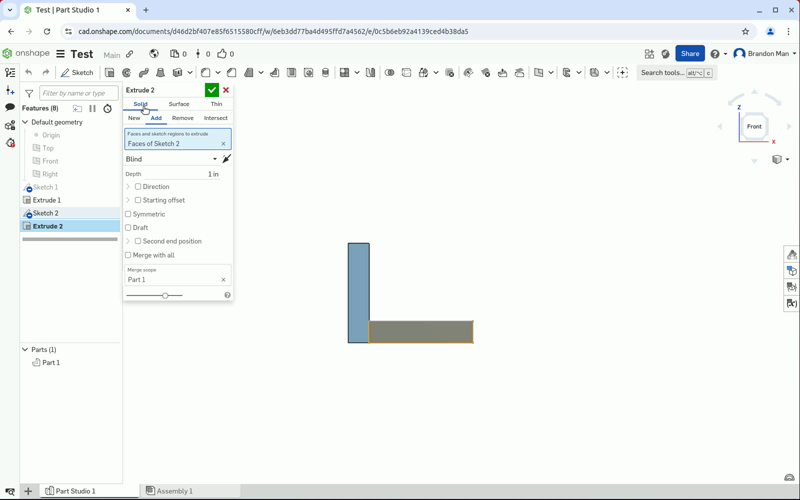
click(143, 106)
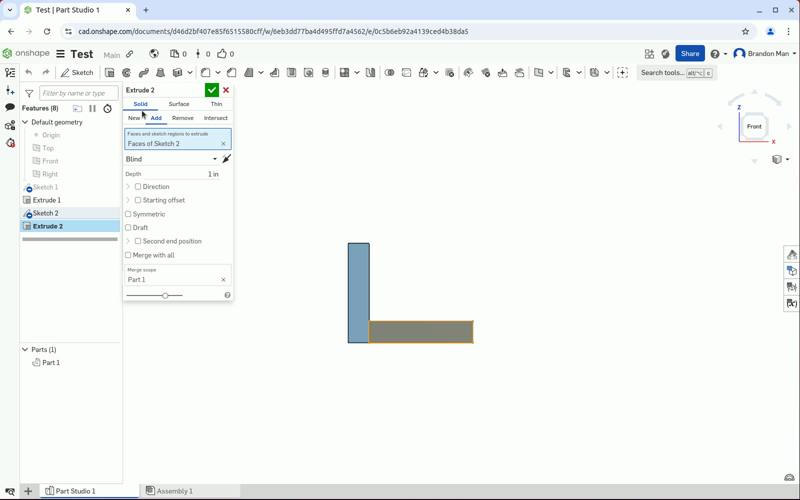
mouse_move(137, 120)
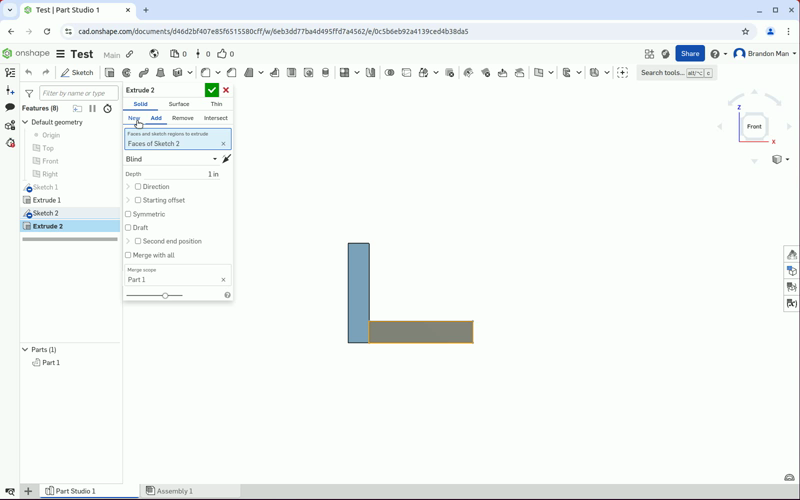
click(137, 120)
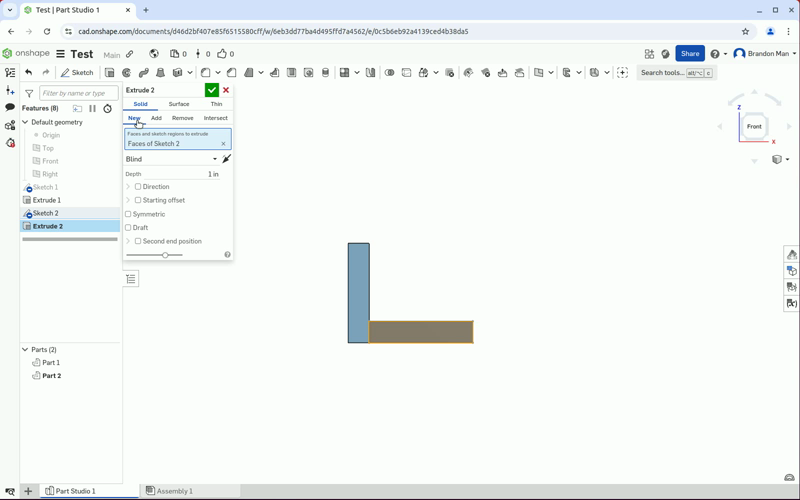
key(tab, 4)
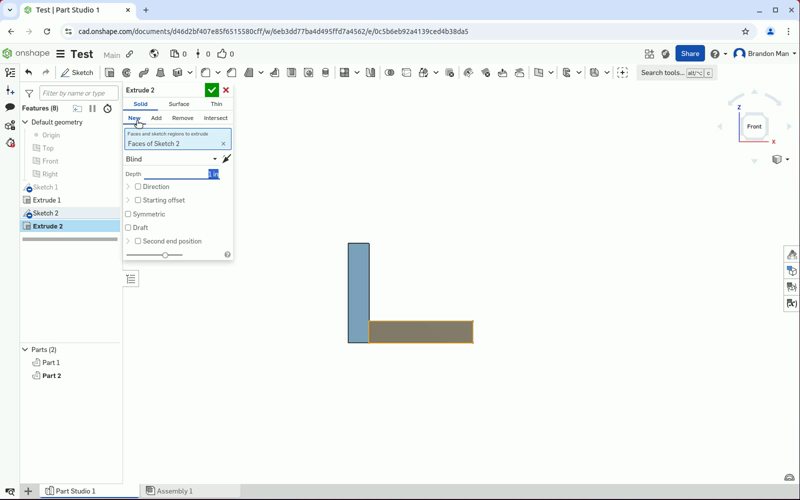
text(4.333)
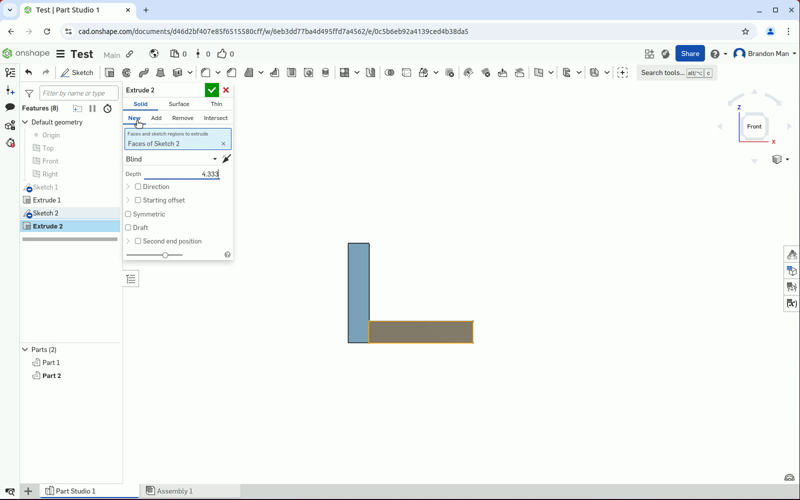
key(enter)
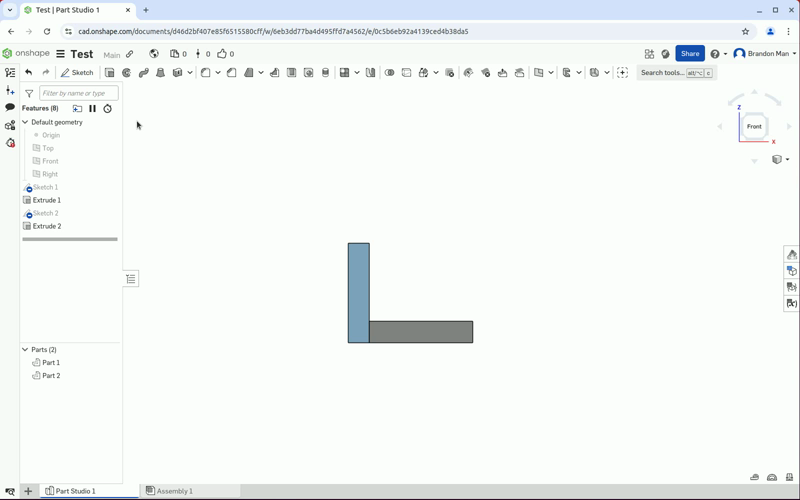
key(shift+h)
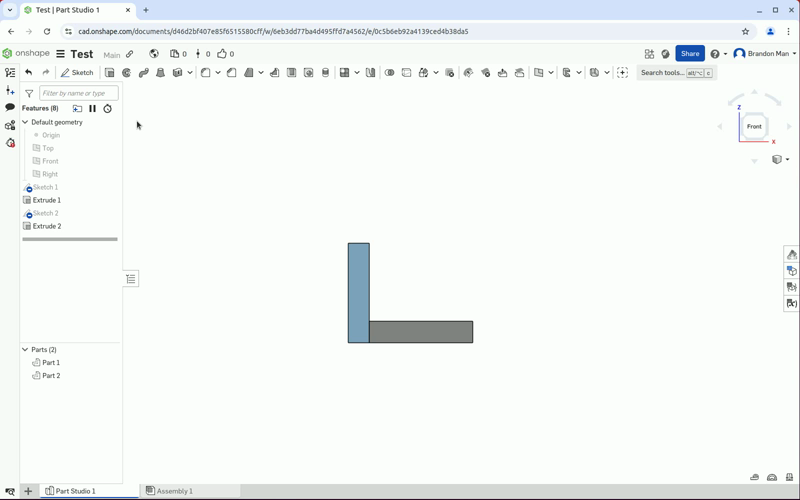
key(shift+h)
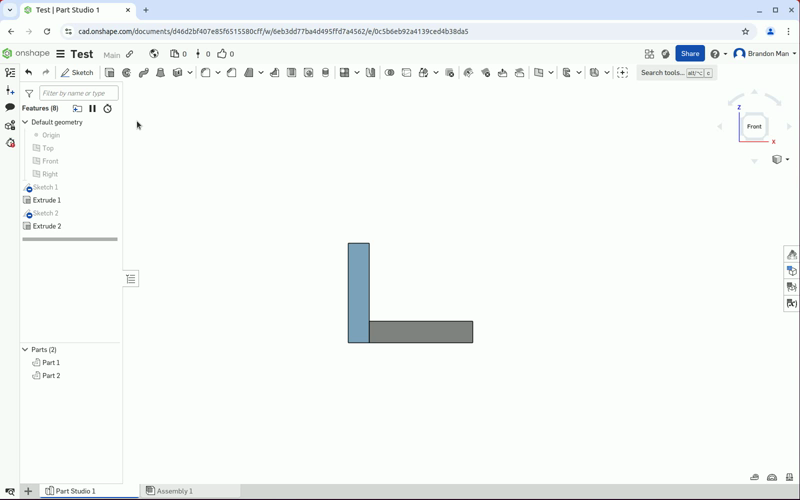
mouse_move(73, 189)
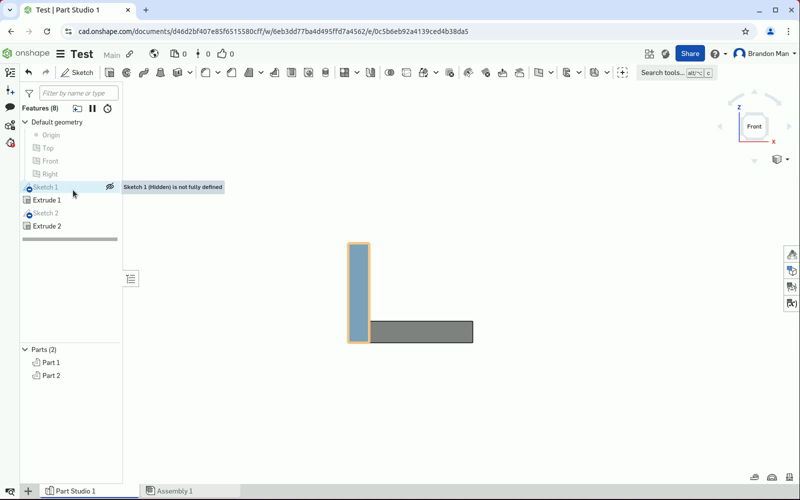
click(73, 189)
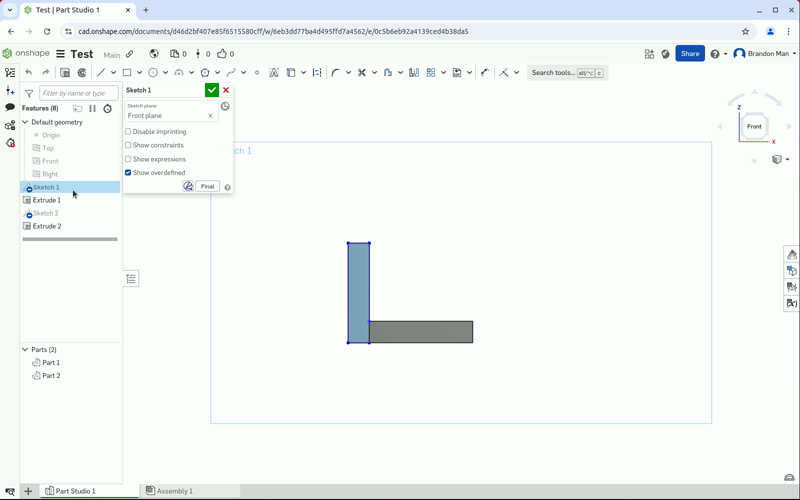
mouse_move(229, 92)
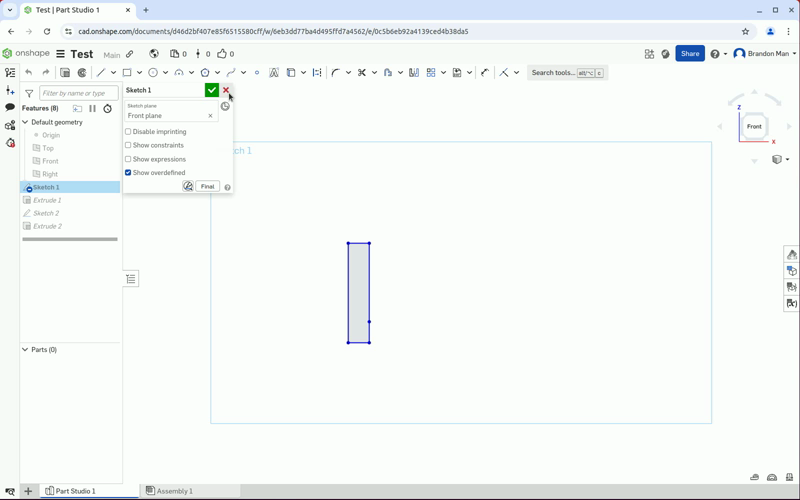
click(229, 92)
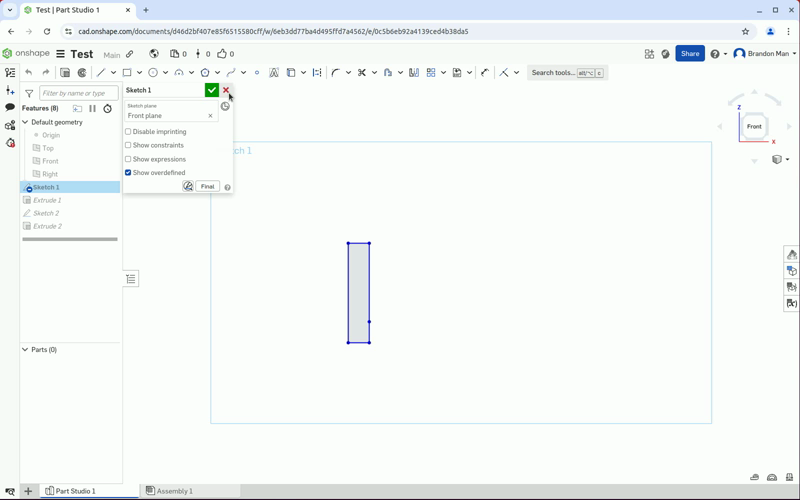
key(shift+s)
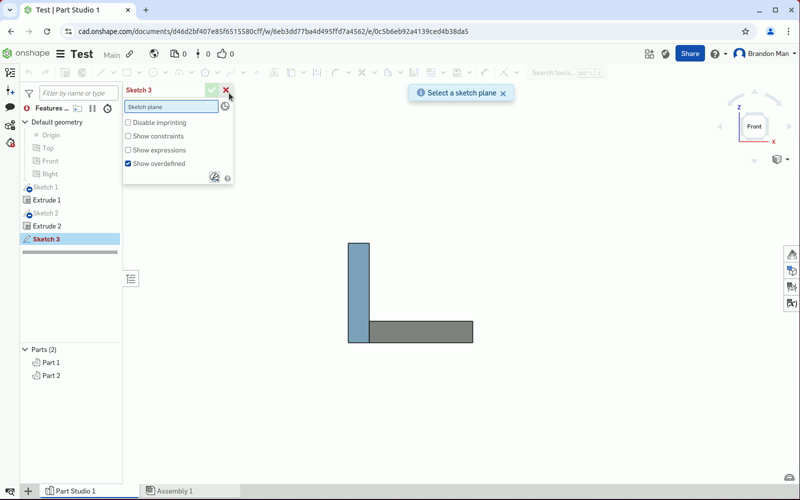
mouse_move(73, 163)
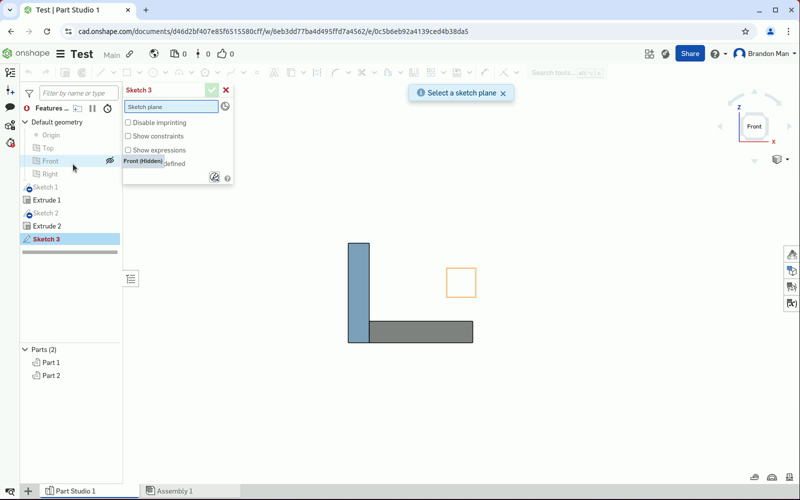
click(73, 163)
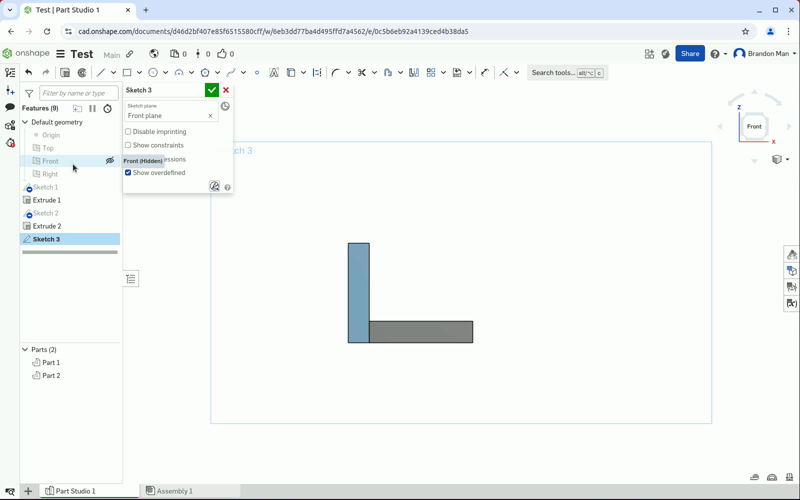
mouse_move(73, 352)
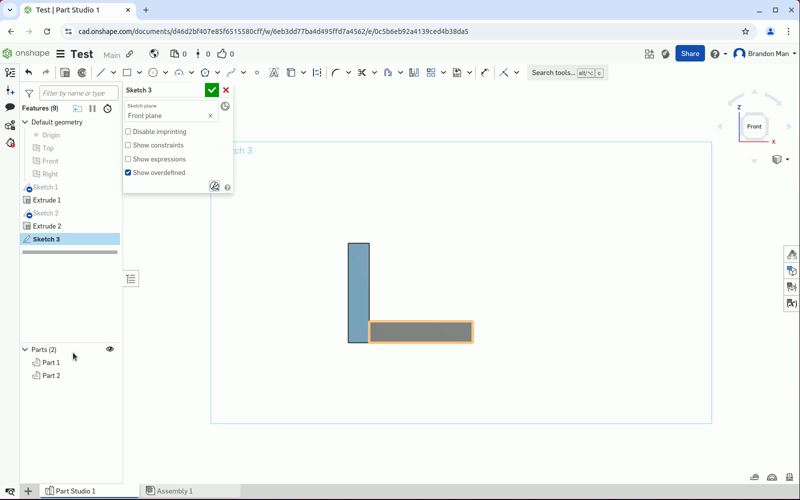
key(y)
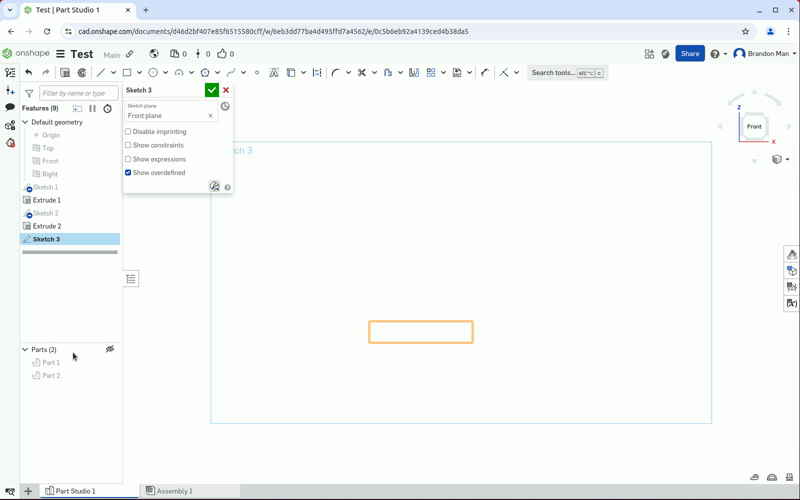
key(l)
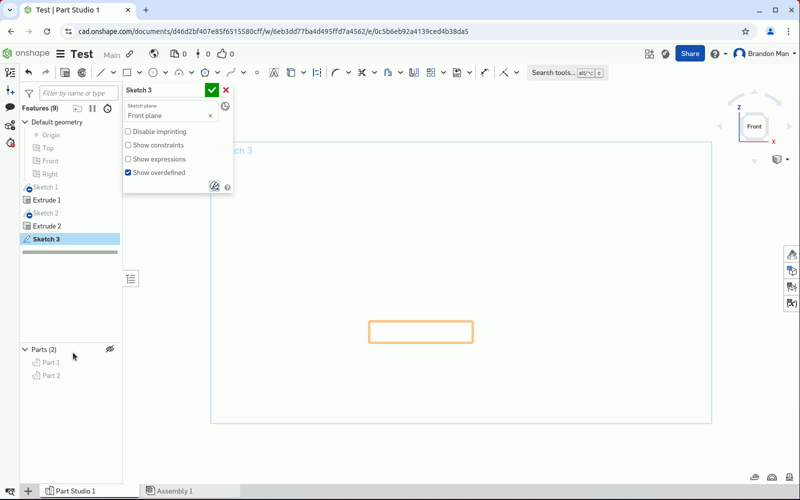
key_down(shift)
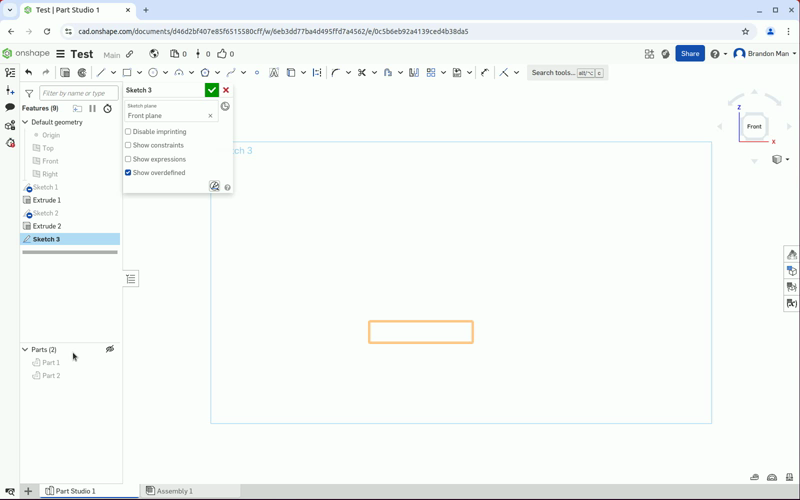
mouse_move(348, 241)
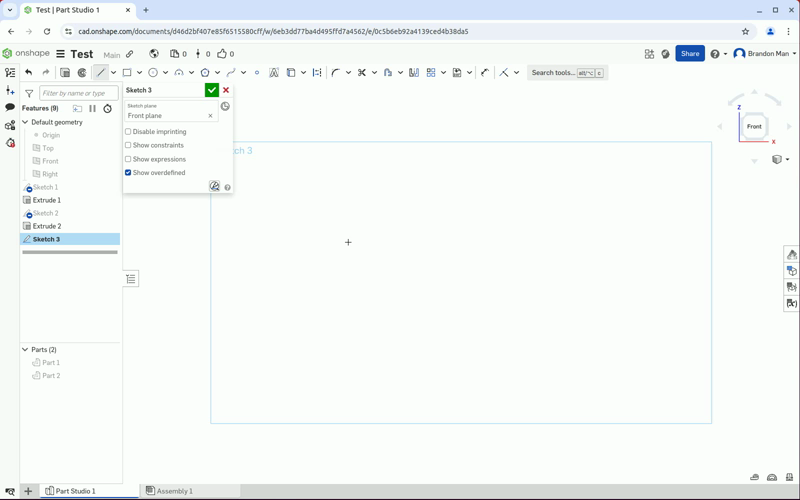
click(348, 241)
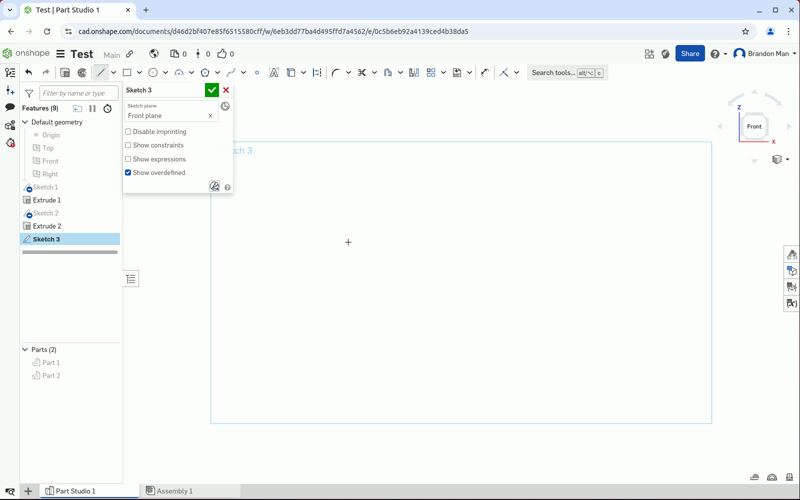
key_up(shift)
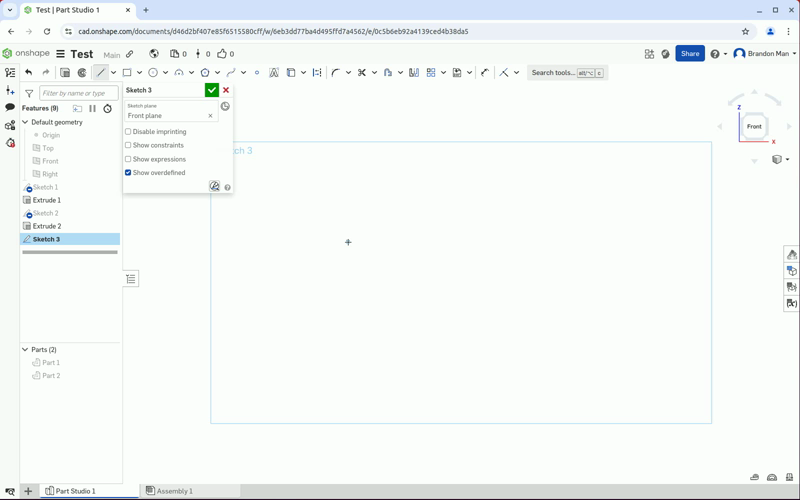
key_down(shift)
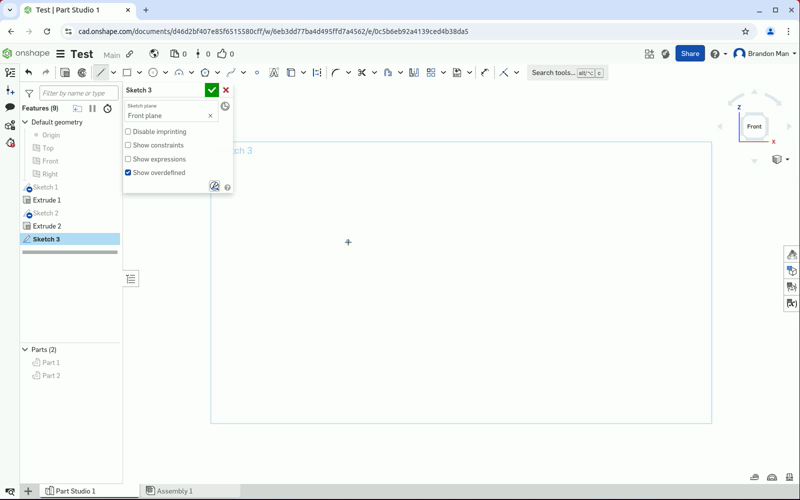
mouse_move(378, 241)
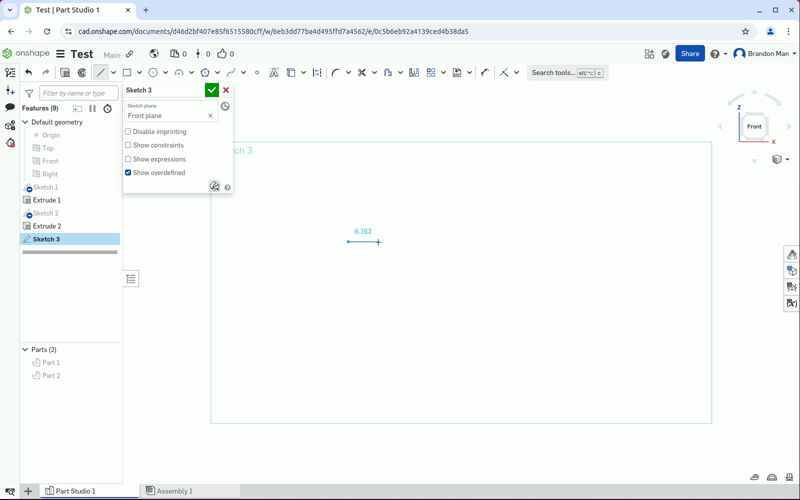
mouse_move(369, 241)
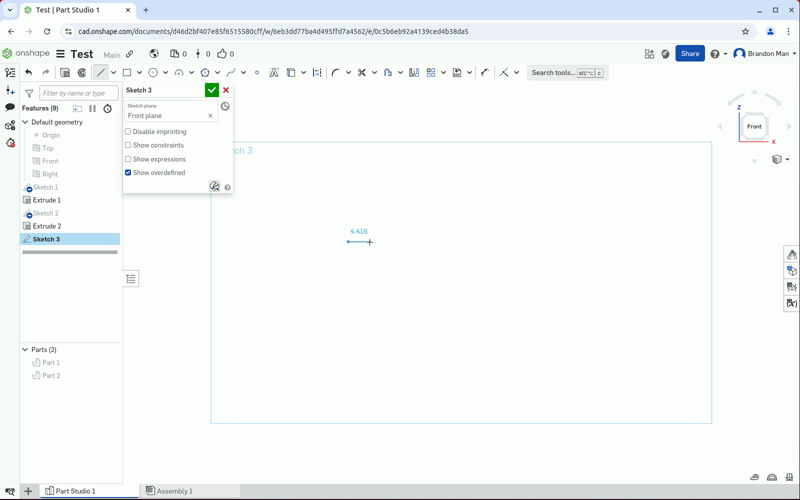
click(369, 241)
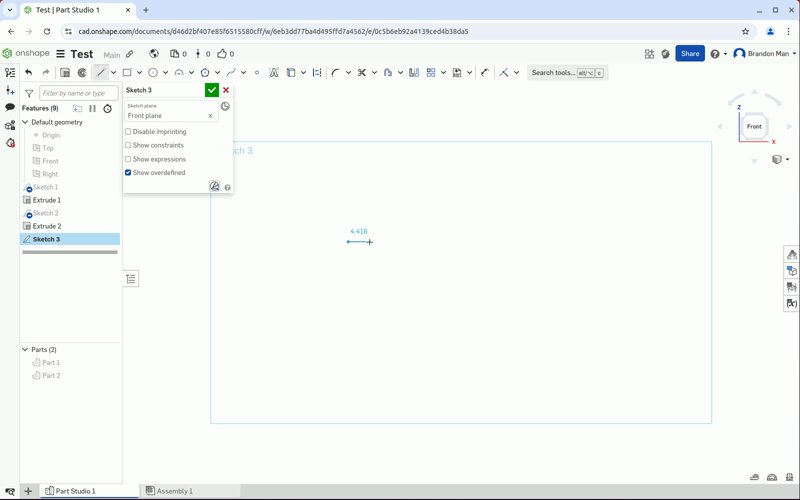
key_up(shift)
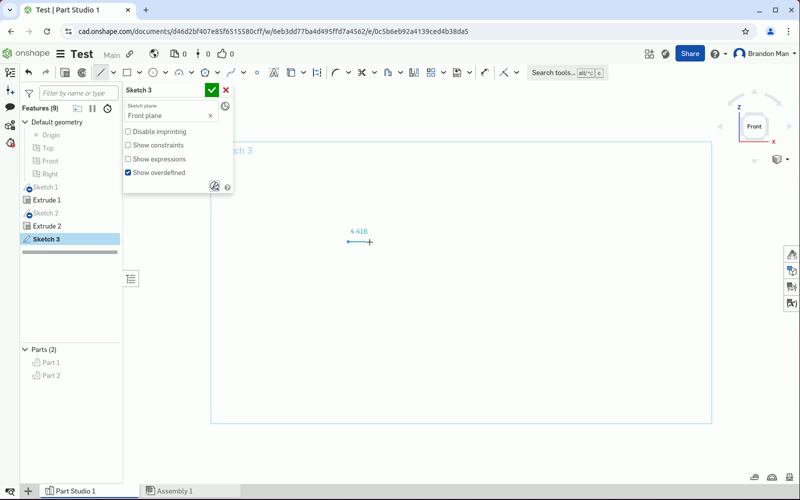
key_down(shift)
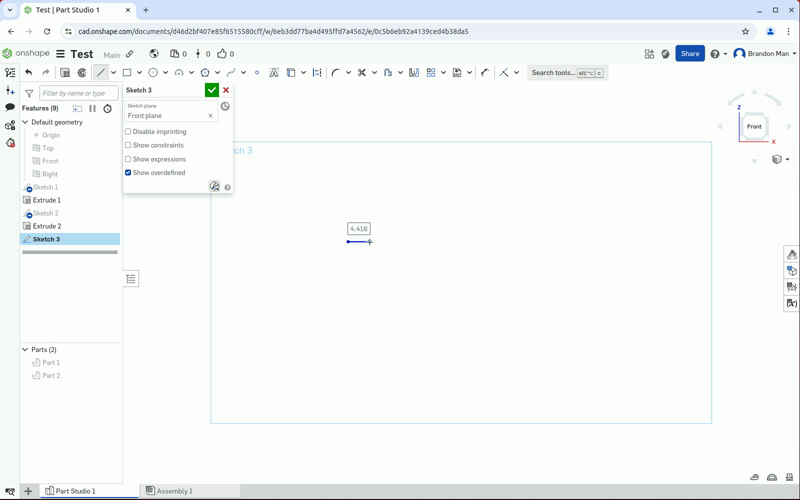
mouse_move(369, 319)
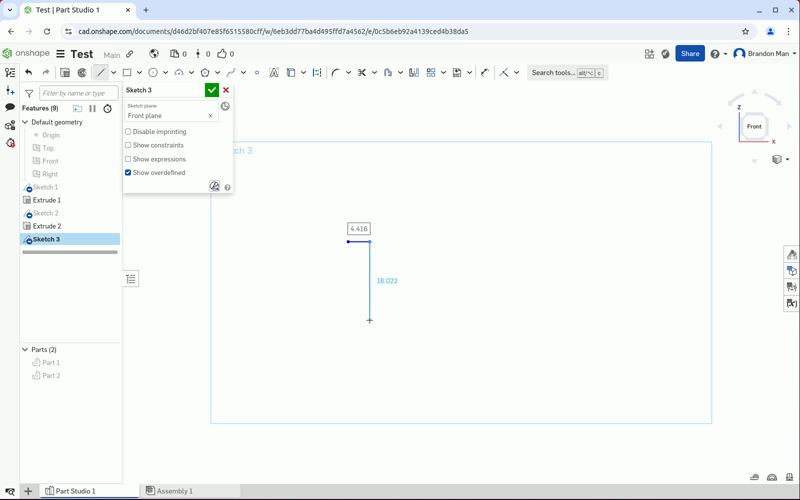
click(369, 319)
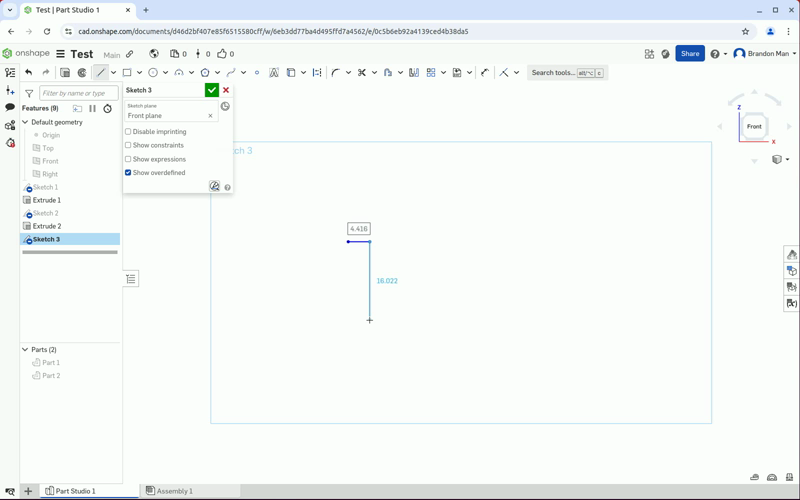
key_up(shift)
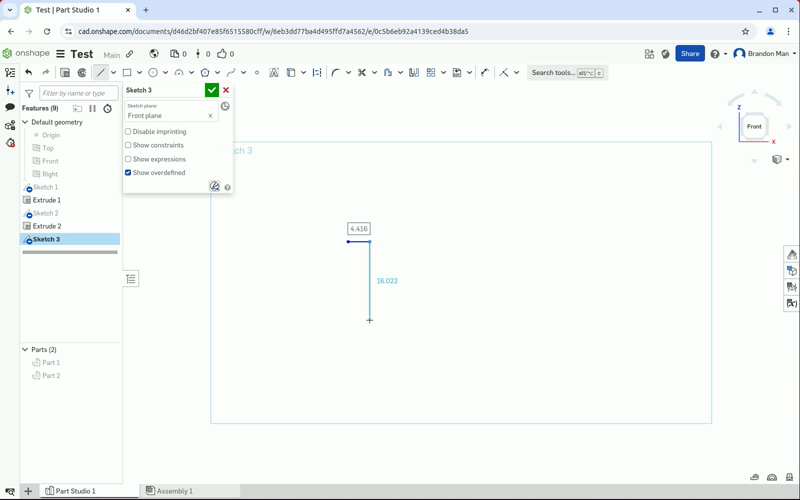
key_down(shift)
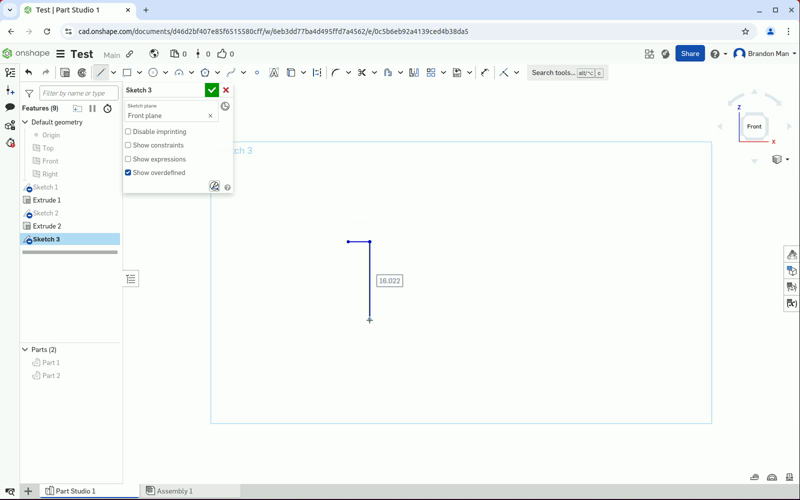
mouse_move(473, 319)
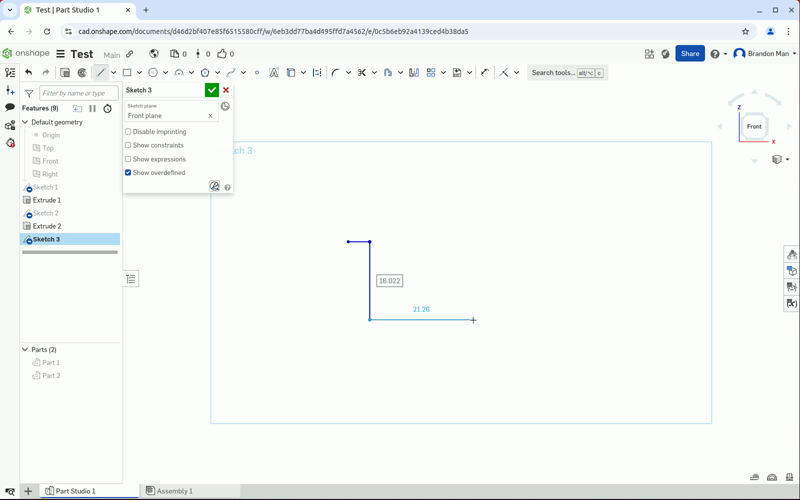
click(473, 319)
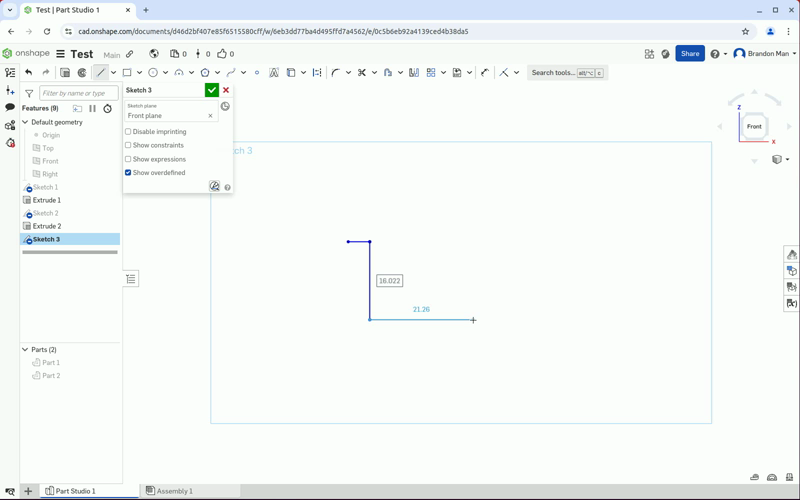
key_up(shift)
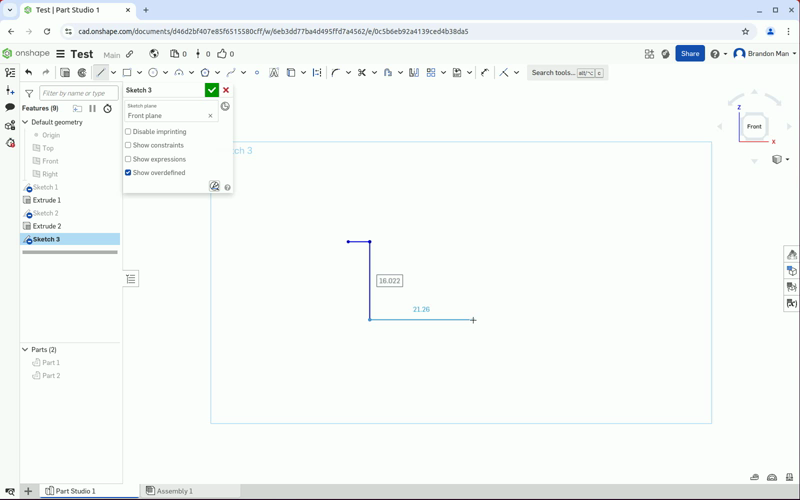
key_down(shift)
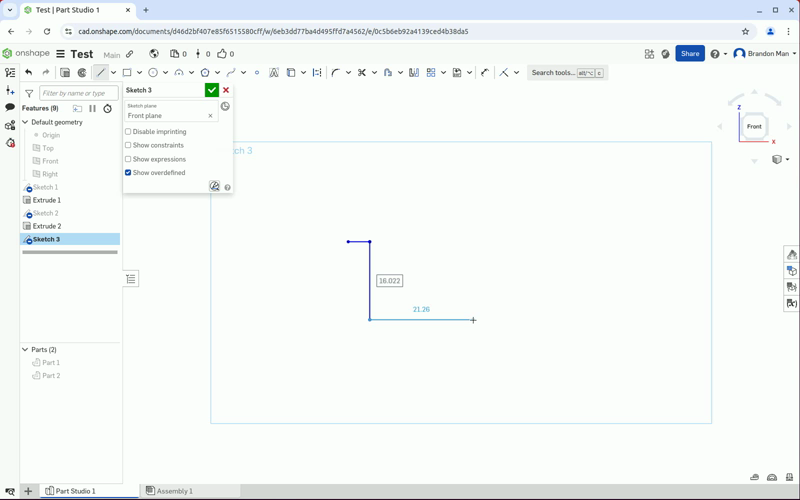
mouse_move(503, 319)
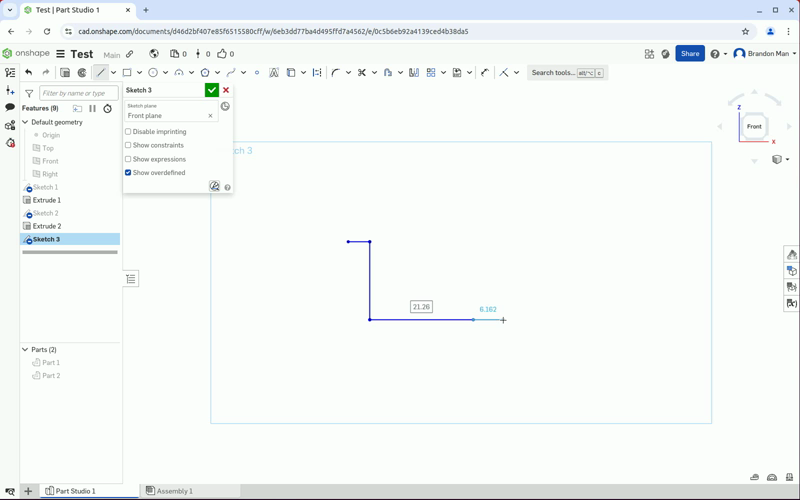
mouse_move(473, 340)
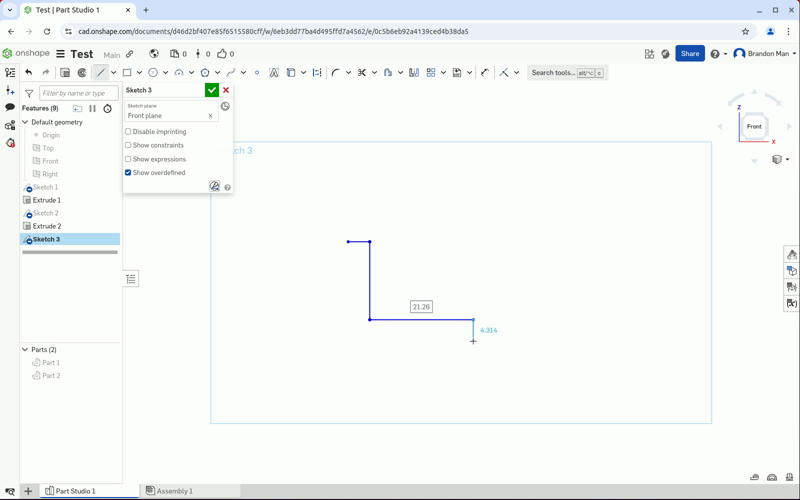
click(473, 340)
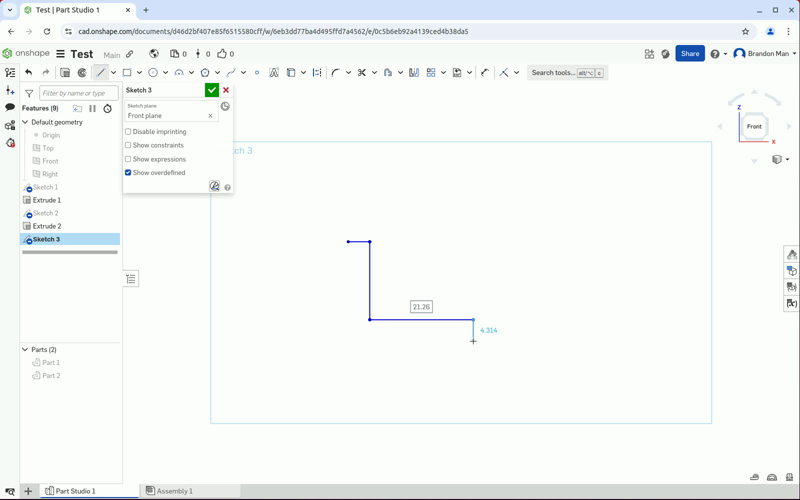
key_up(shift)
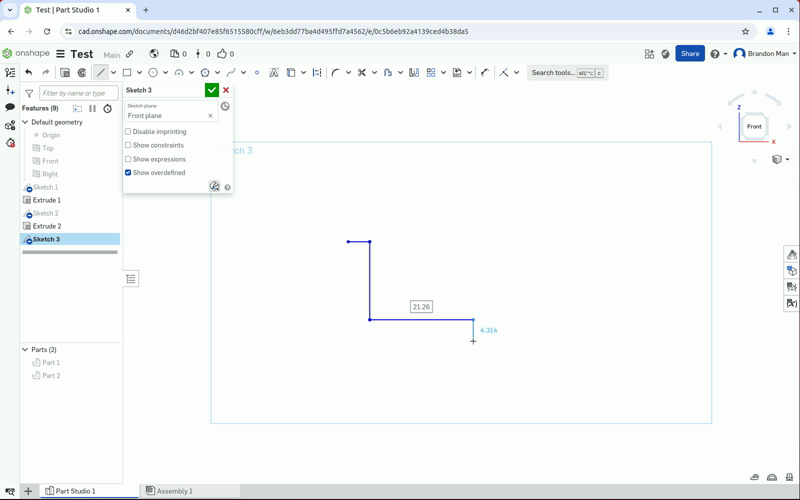
key_down(shift)
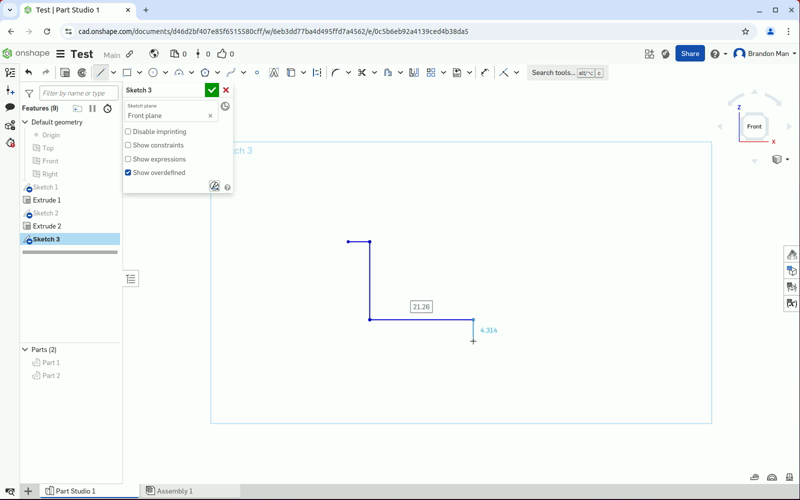
mouse_move(572, 340)
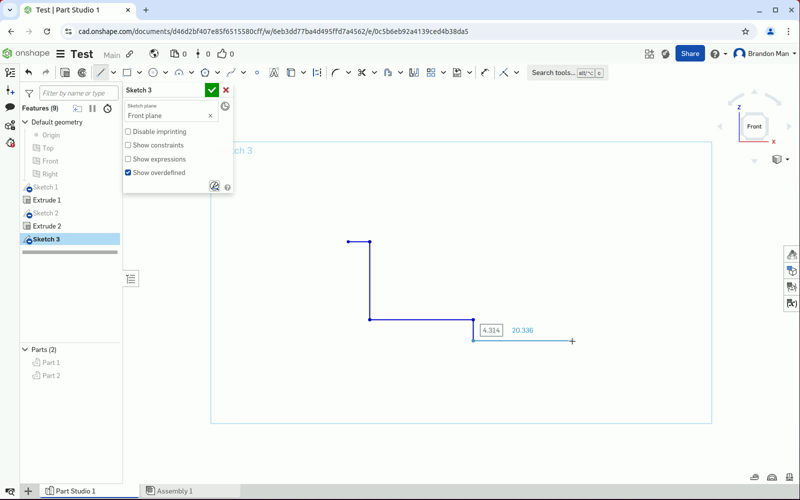
click(572, 340)
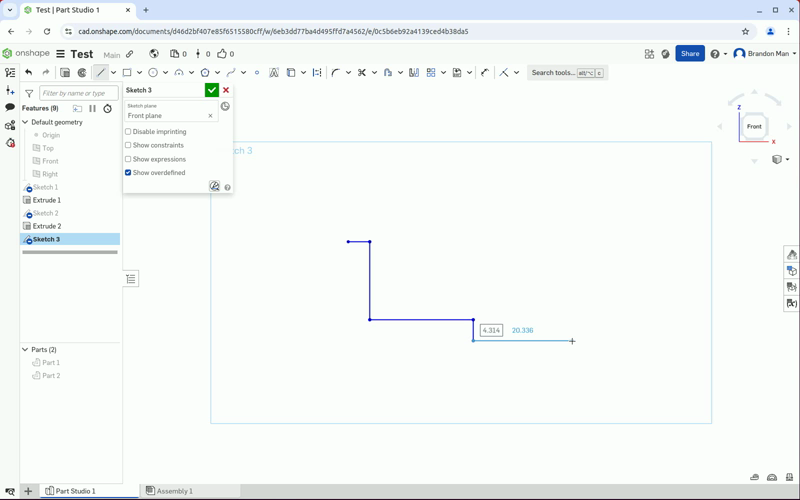
key_up(shift)
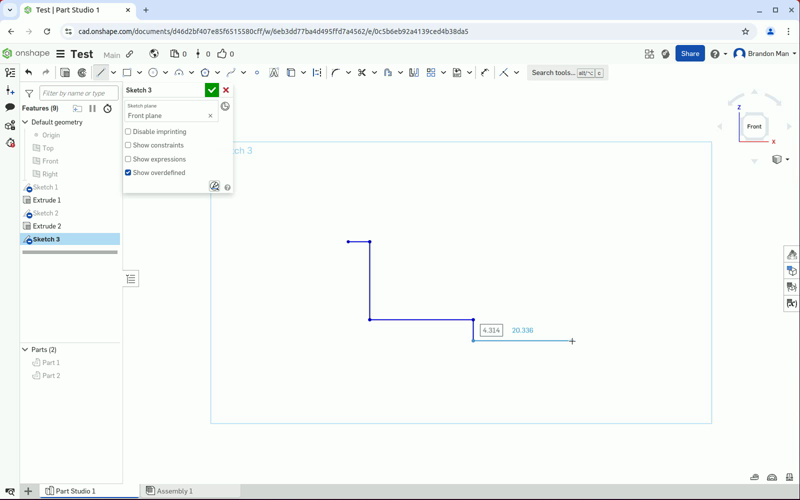
key_down(shift)
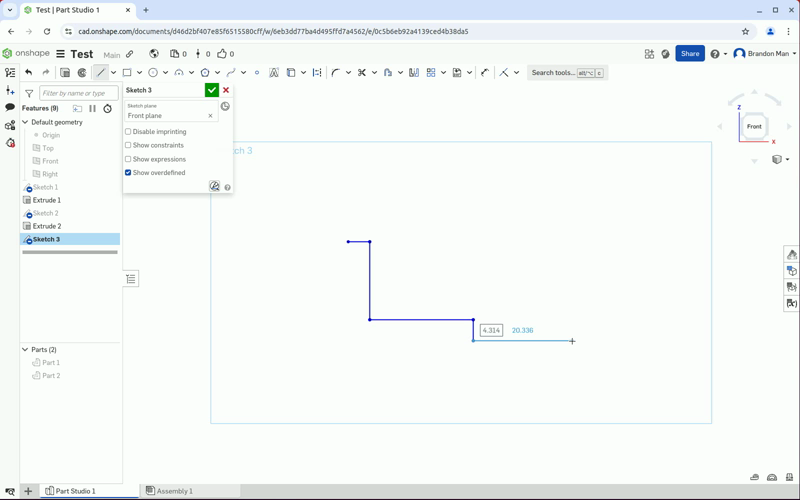
mouse_move(572, 267)
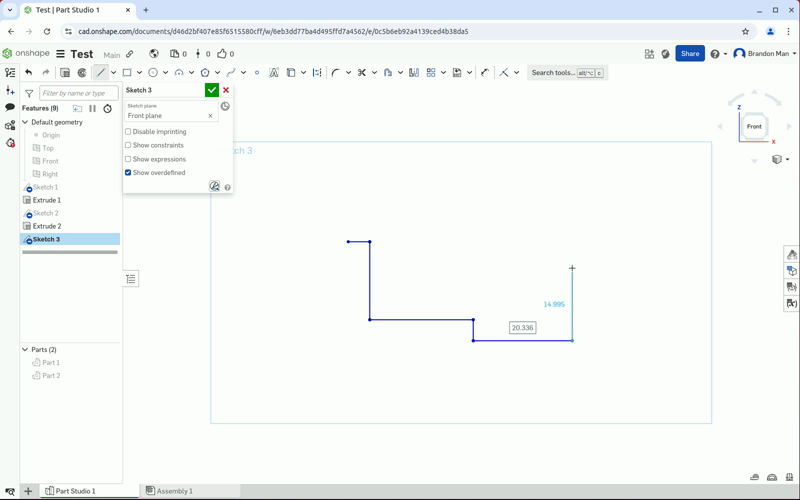
click(572, 267)
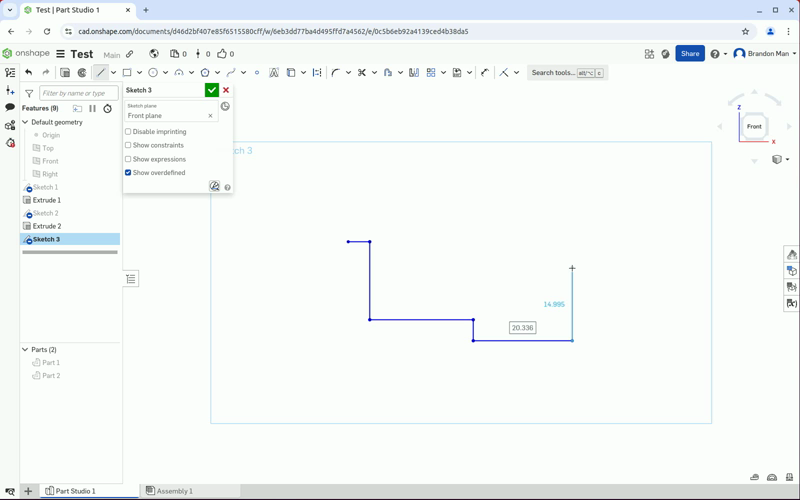
key_up(shift)
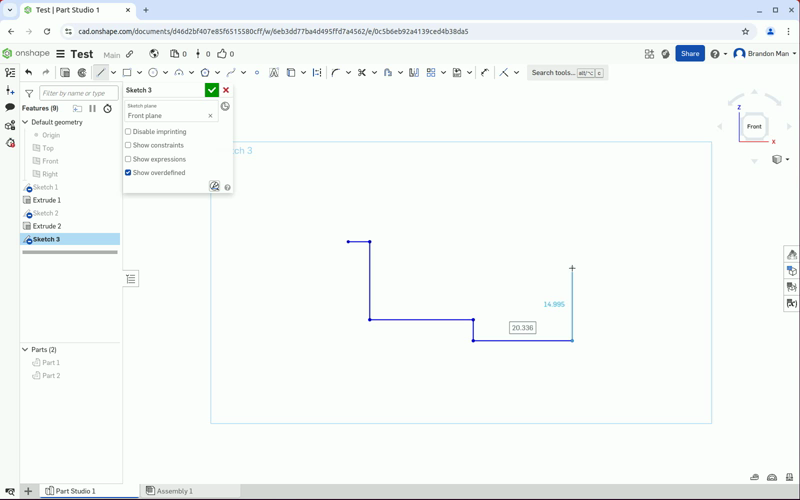
key_down(shift)
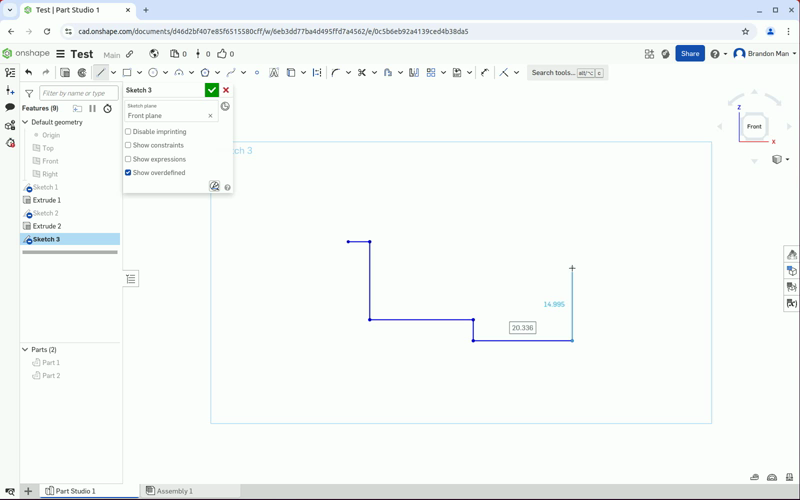
mouse_move(409, 223)
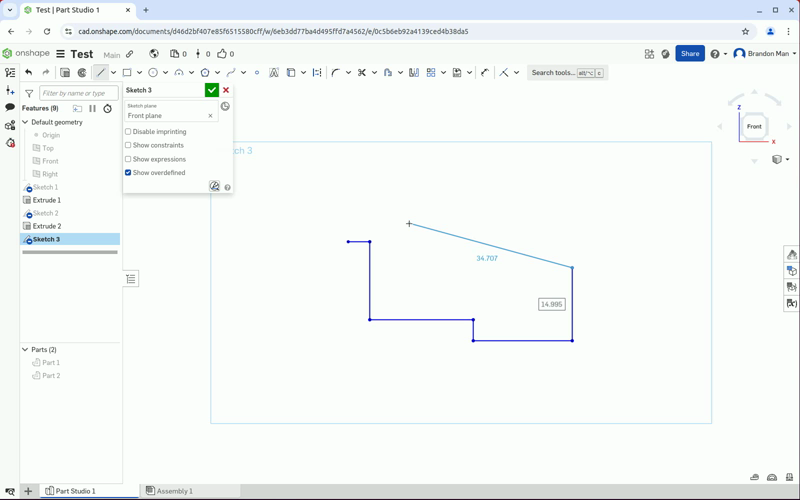
click(409, 223)
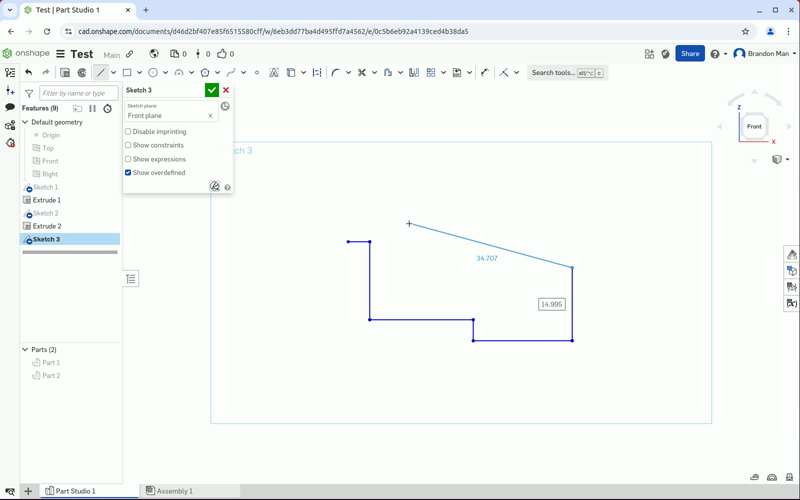
key_up(shift)
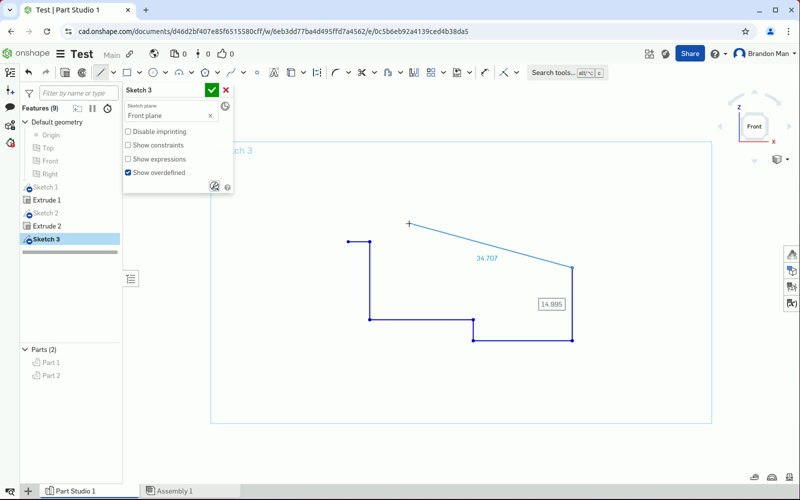
key_down(shift)
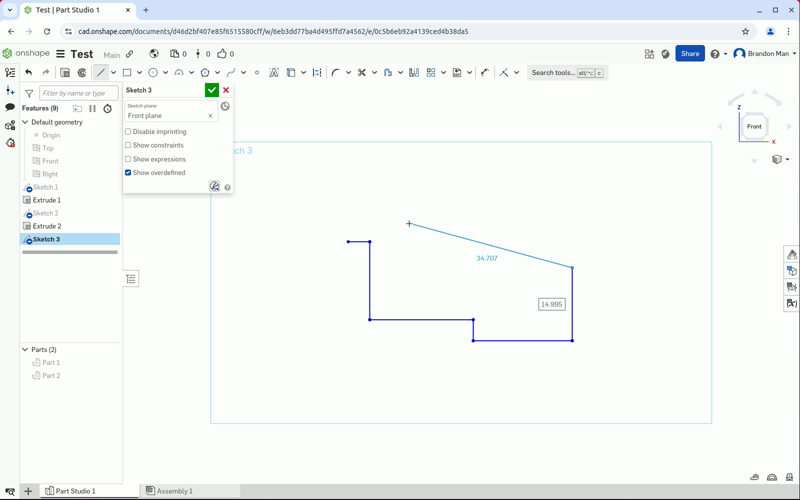
mouse_move(348, 223)
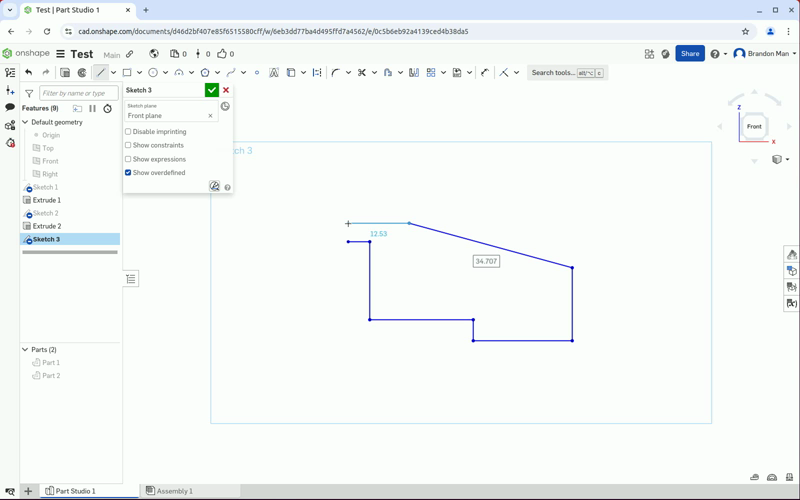
click(348, 223)
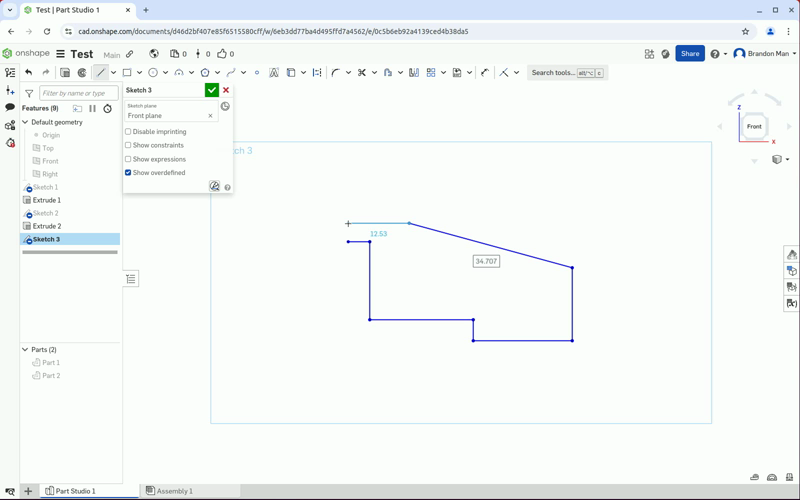
key_up(shift)
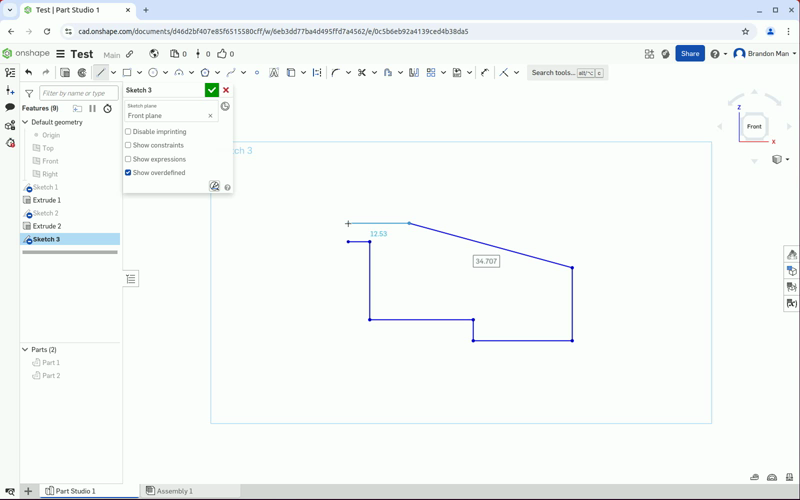
mouse_move(378, 223)
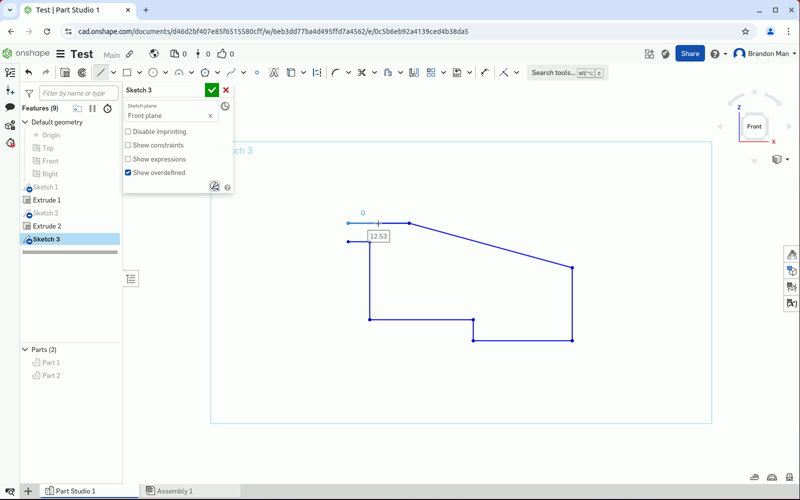
key_down(shift)
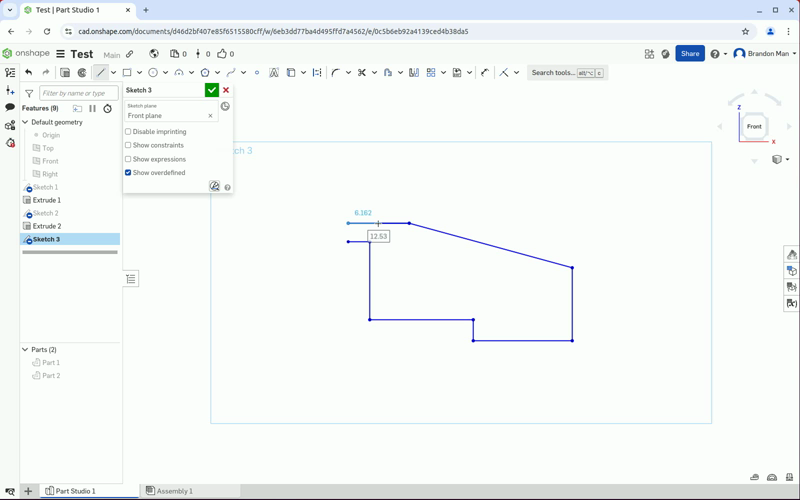
mouse_move(348, 241)
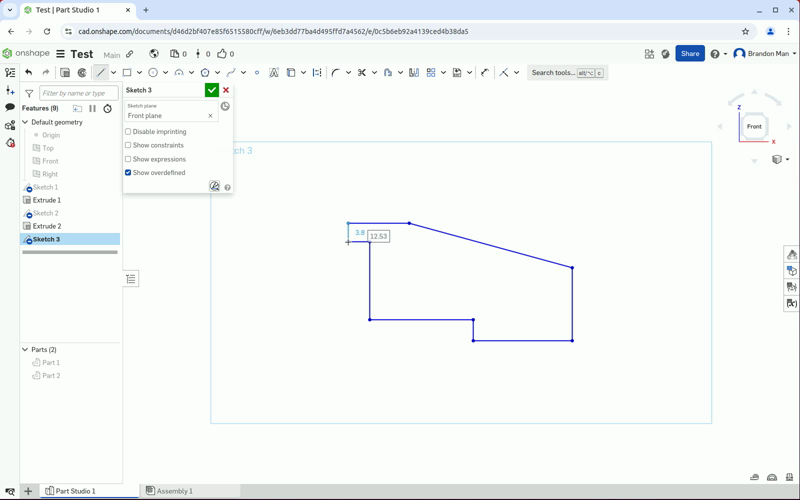
key_up(shift)
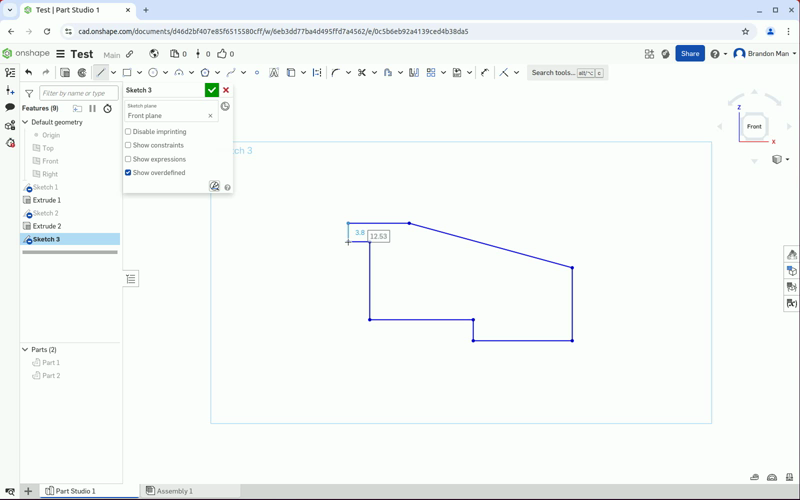
click(348, 241)
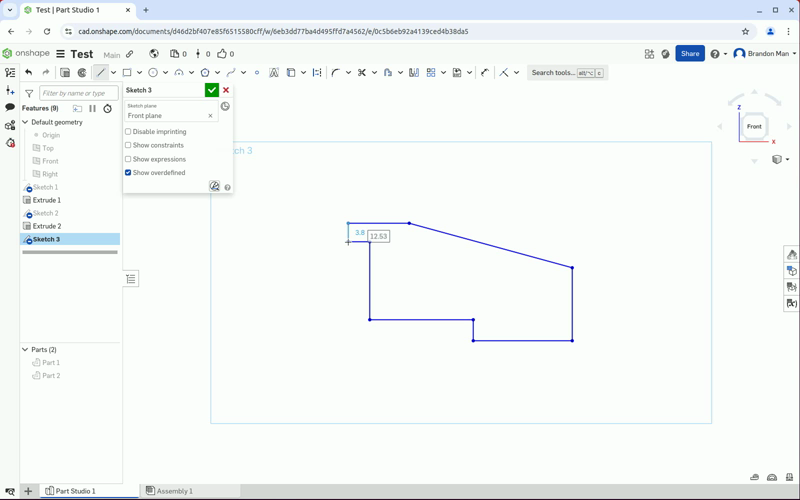
key(esc)
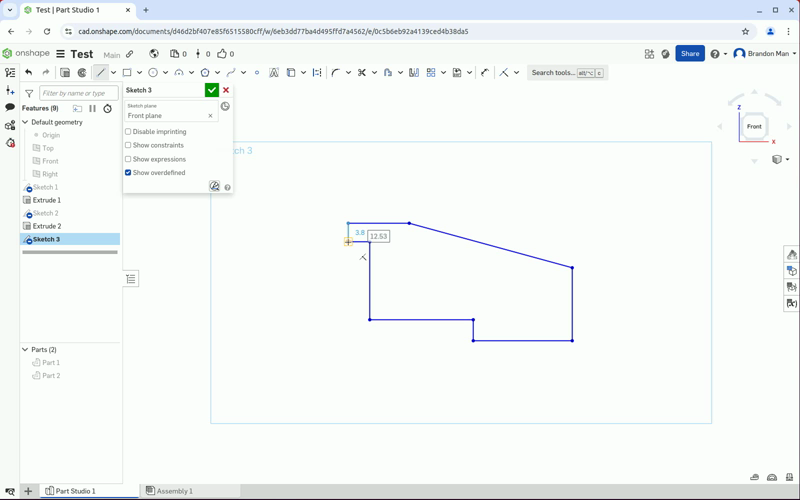
key(c)
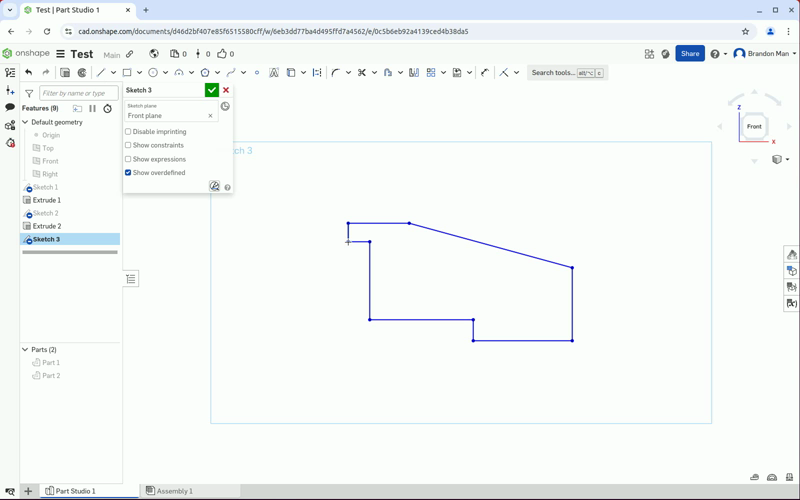
key_down(shift)
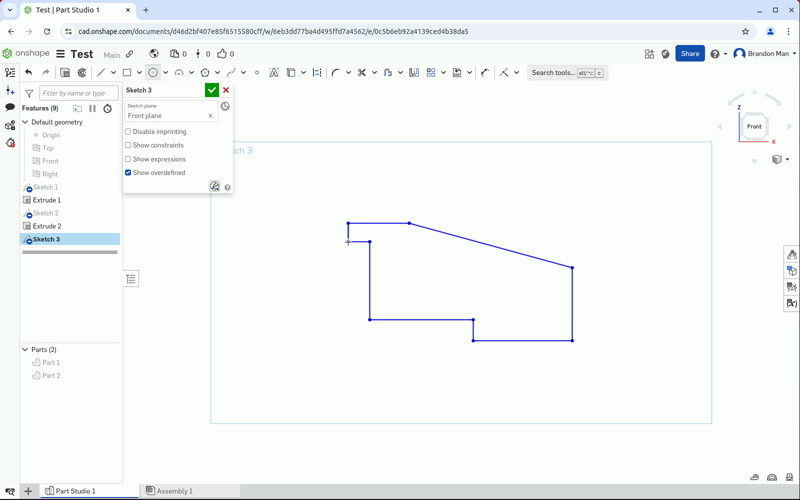
mouse_move(534, 303)
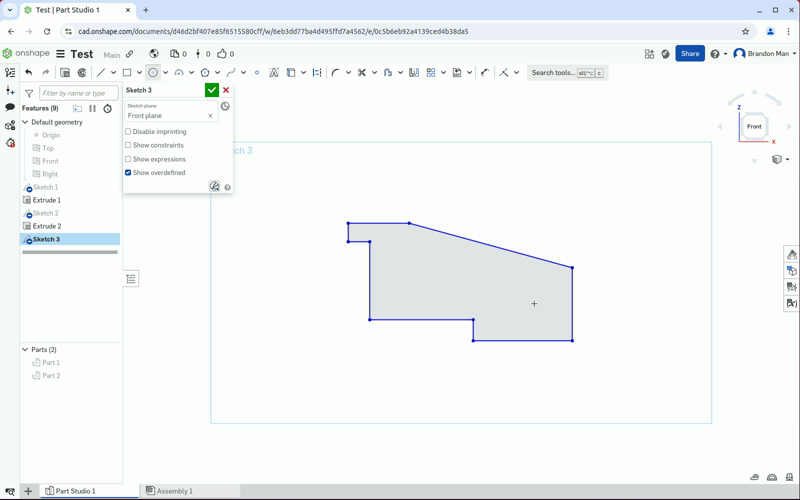
click(534, 303)
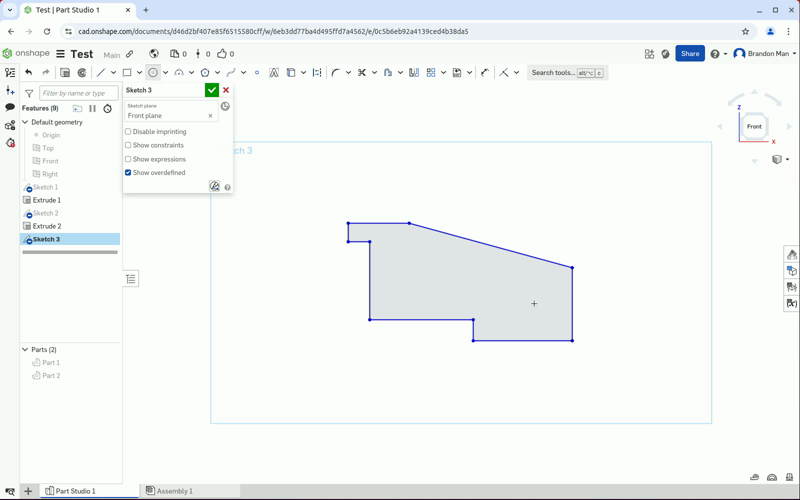
key_up(shift)
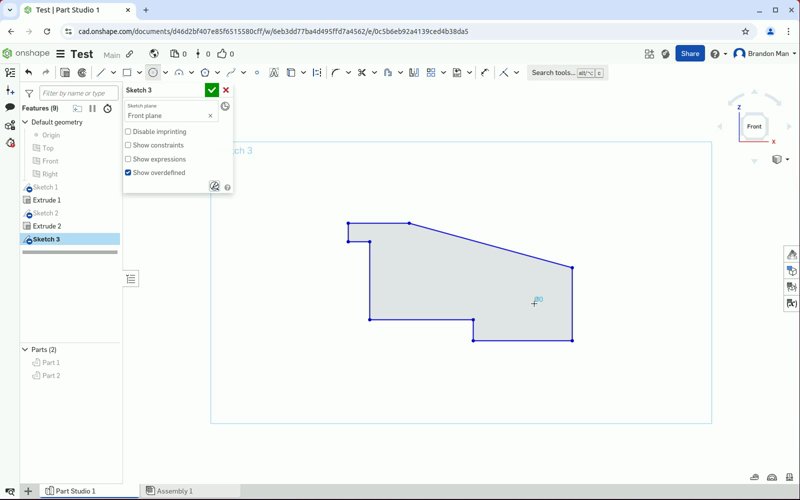
mouse_move(550, 303)
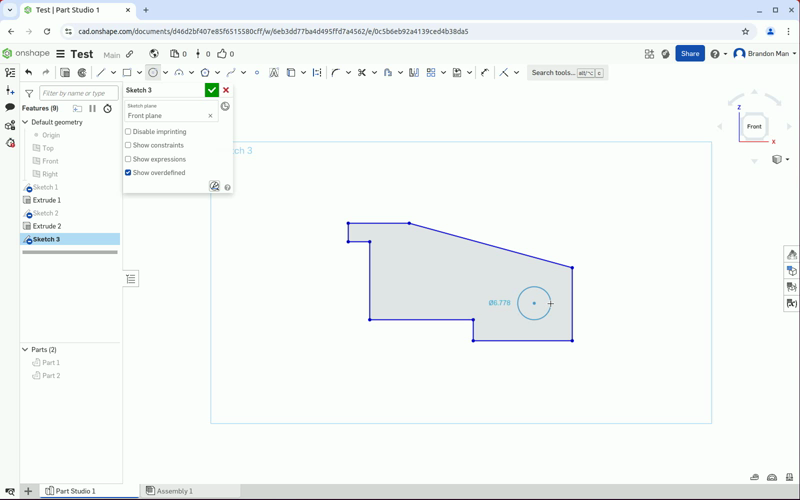
click(550, 303)
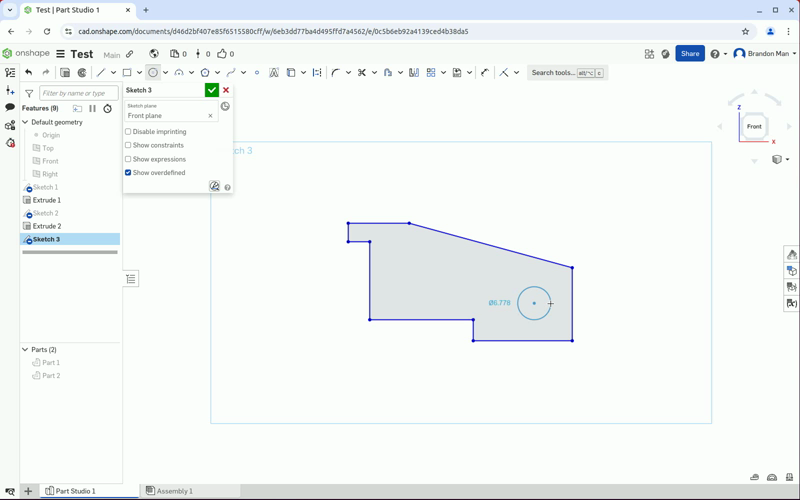
key(esc)
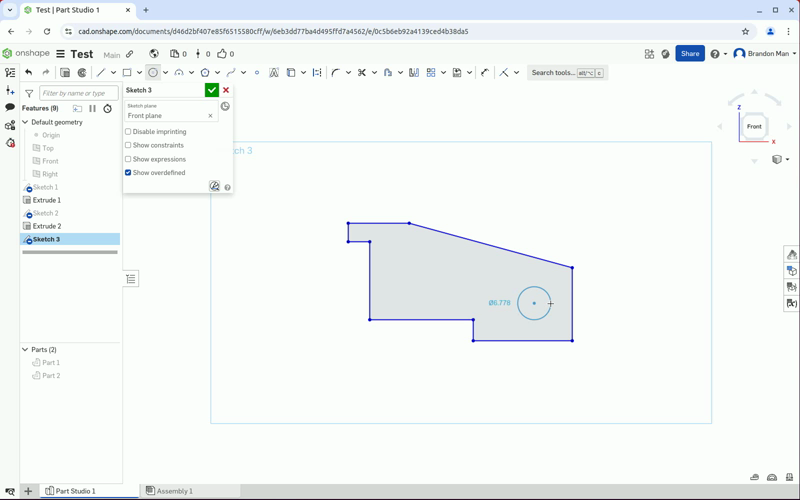
mouse_move(443, 303)
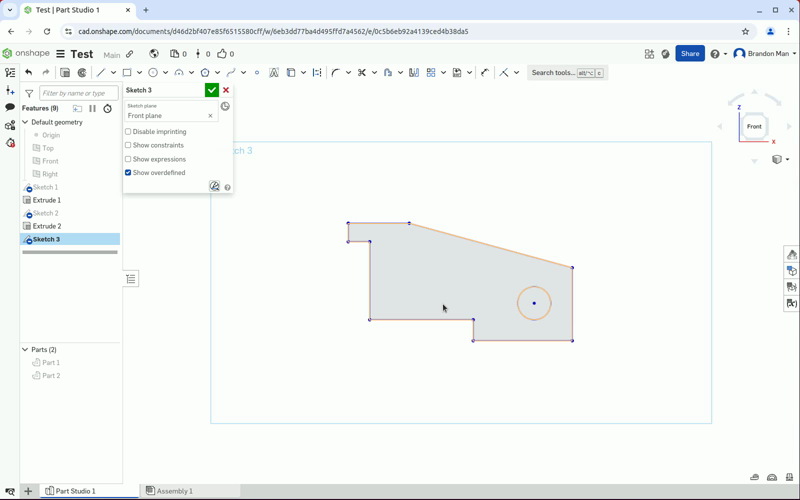
click(443, 303)
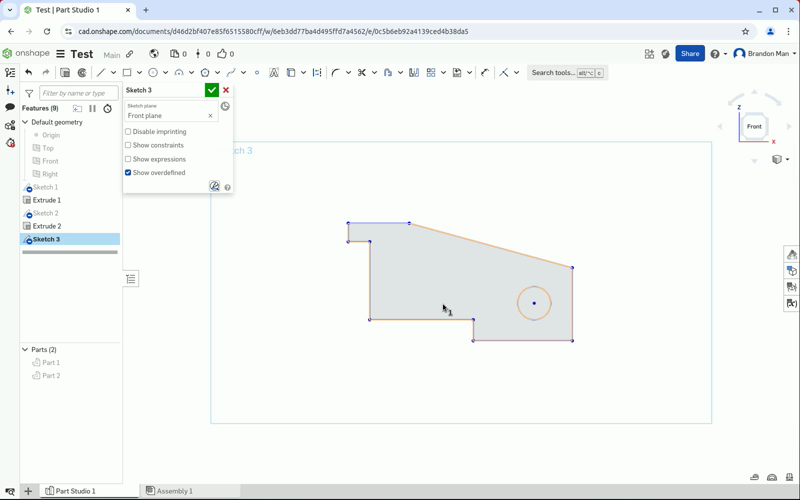
mouse_move(73, 352)
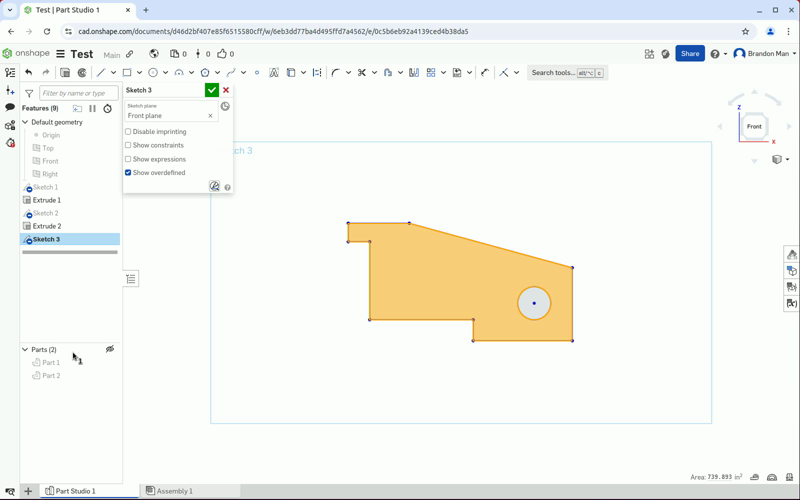
key(shift+y)
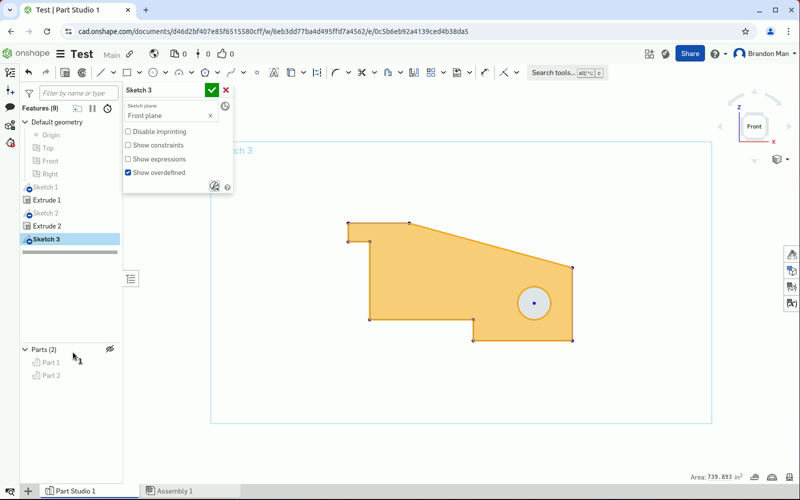
key(shift+e)
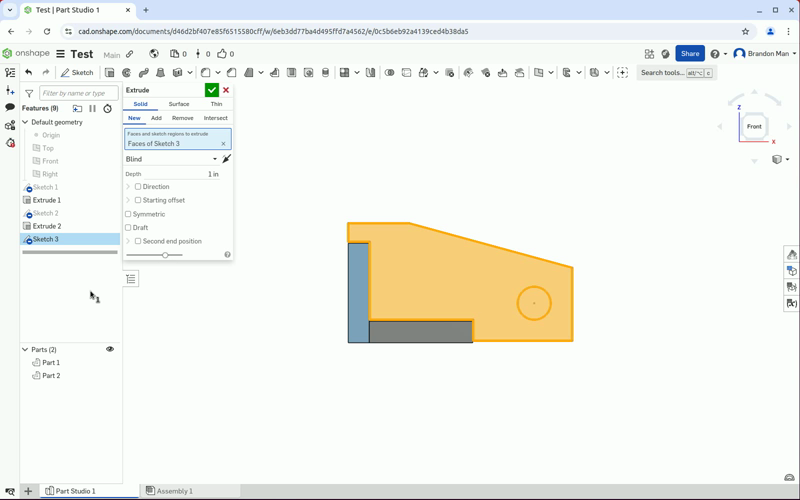
mouse_move(143, 106)
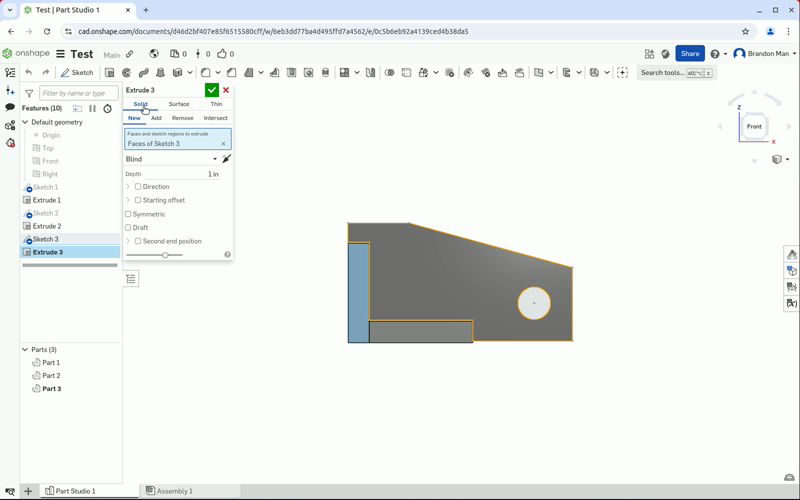
click(143, 106)
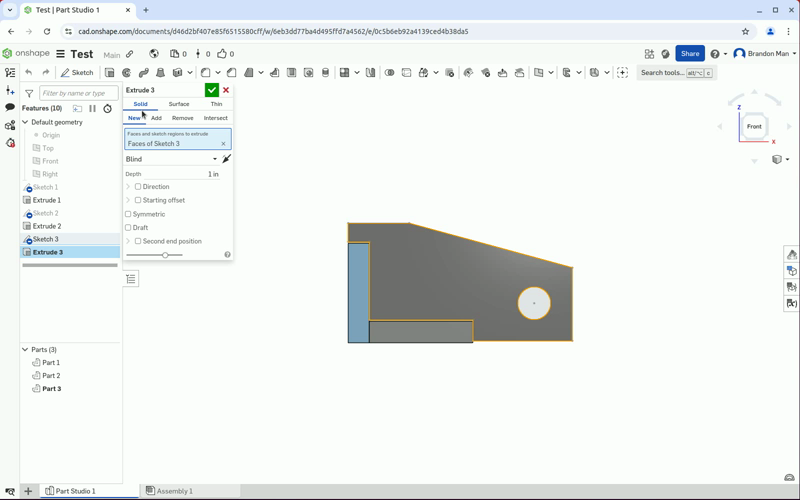
mouse_move(137, 120)
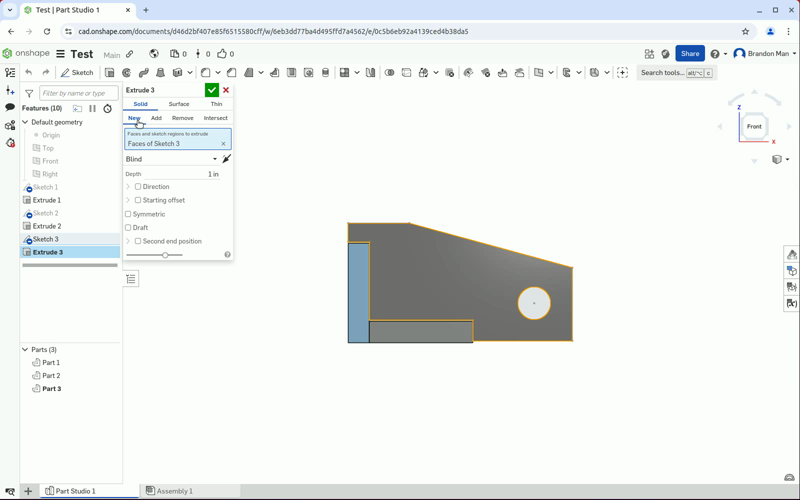
click(137, 120)
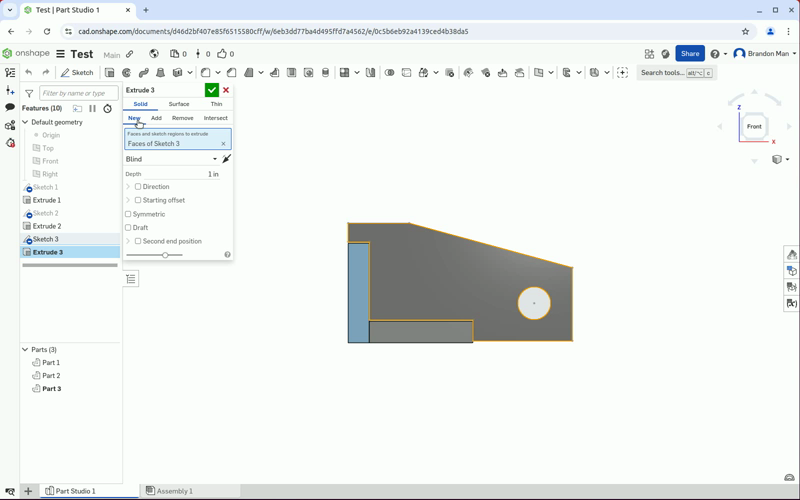
key(tab, 4)
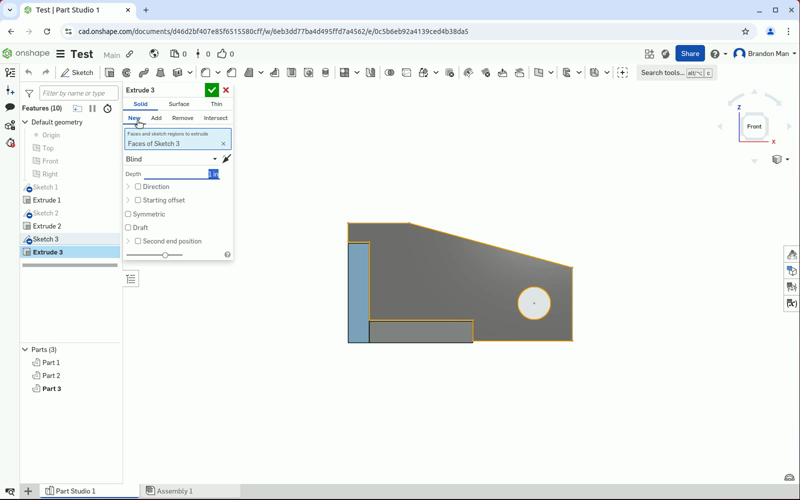
text(4.333)
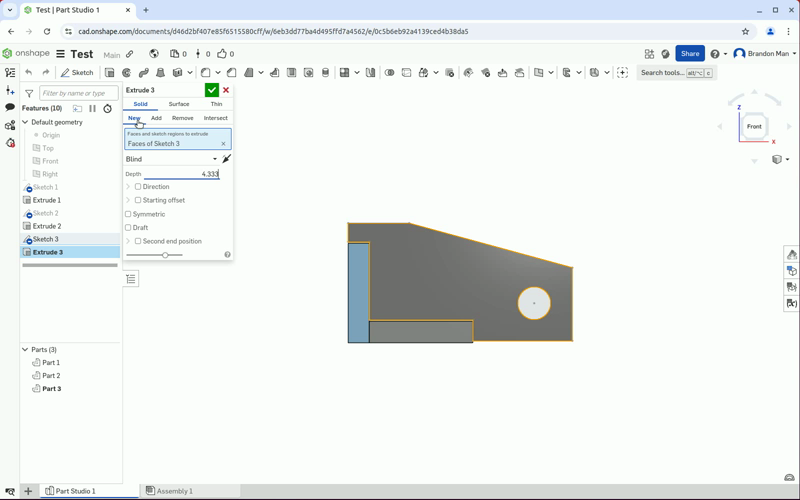
key(enter)
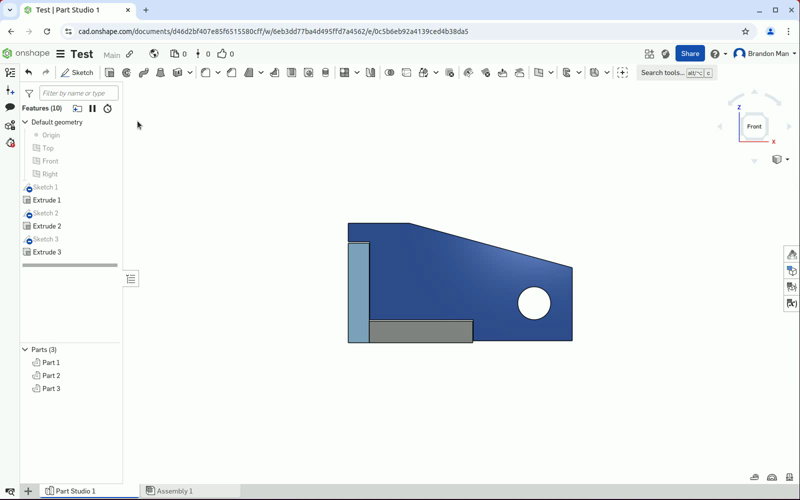
key(shift+h)
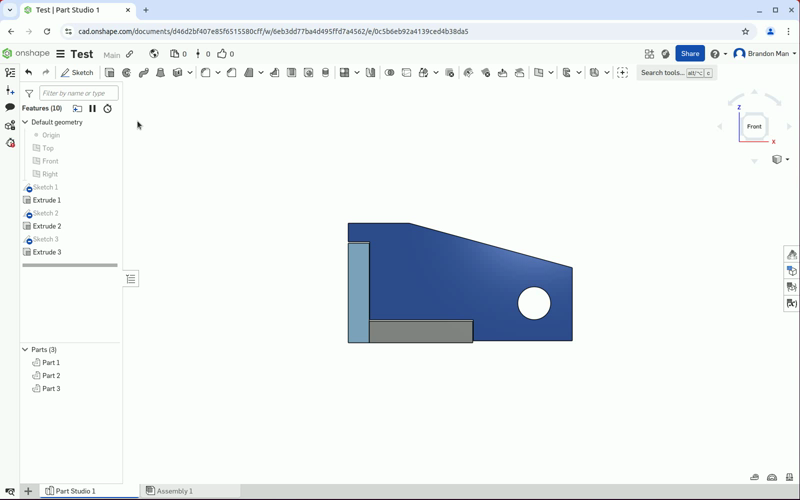
key(shift+h)
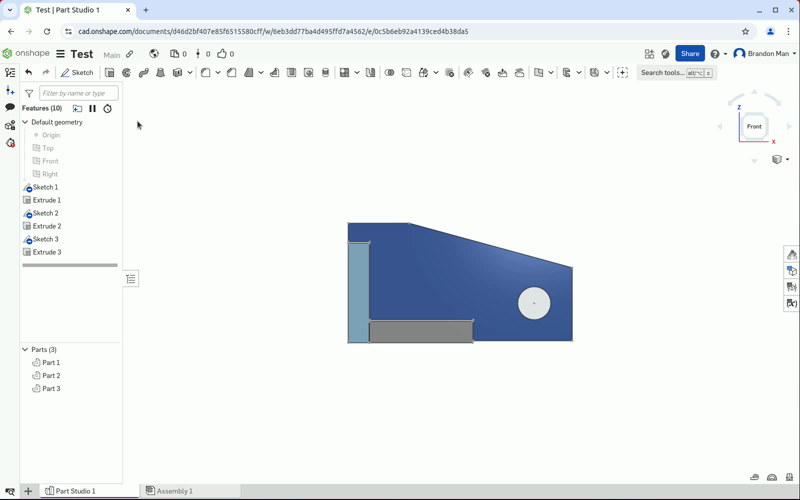
key(shift+7)
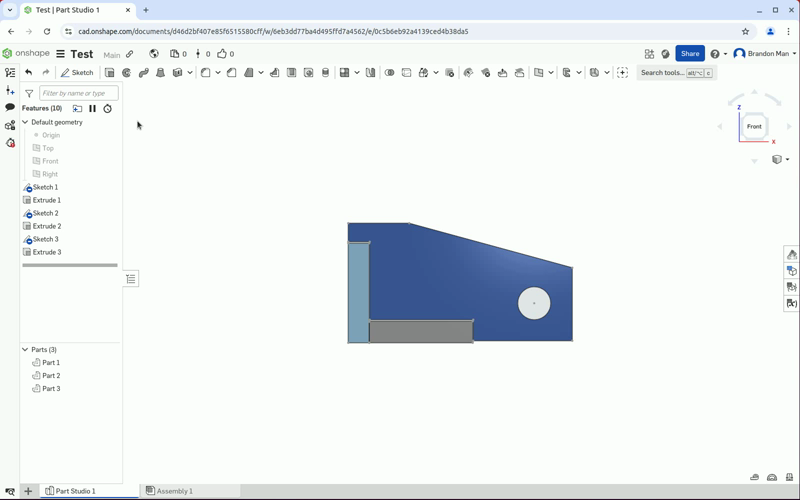
key(left, 2)
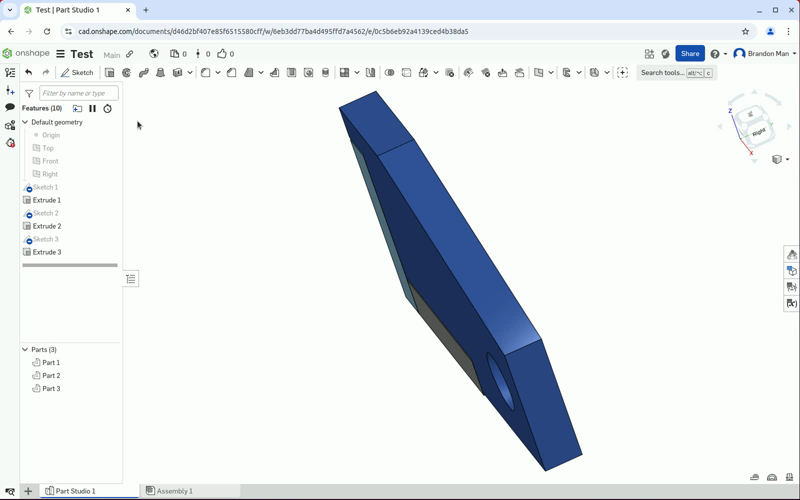
key(down, 2)
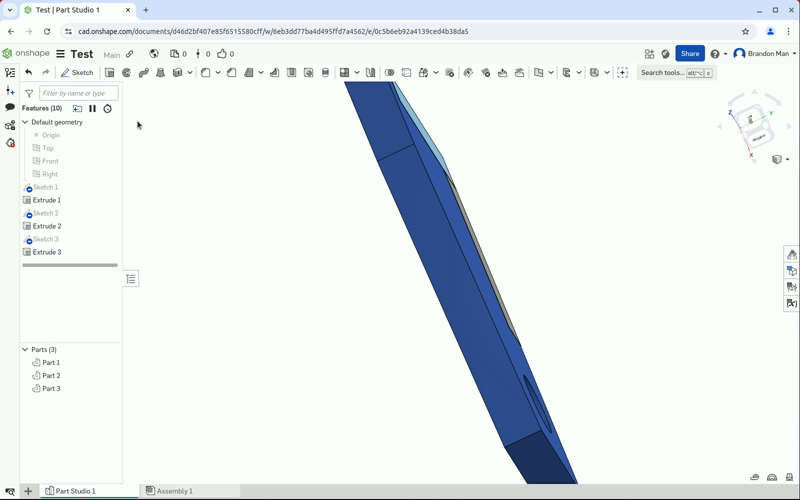
key(up, 2)
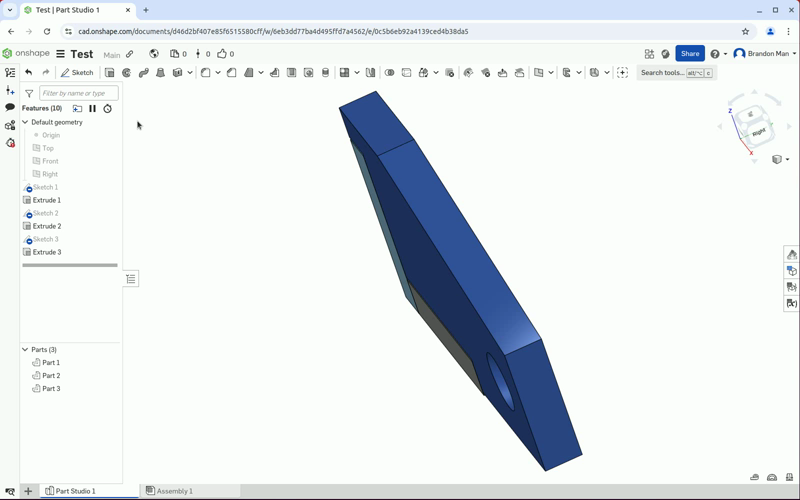
key(right, 2)
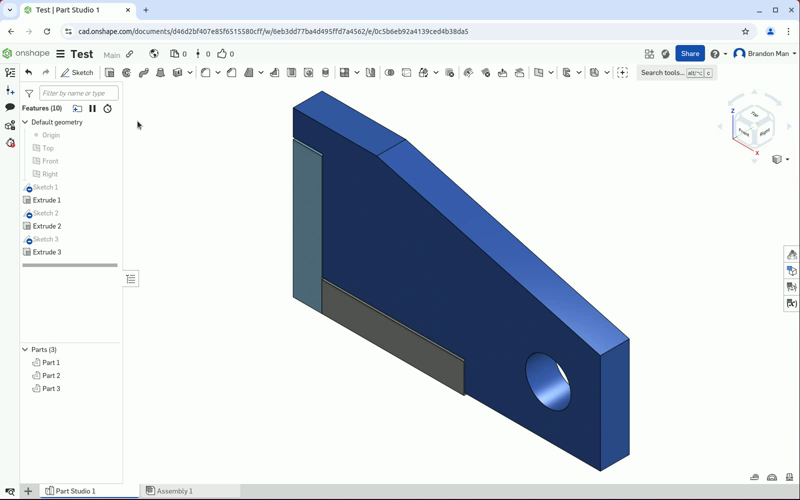
mouse_move(73, 189)
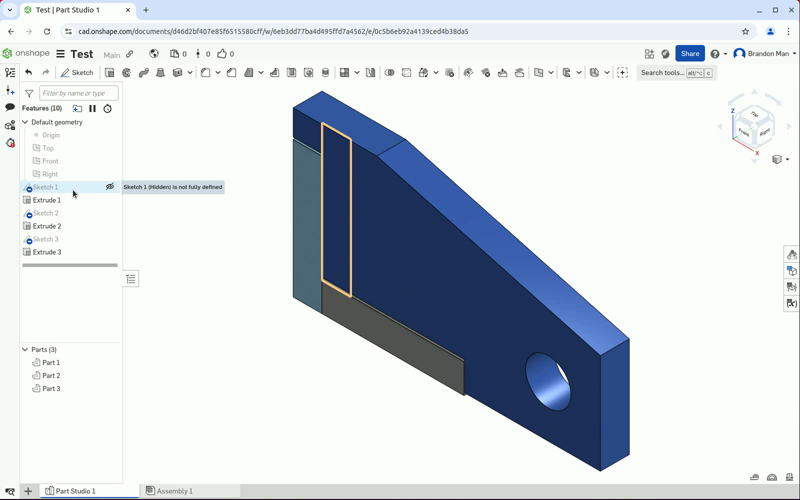
click(73, 189)